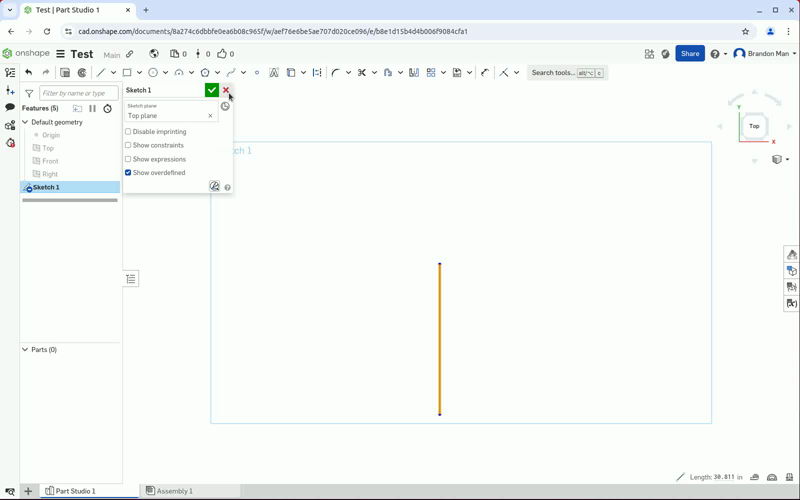
key(shift+h)
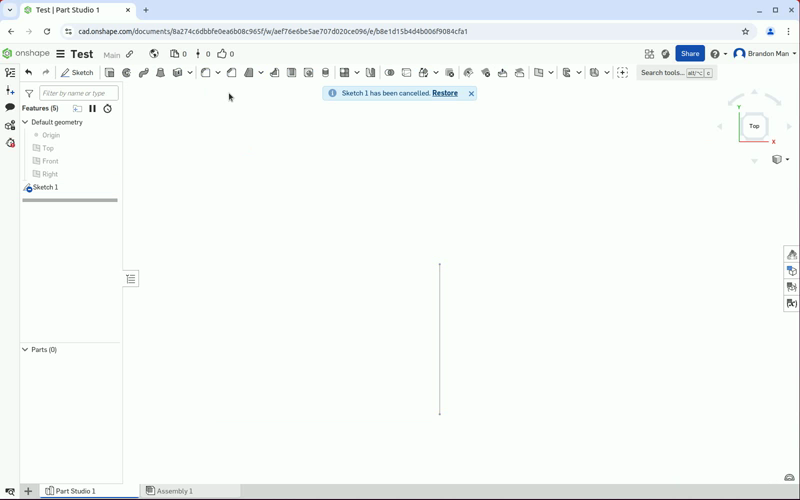
key(shift+s)
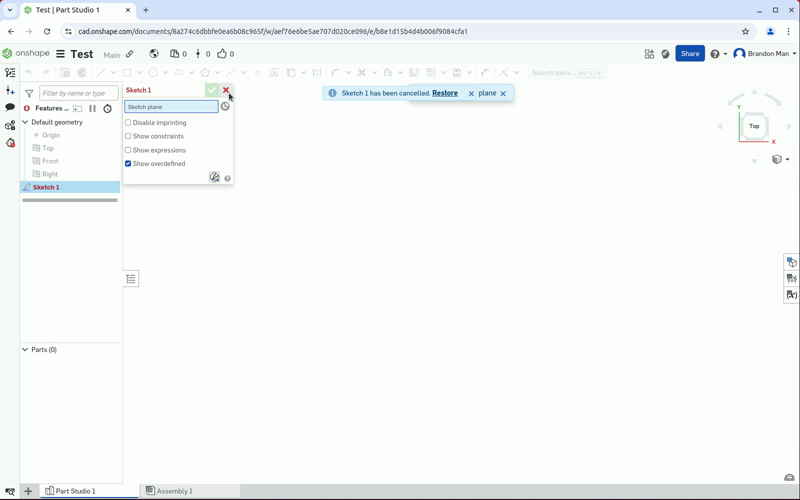
mouse_move(73, 150)
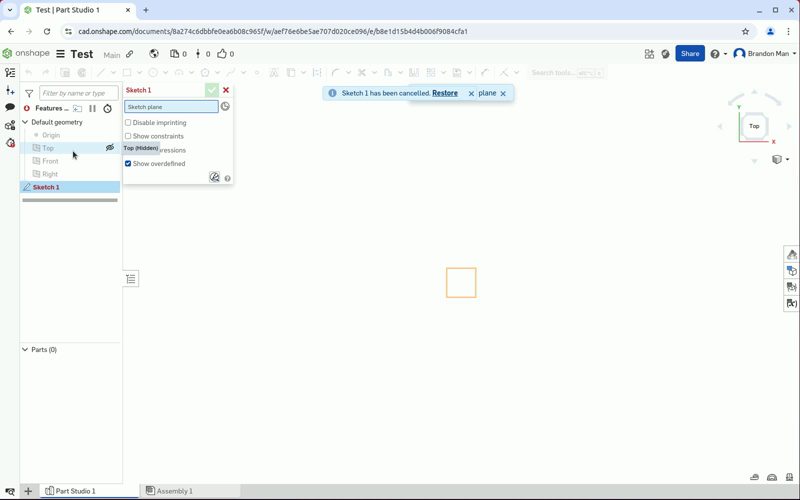
click(73, 150)
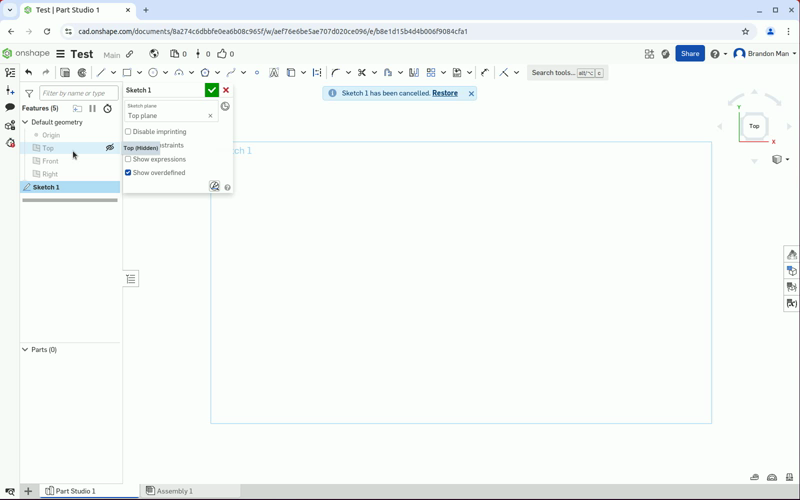
mouse_move(73, 352)
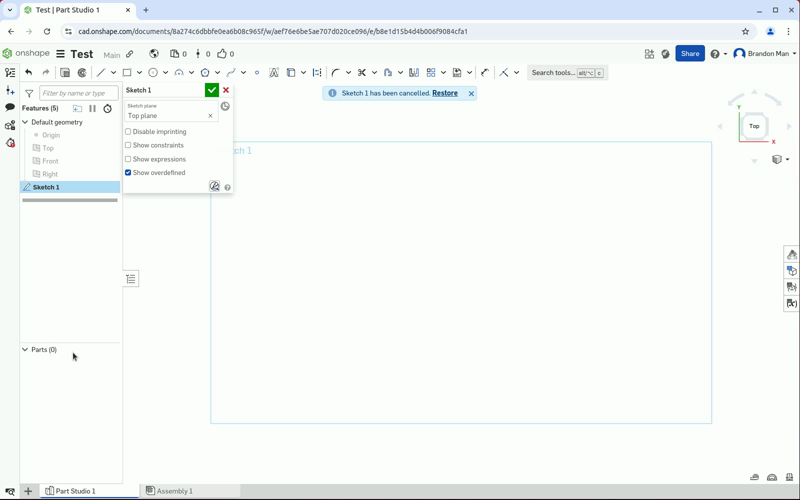
key(y)
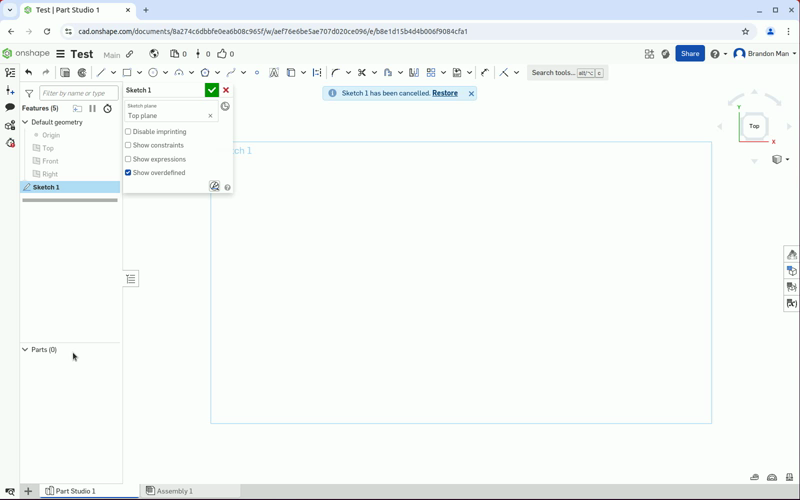
key(l)
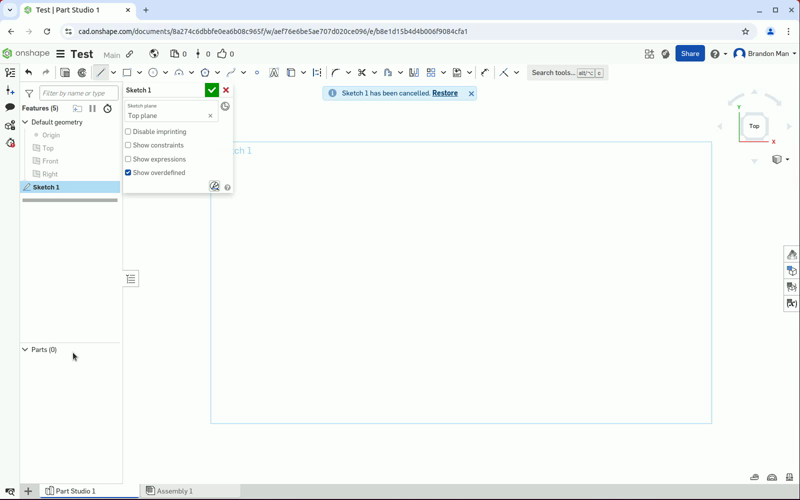
key_down(shift)
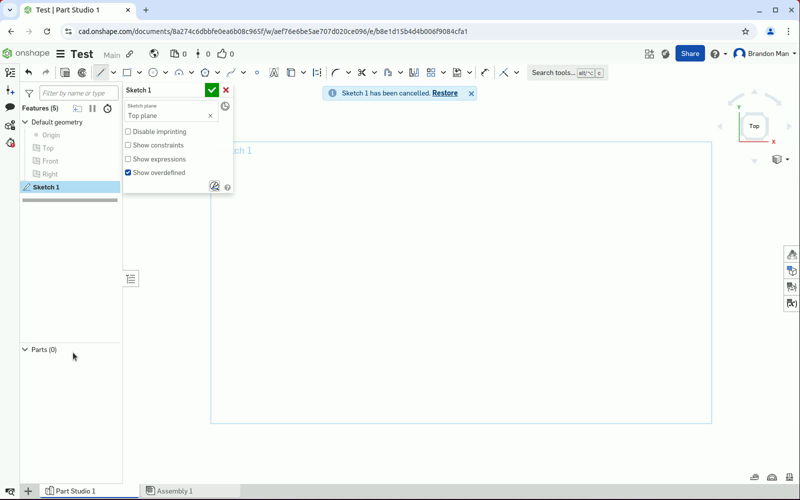
mouse_move(430, 307)
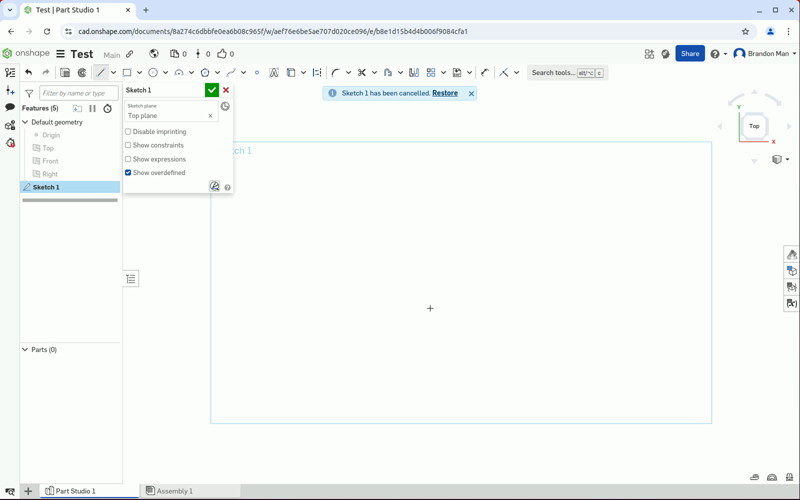
click(430, 307)
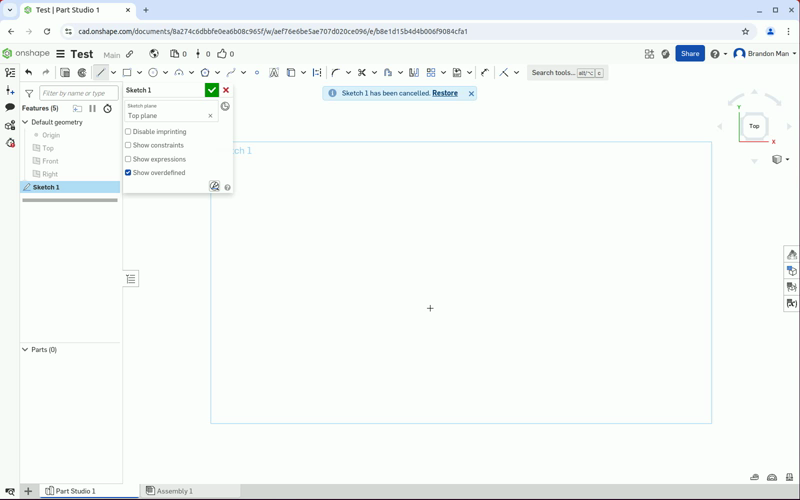
key_up(shift)
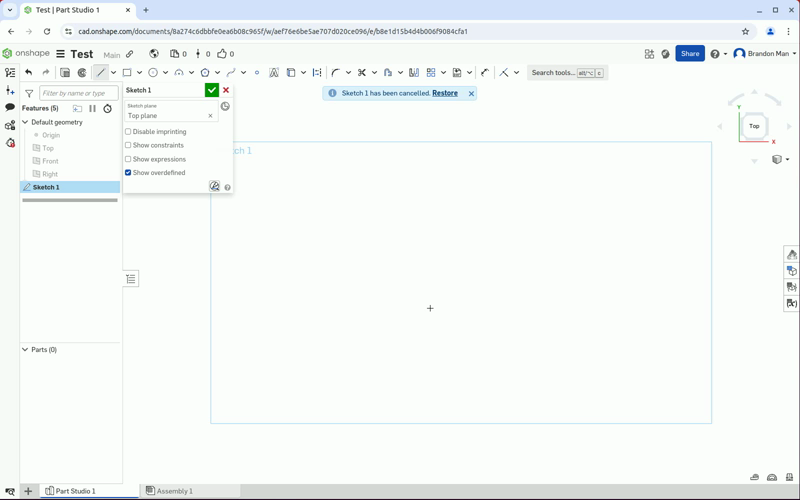
key_down(shift)
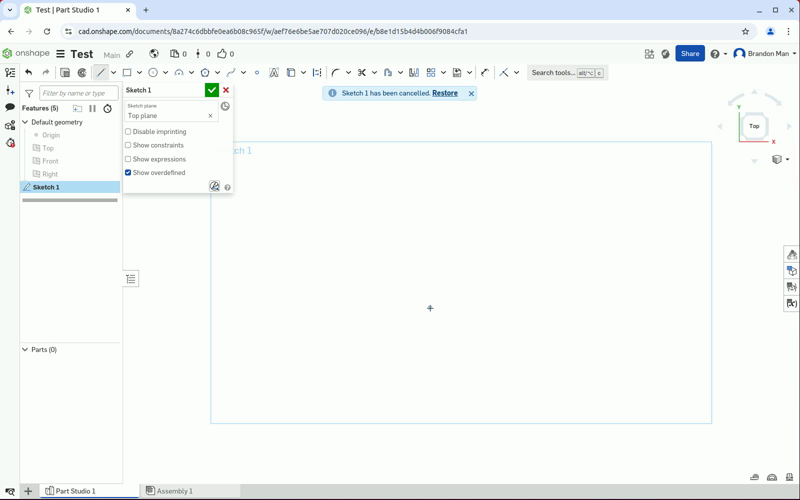
mouse_move(503, 307)
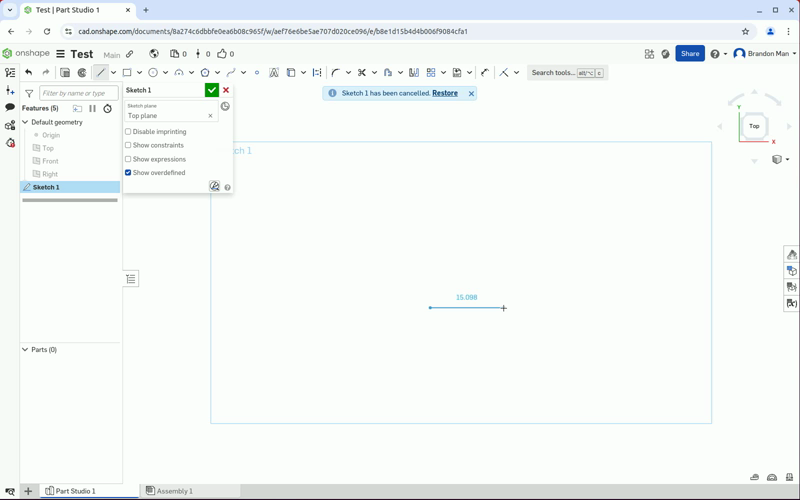
click(503, 307)
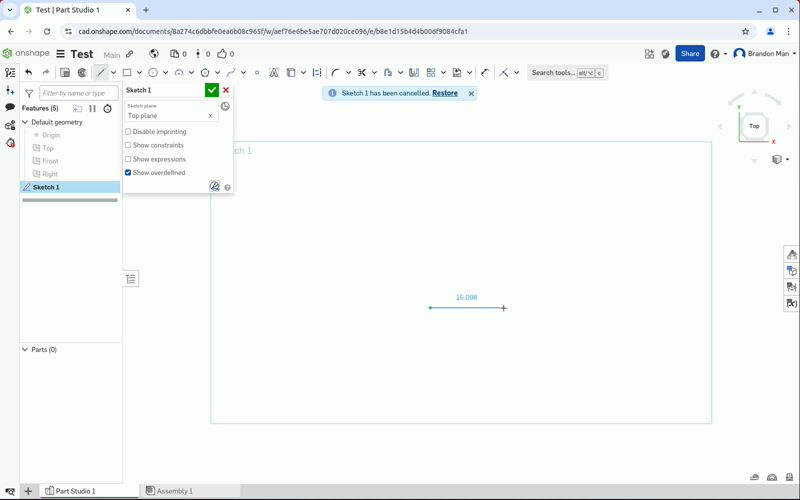
key_up(shift)
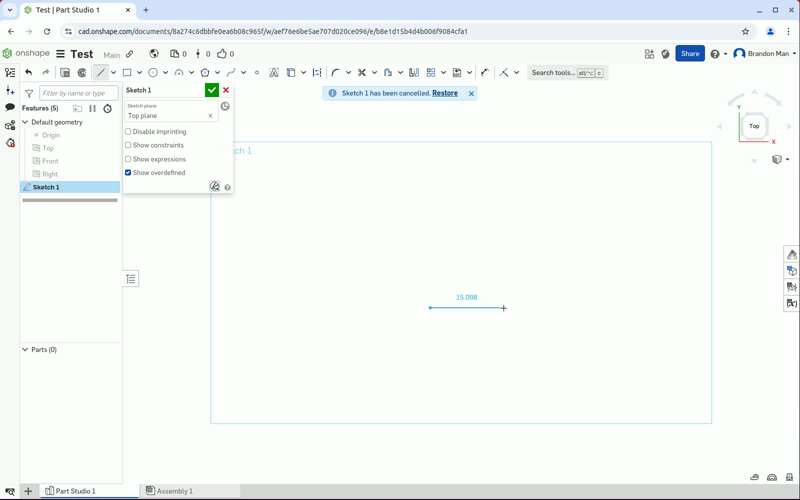
key_down(shift)
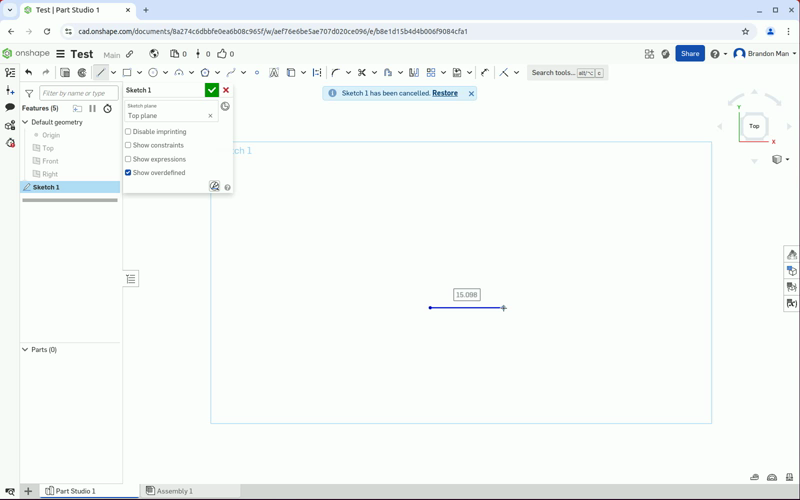
mouse_move(503, 233)
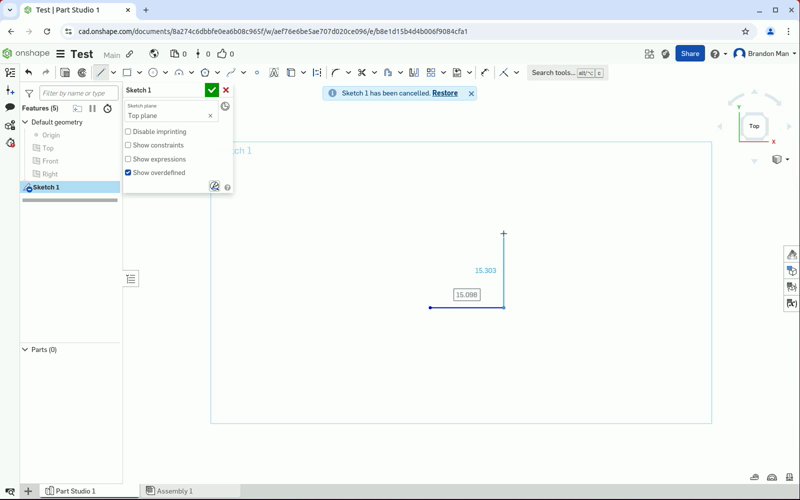
click(503, 233)
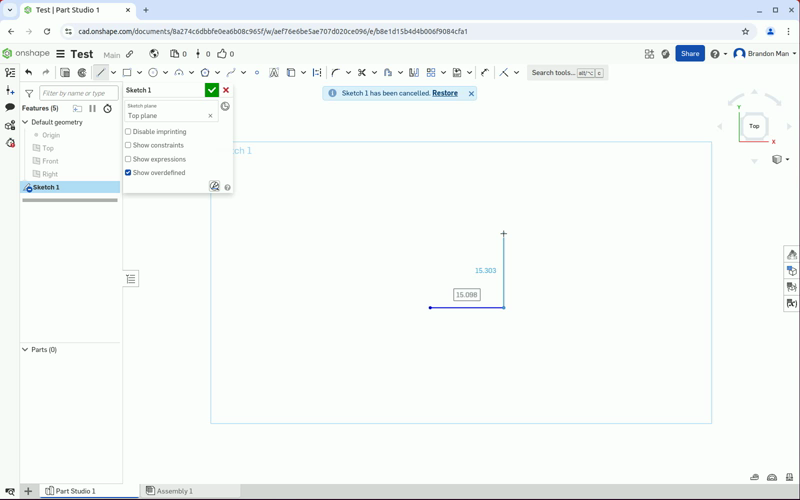
key_up(shift)
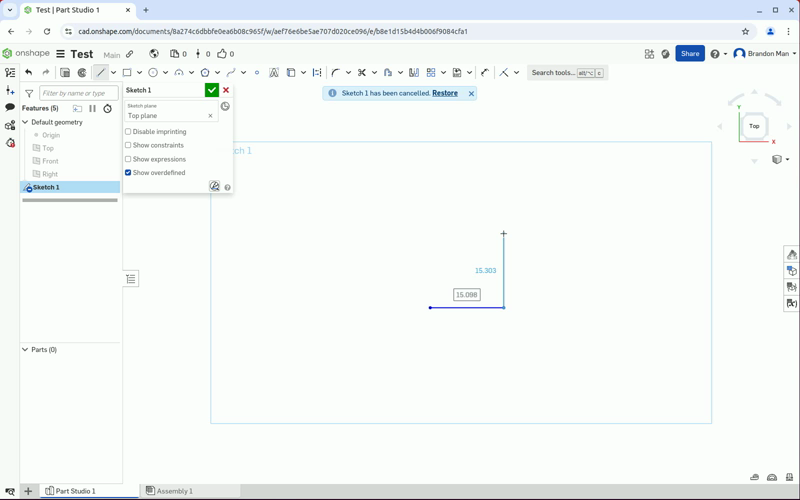
key_down(shift)
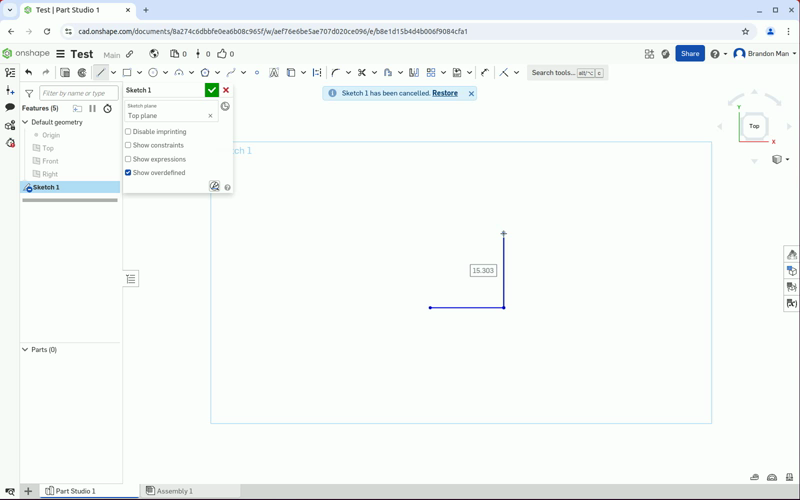
mouse_move(430, 233)
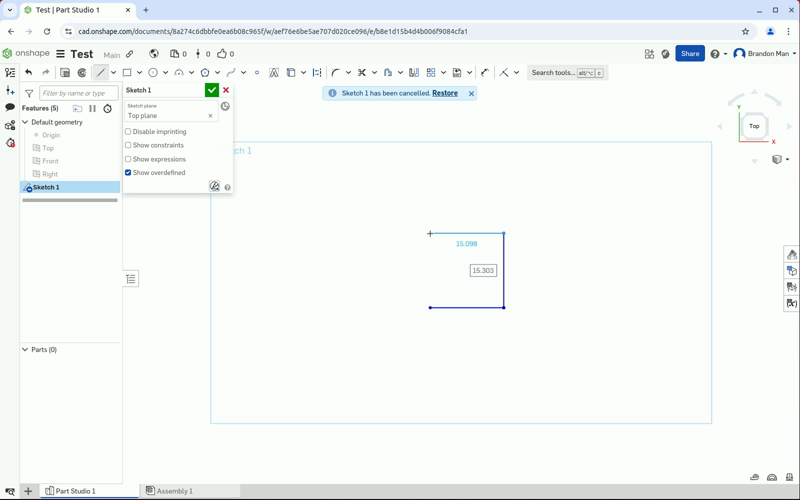
click(430, 233)
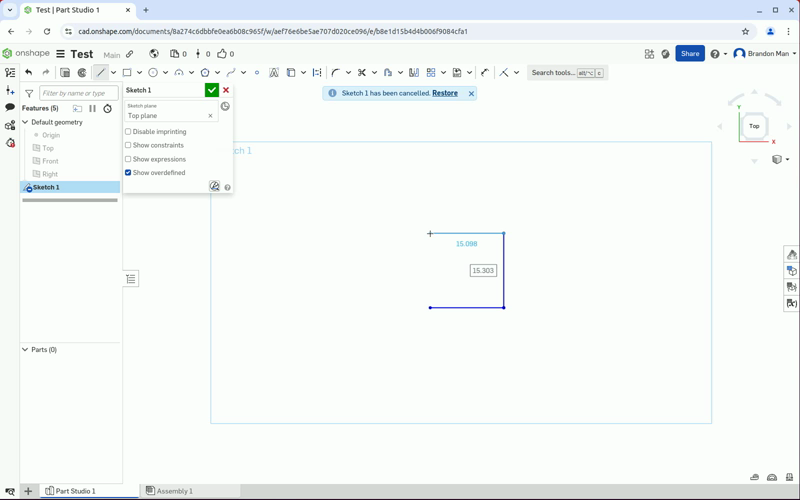
key_up(shift)
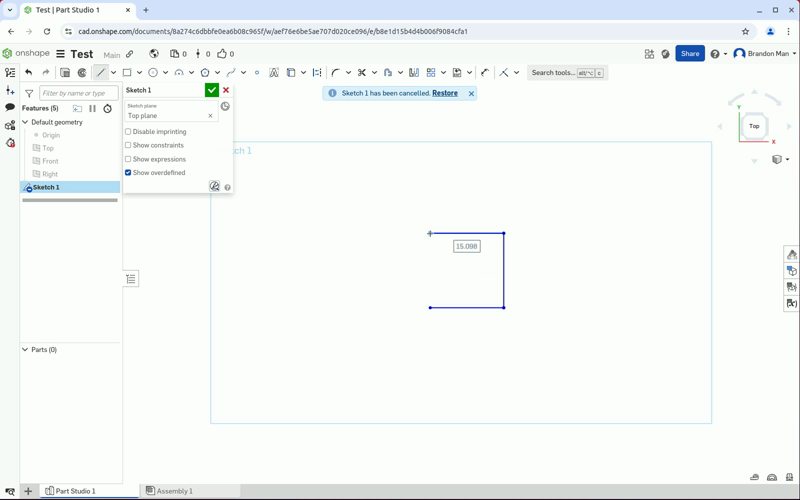
key_down(shift)
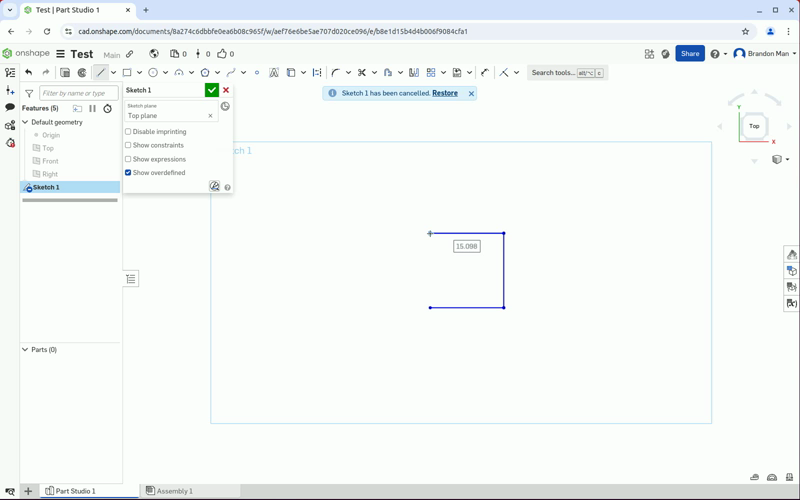
mouse_move(430, 307)
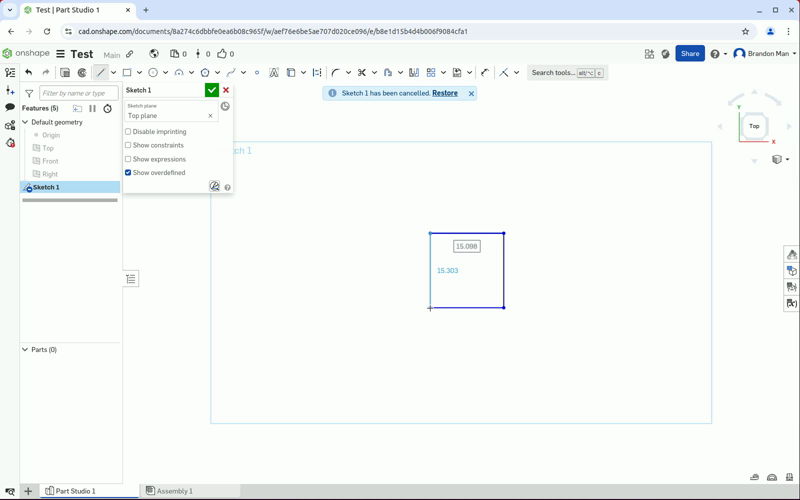
key_up(shift)
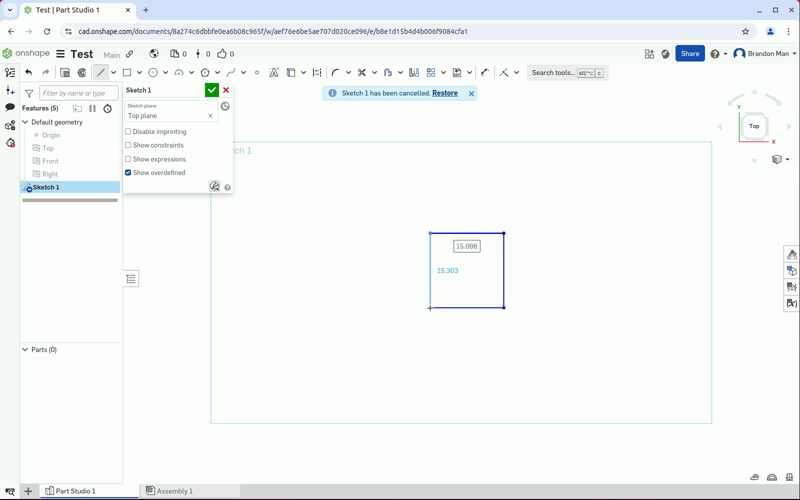
click(430, 307)
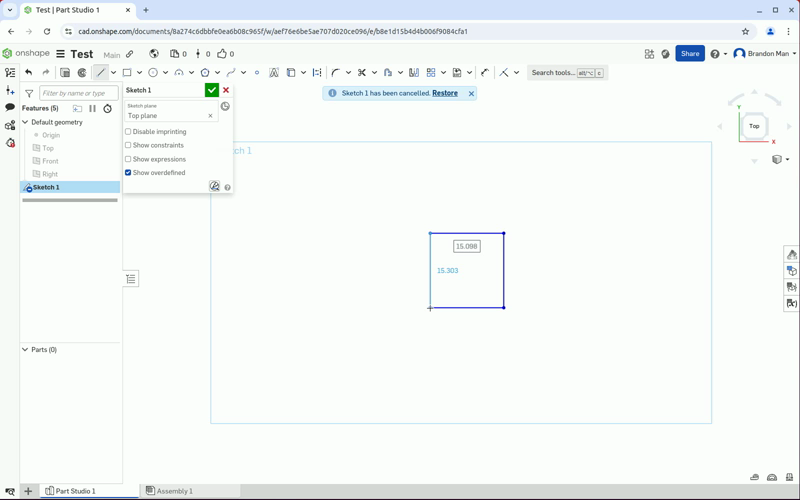
key(esc)
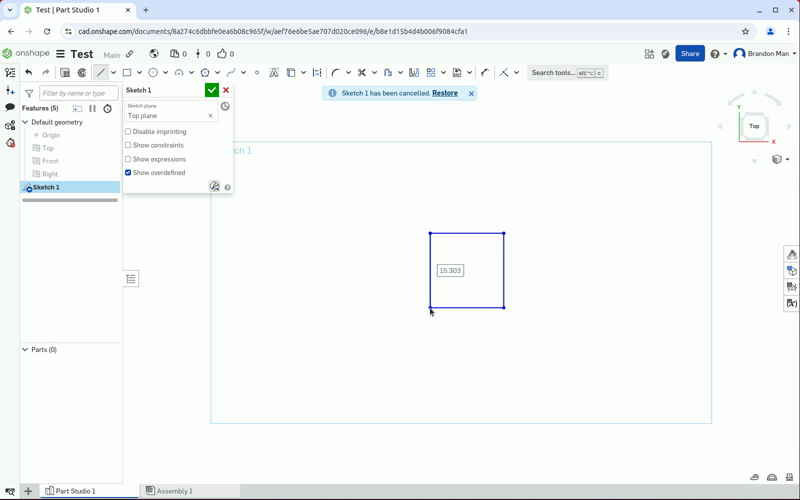
mouse_move(461, 293)
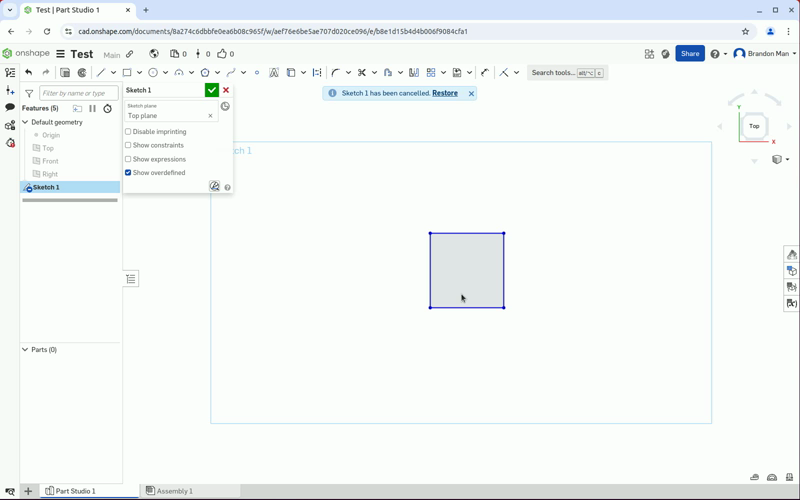
click(461, 293)
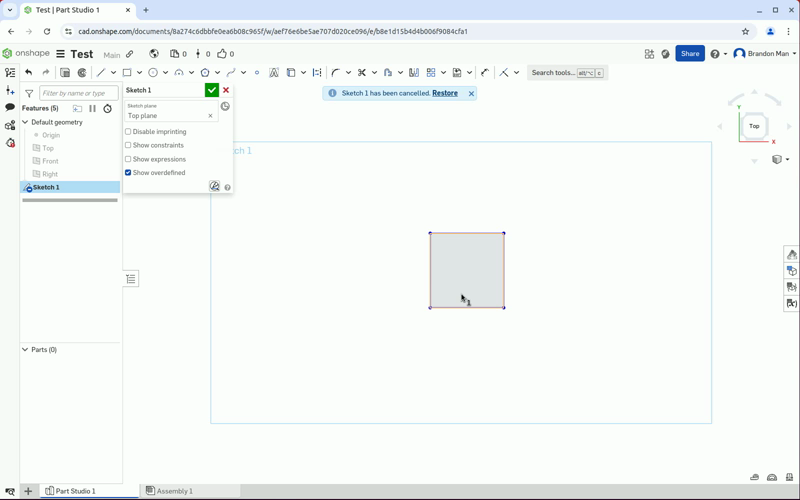
mouse_move(73, 352)
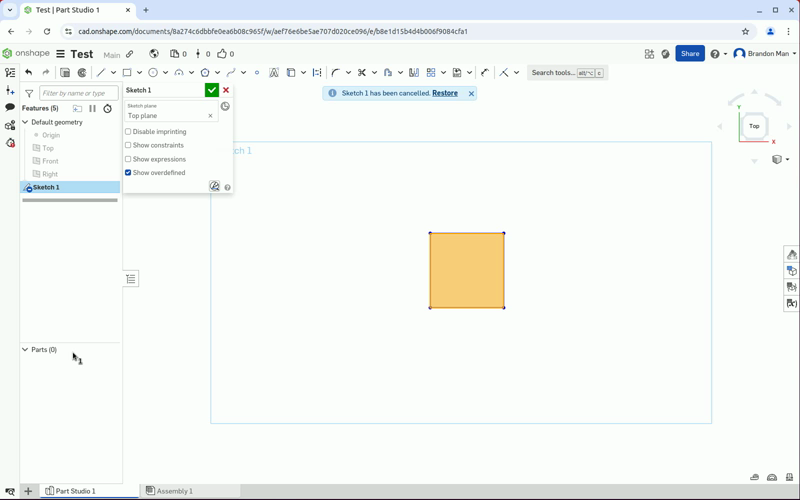
key(shift+y)
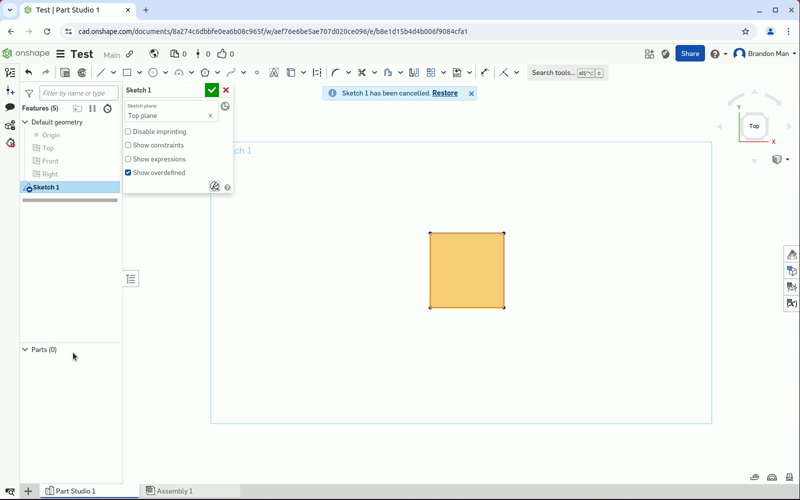
key(shift+e)
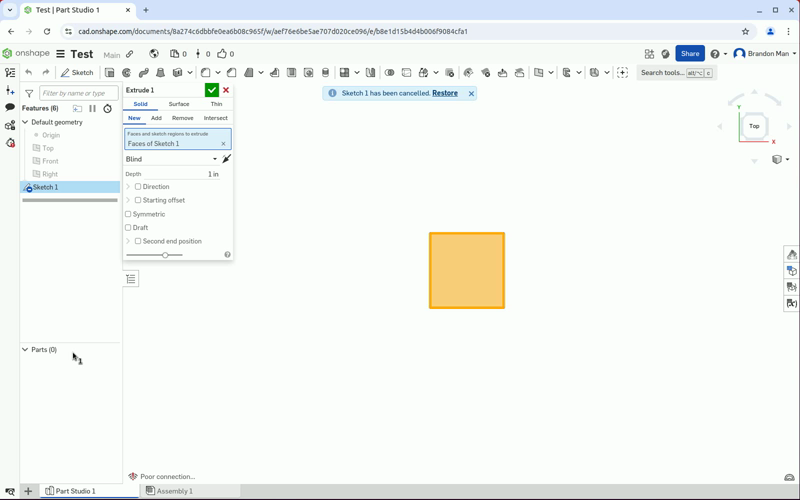
mouse_move(143, 106)
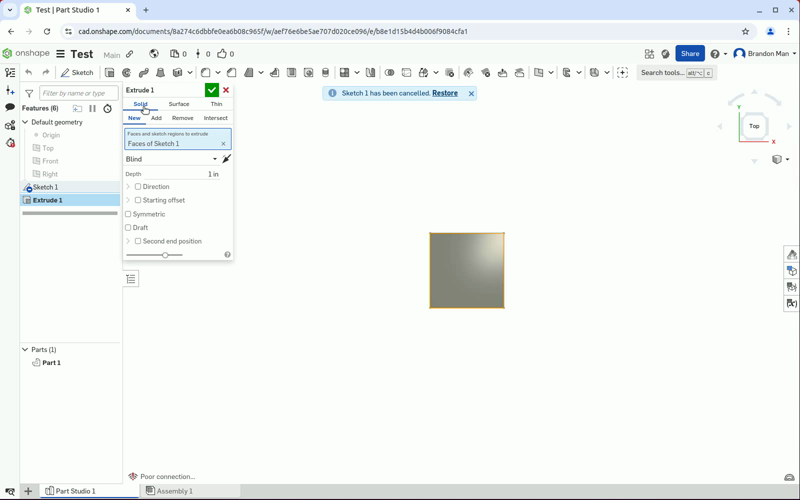
click(143, 106)
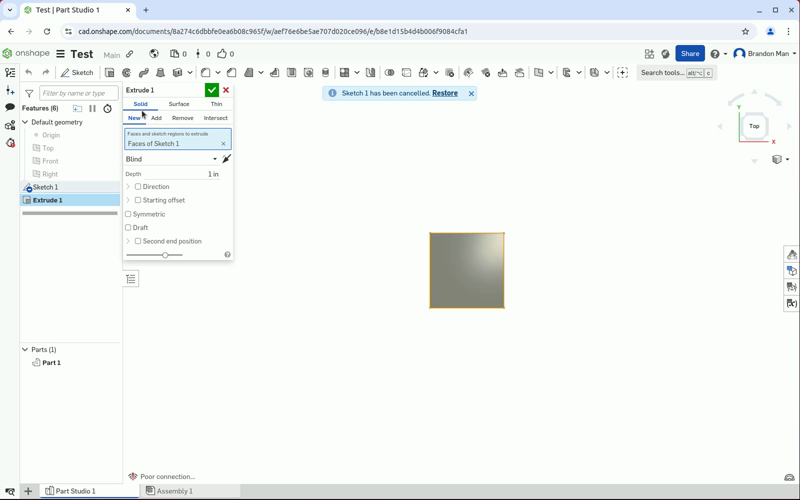
mouse_move(137, 120)
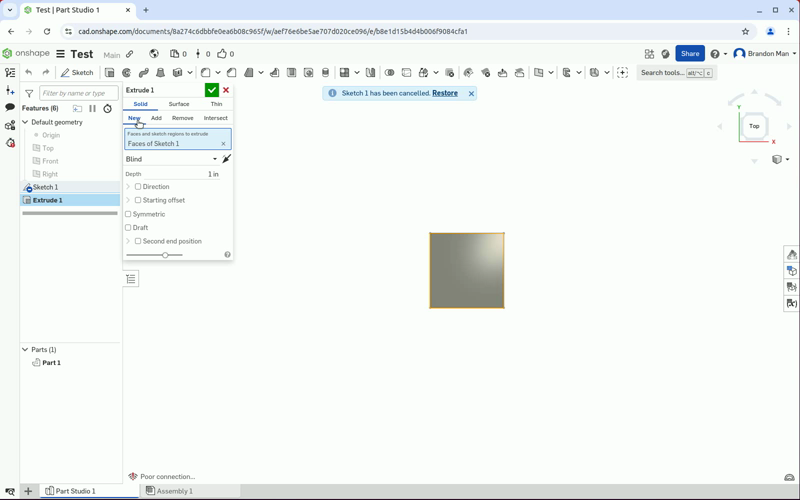
click(137, 120)
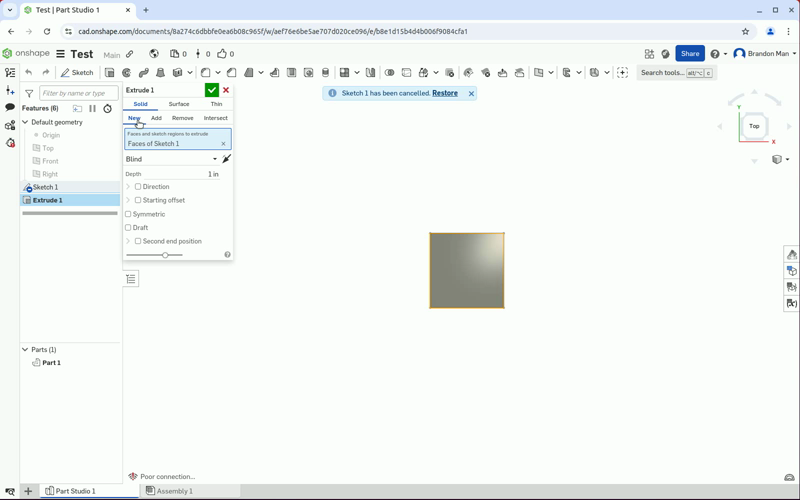
key(tab, 4)
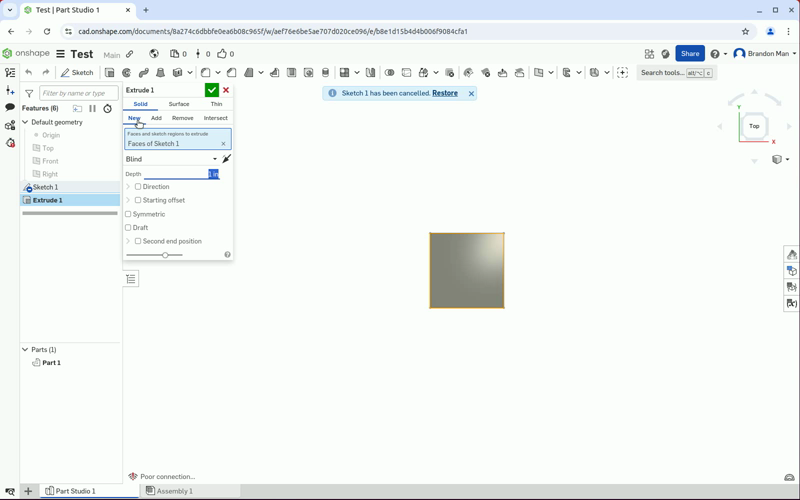
text(23.108)
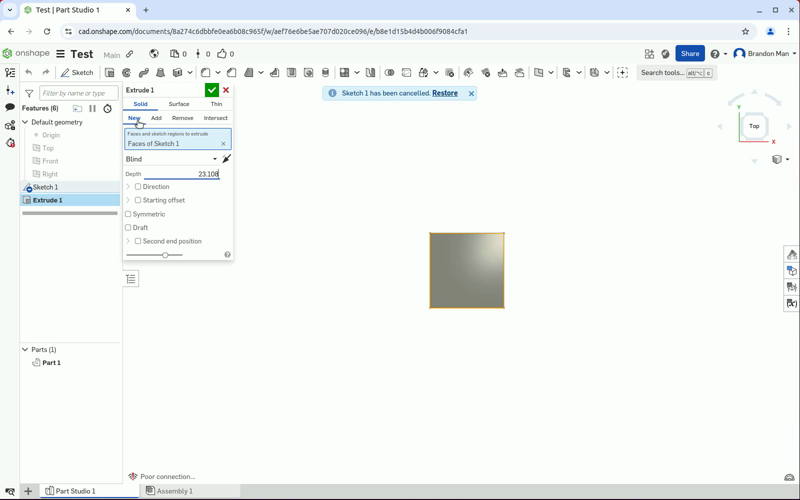
key(enter)
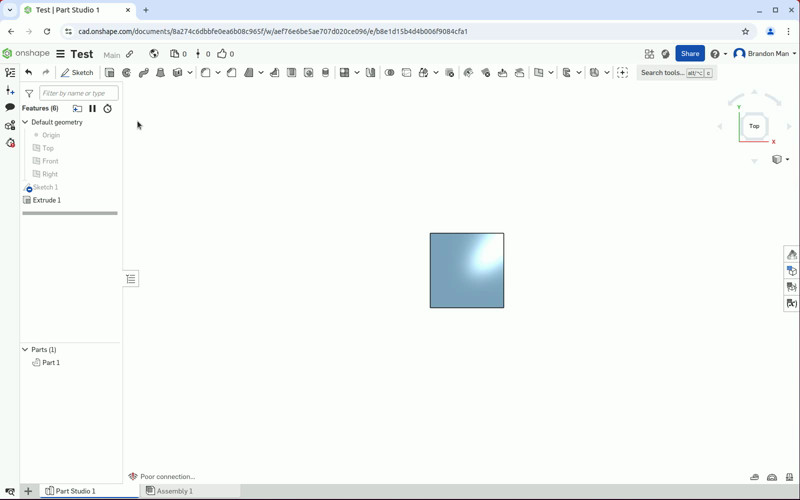
key(shift+h)
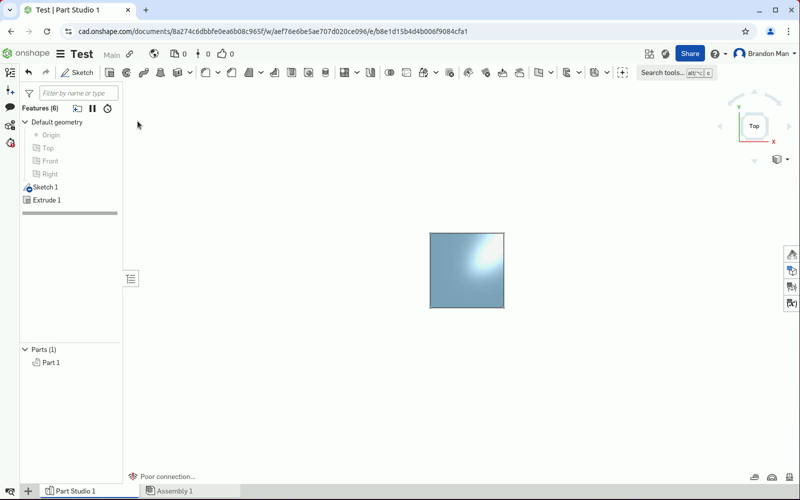
key(shift+h)
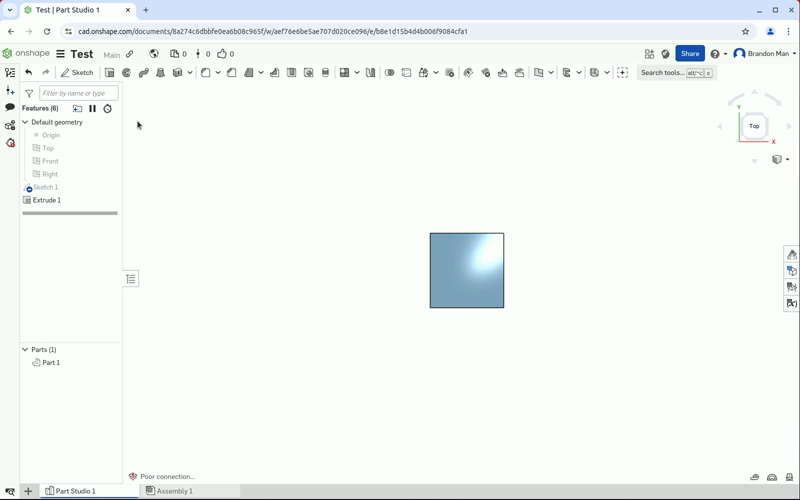
mouse_move(73, 189)
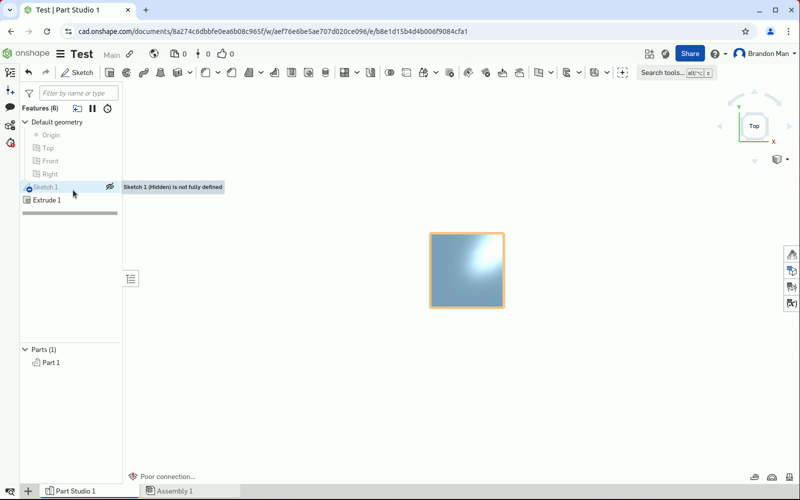
click(73, 189)
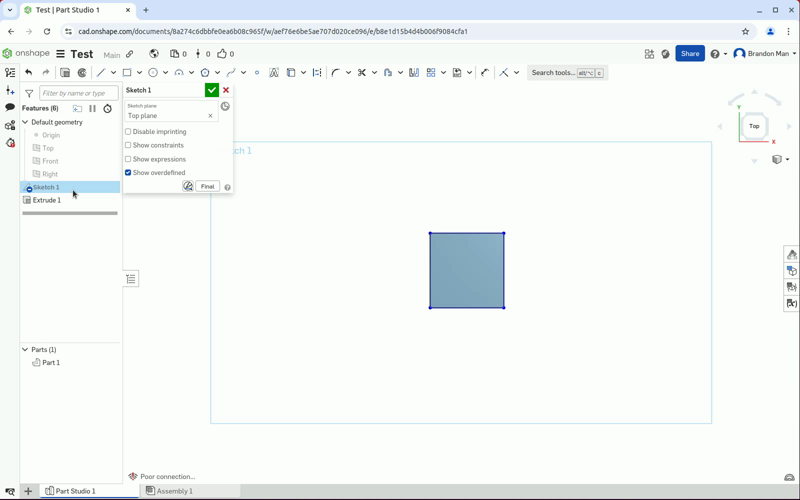
mouse_move(229, 92)
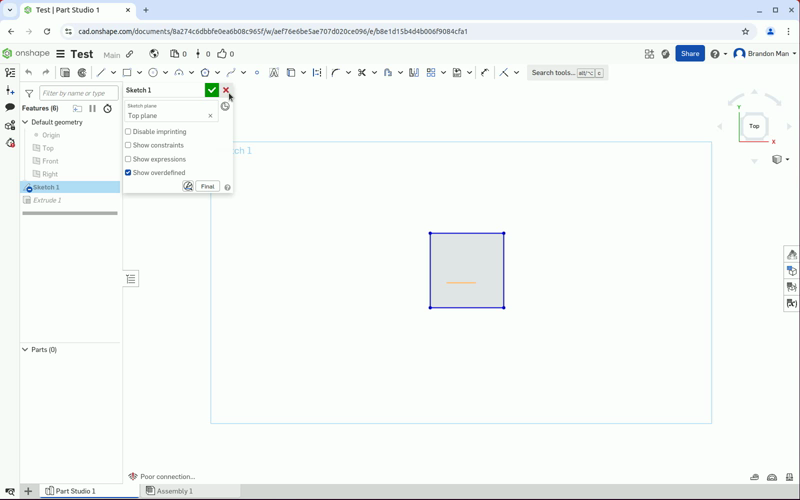
click(229, 92)
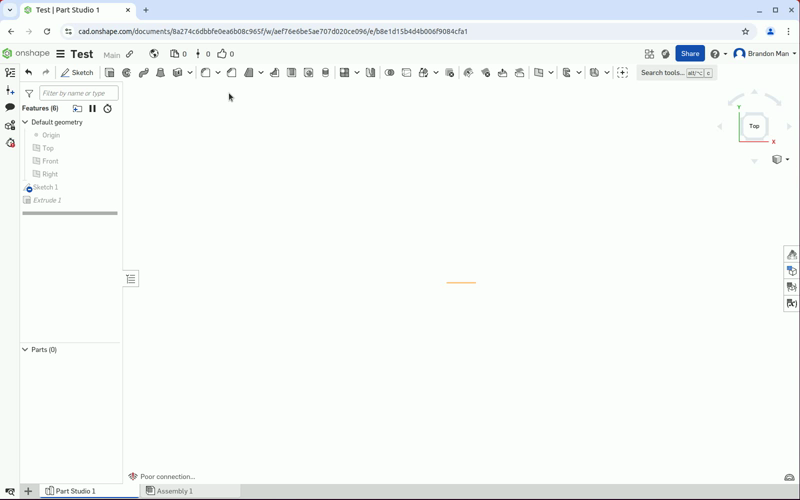
mouse_move(541, 75)
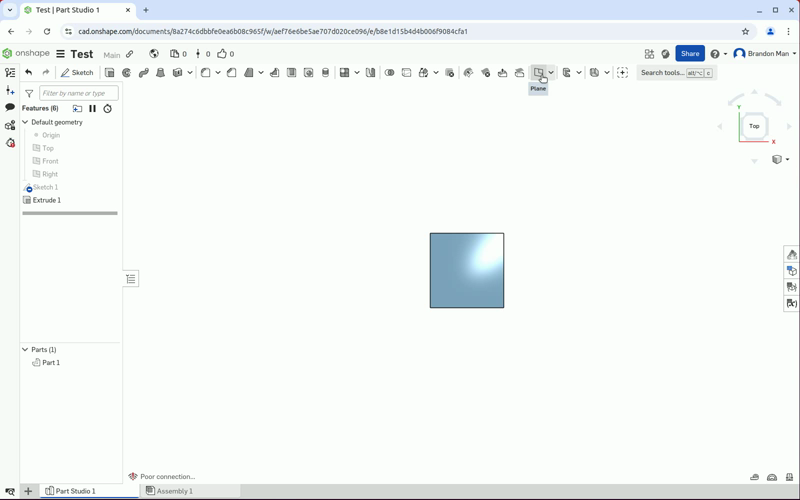
click(541, 75)
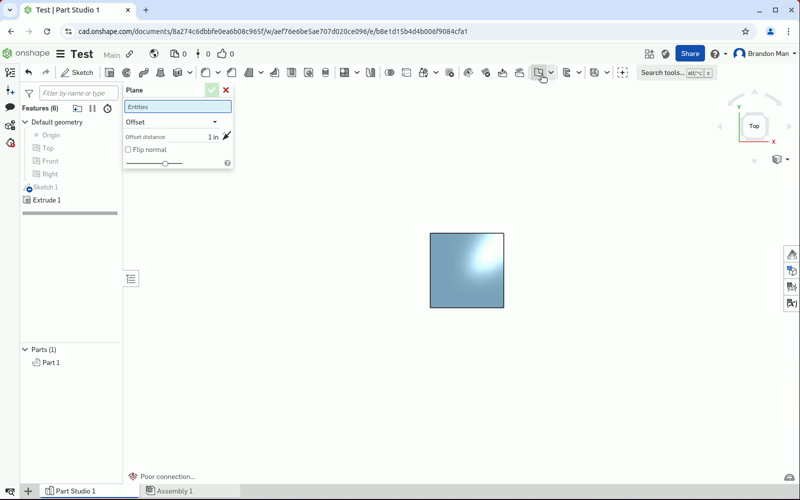
mouse_move(73, 150)
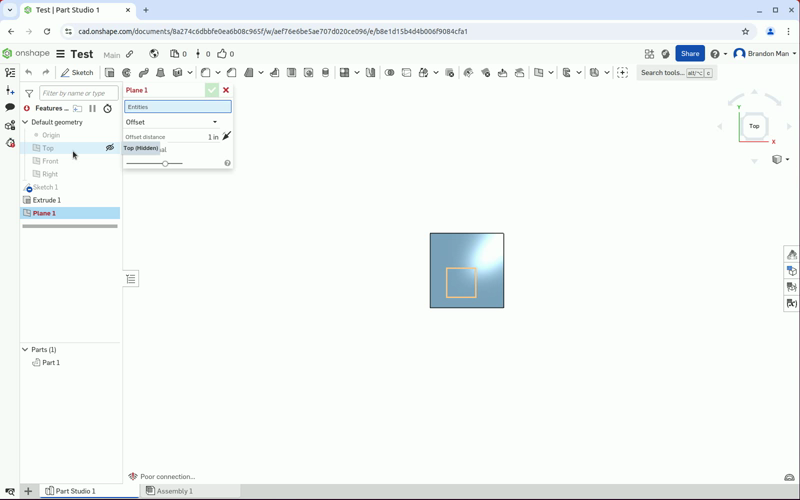
click(73, 150)
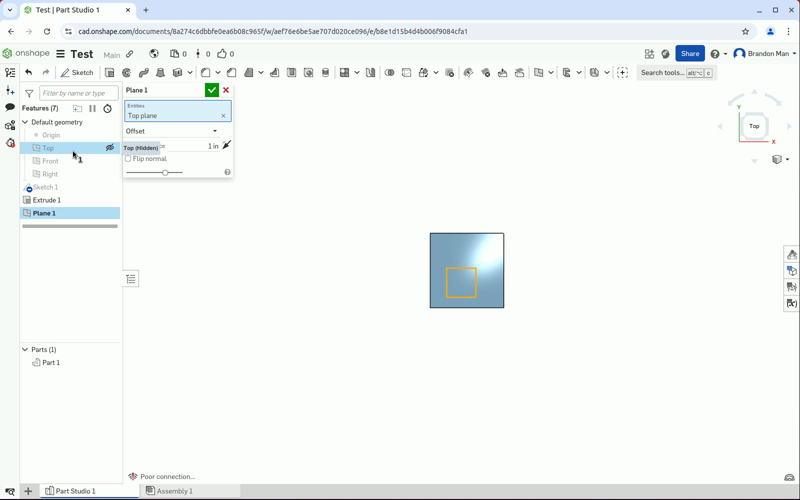
key(tab, 2)
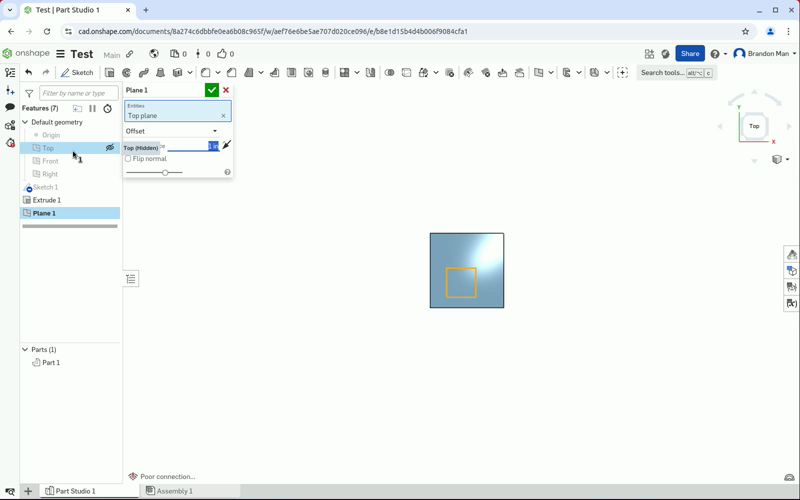
text(23.108)
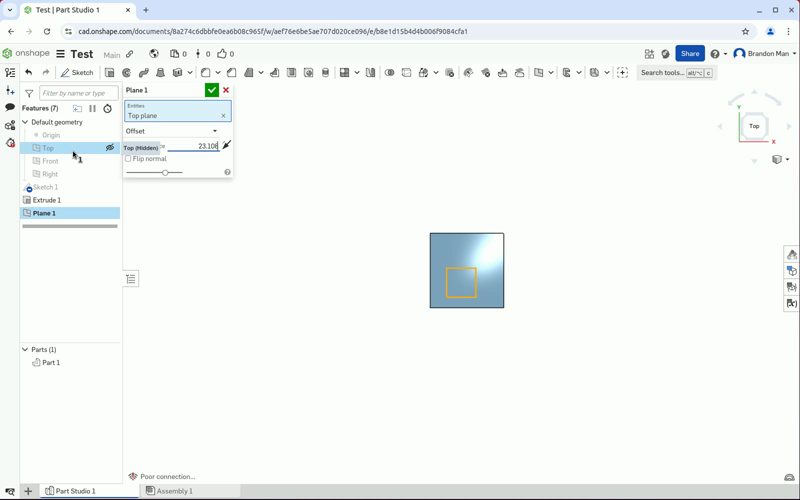
key(enter, 2)
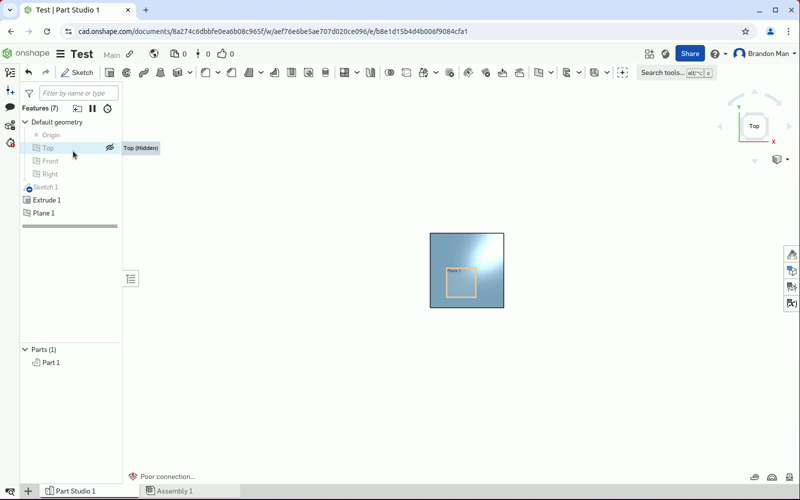
key(shift+s)
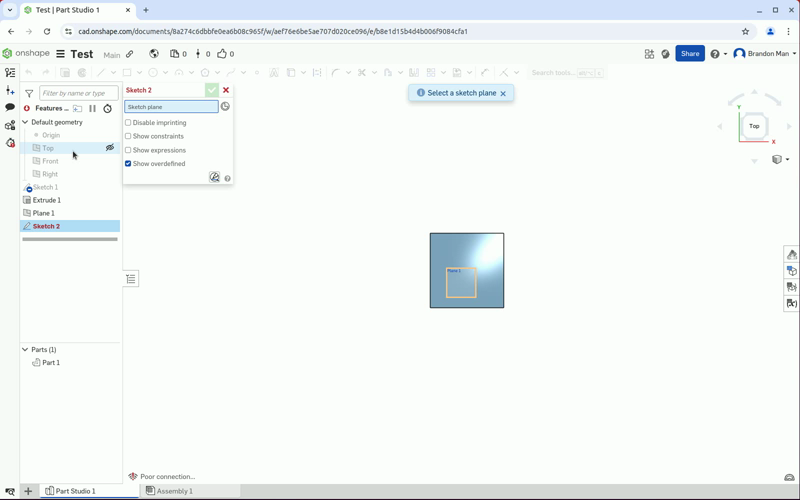
mouse_move(73, 215)
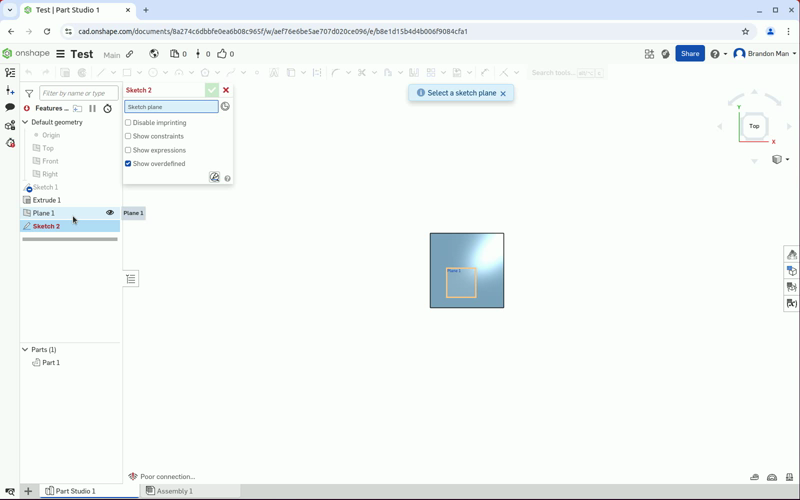
click(73, 215)
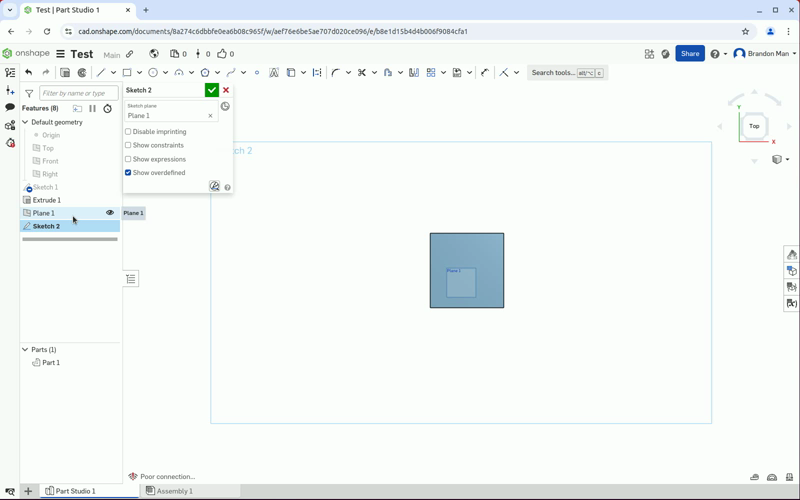
mouse_move(73, 352)
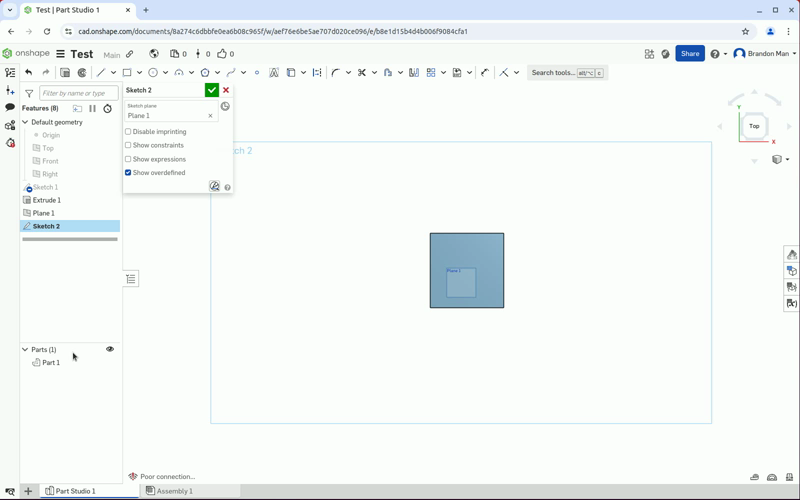
key(y)
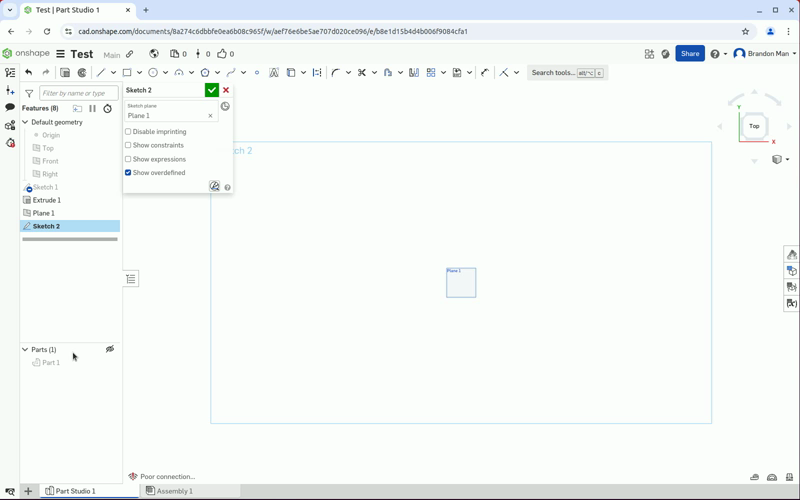
key(l)
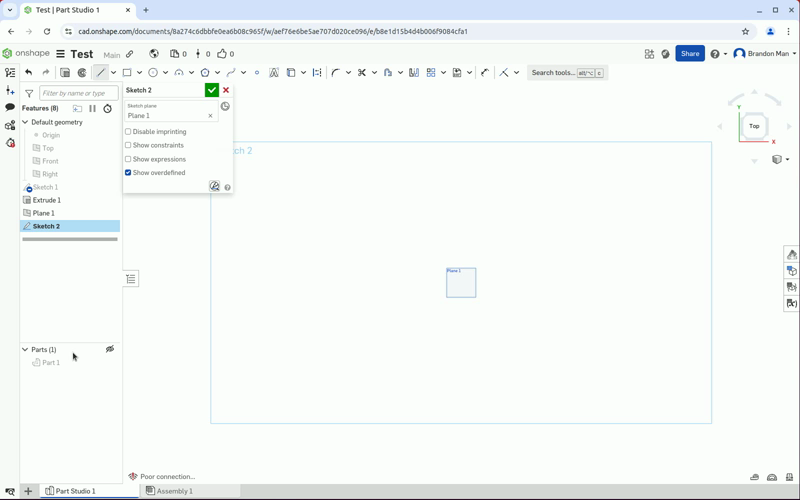
key_down(shift)
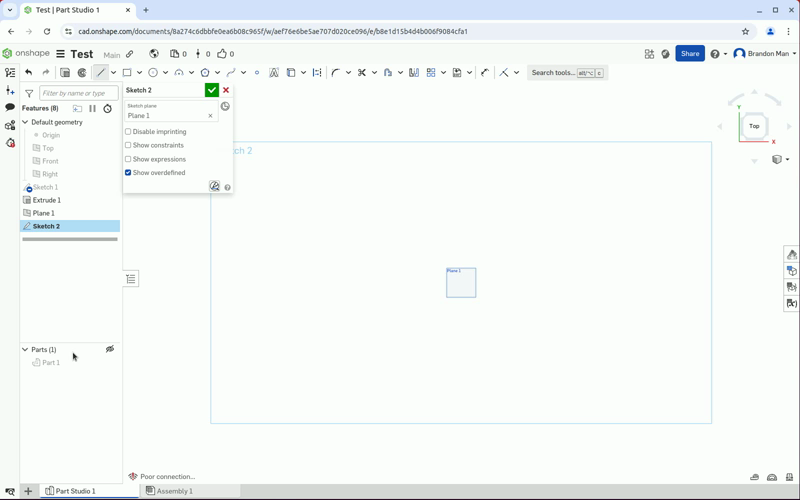
mouse_move(446, 282)
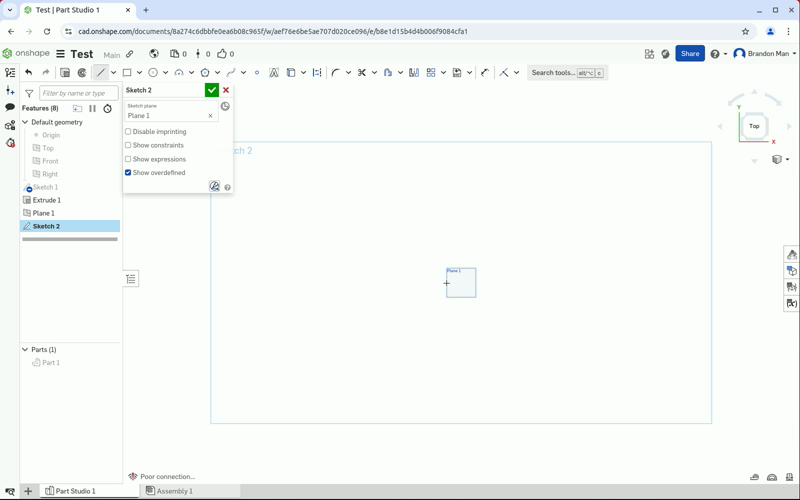
click(446, 282)
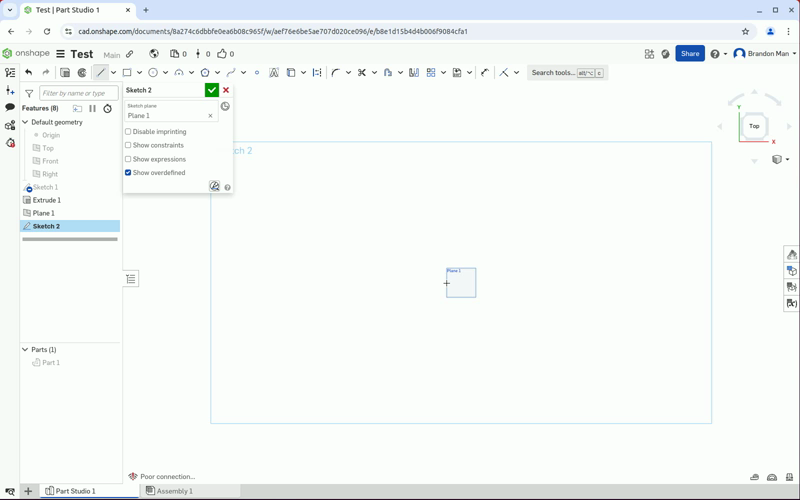
key_up(shift)
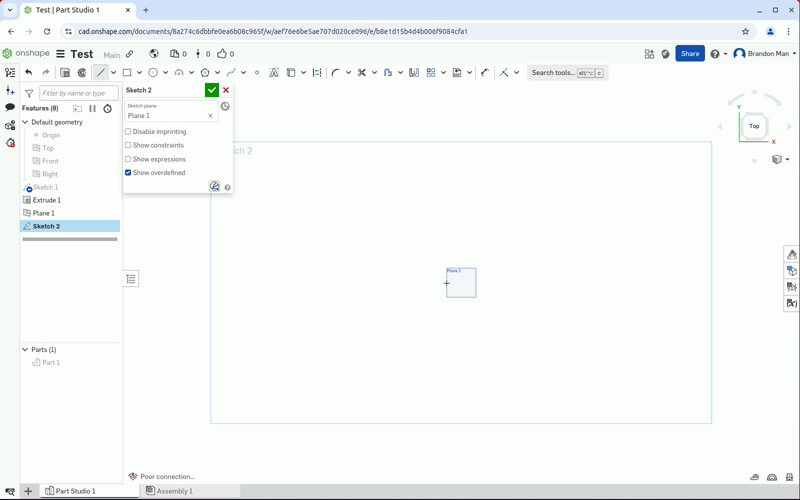
key_down(shift)
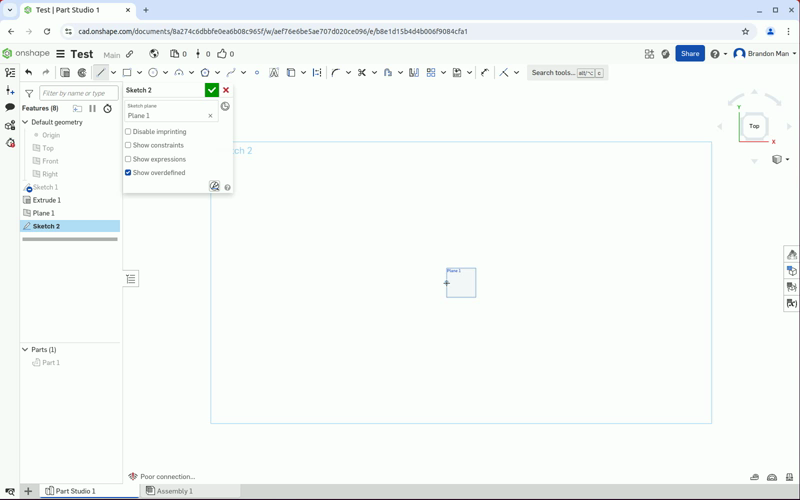
mouse_move(476, 282)
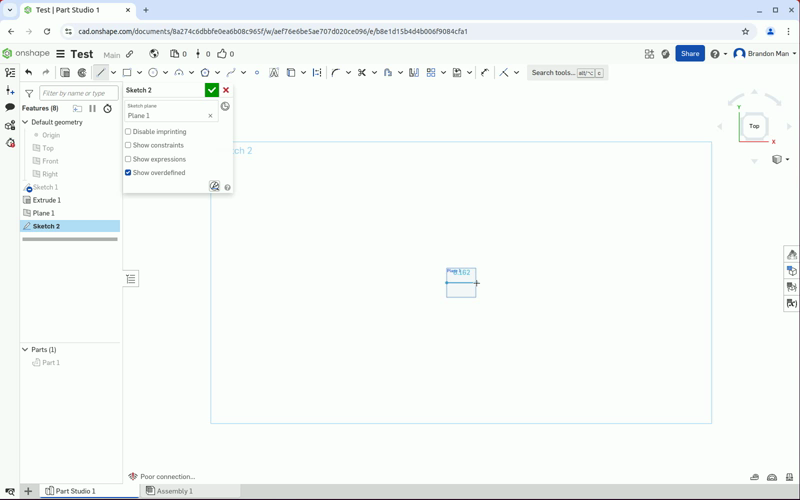
mouse_move(482, 282)
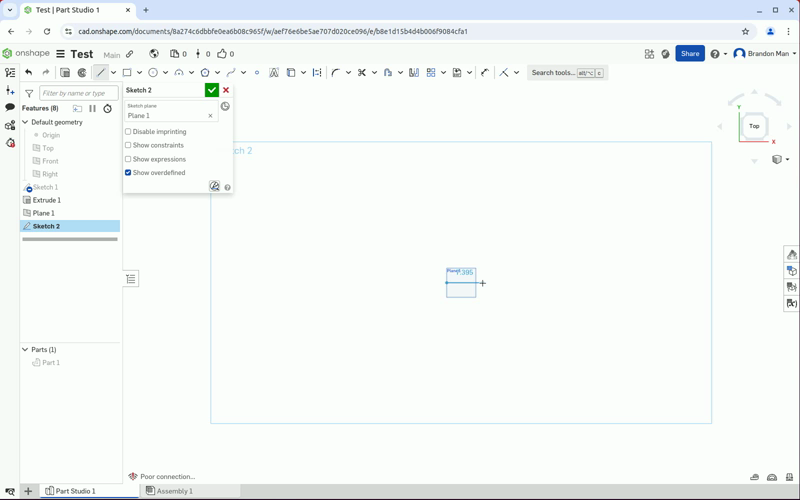
click(482, 282)
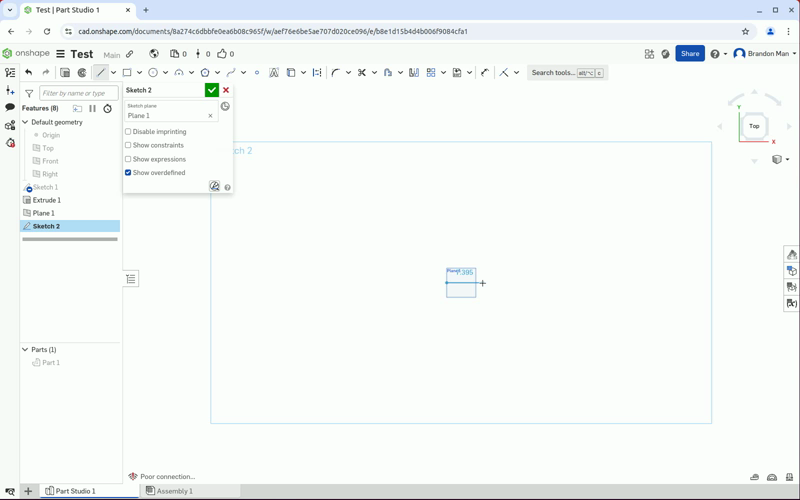
key_up(shift)
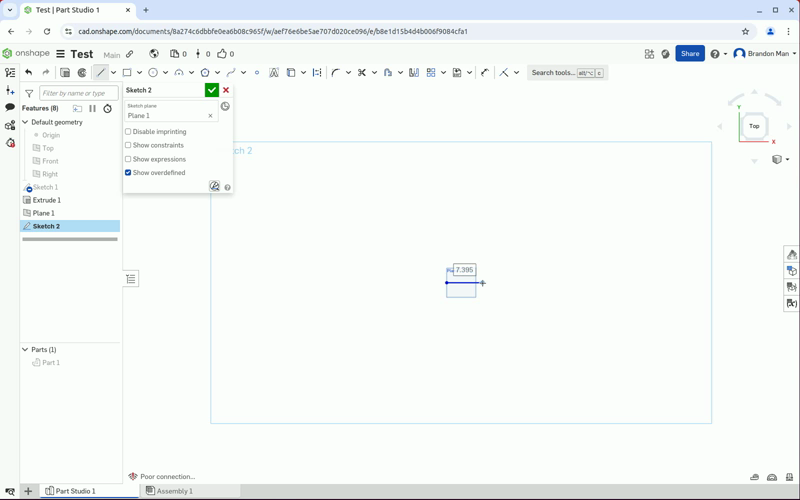
key_down(shift)
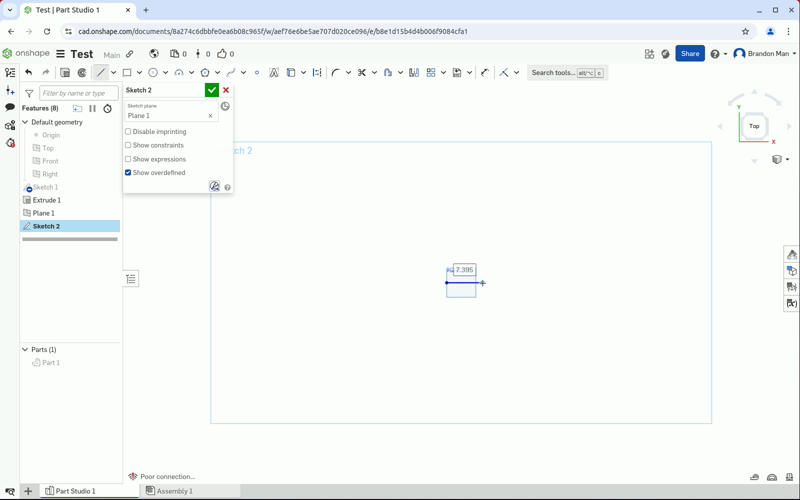
mouse_move(512, 282)
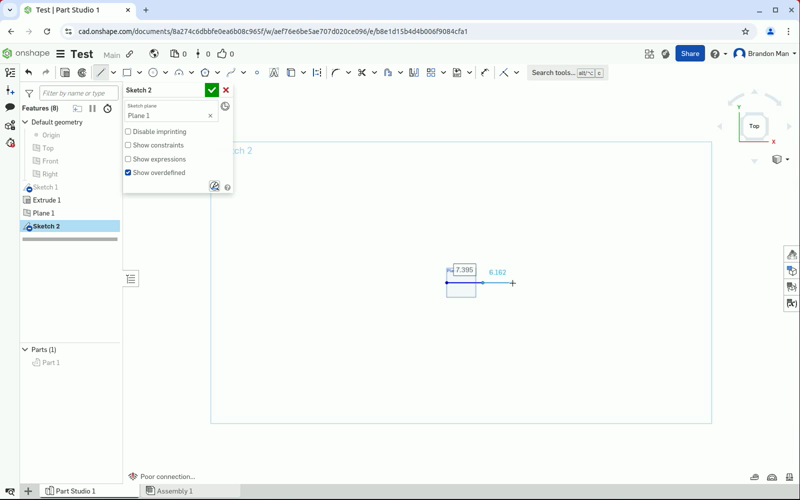
mouse_move(482, 255)
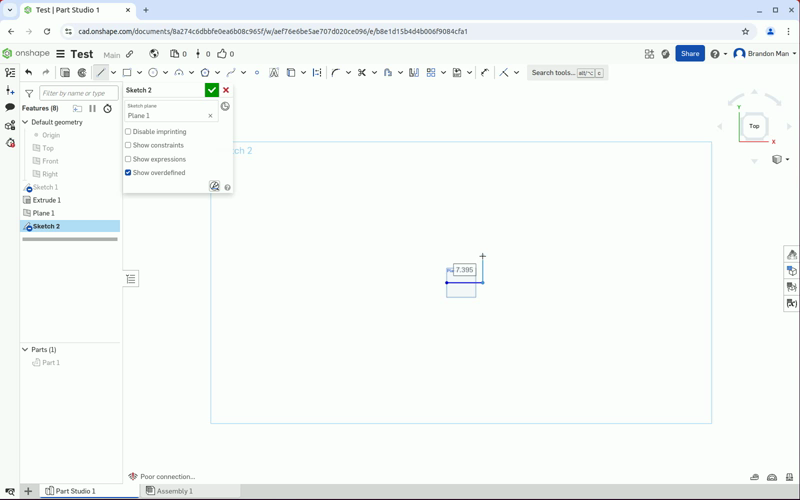
click(482, 255)
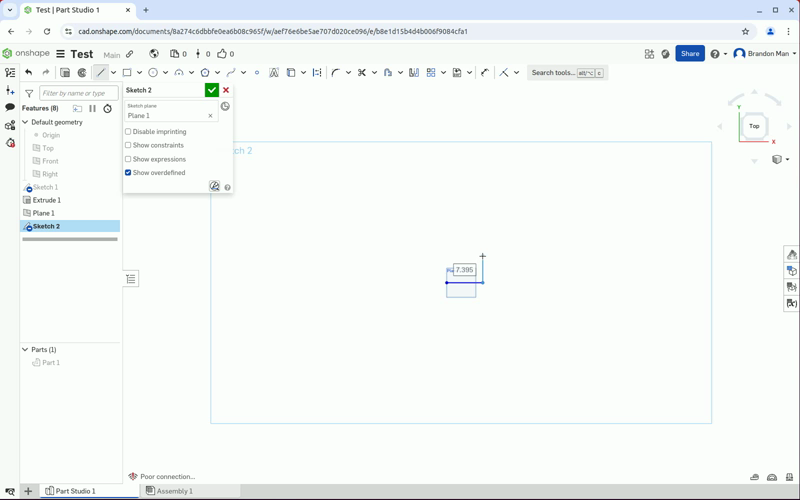
key_up(shift)
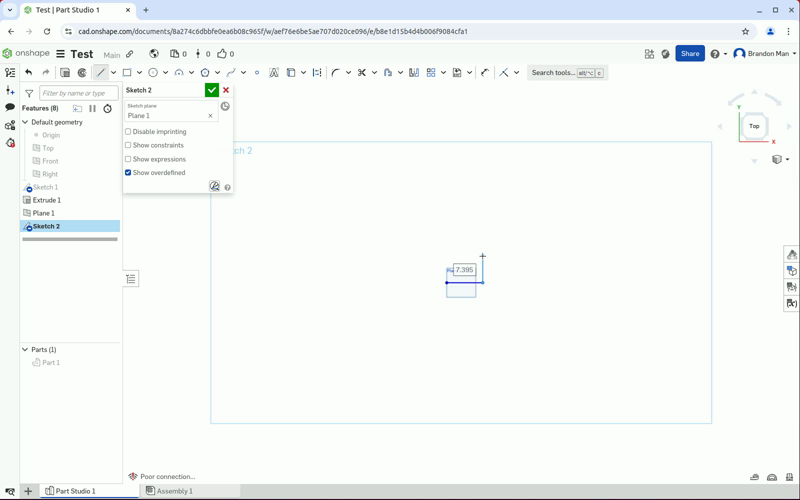
key_down(shift)
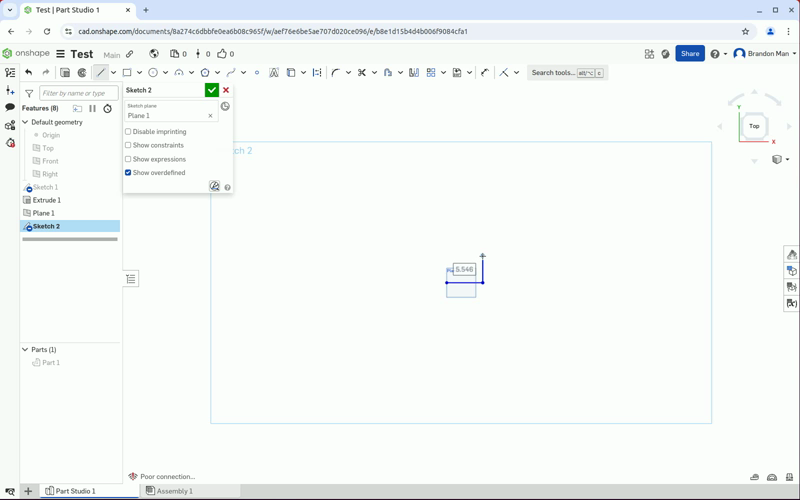
mouse_move(512, 255)
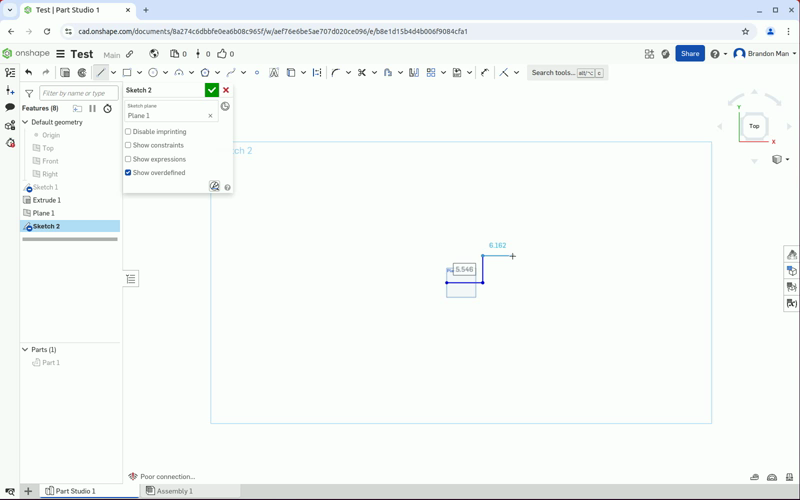
mouse_move(446, 255)
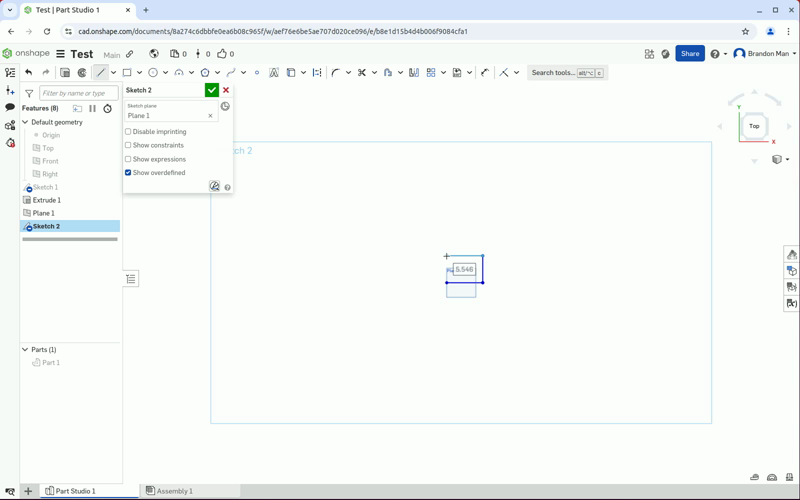
click(446, 255)
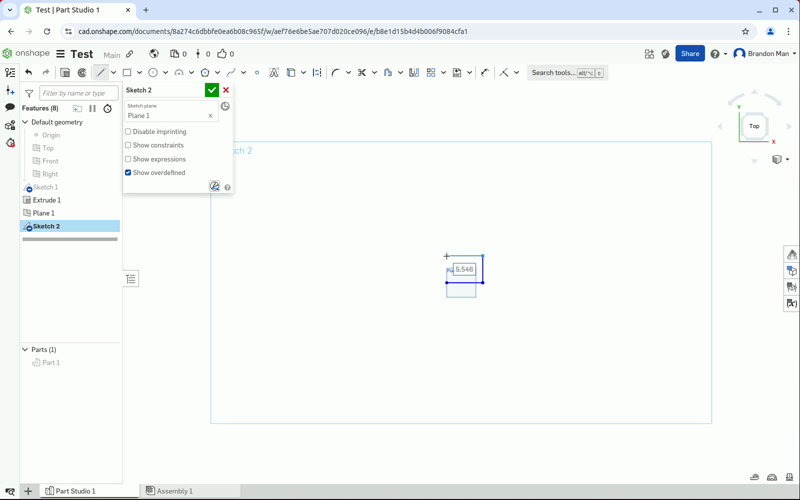
key_up(shift)
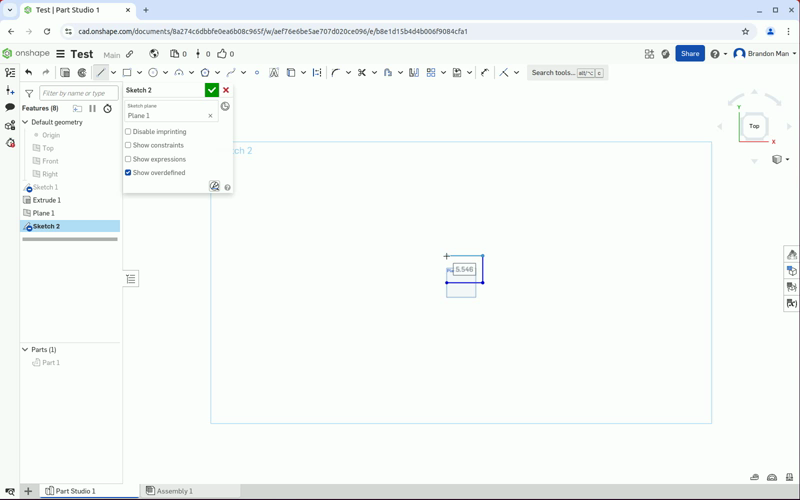
mouse_move(476, 255)
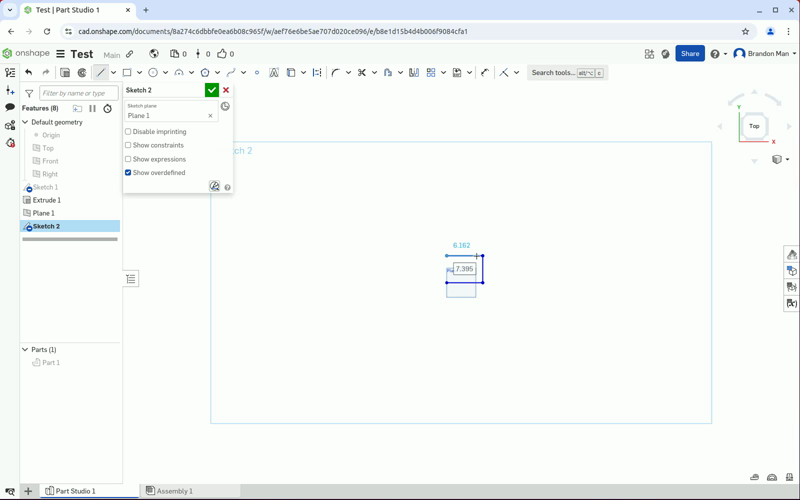
key_down(shift)
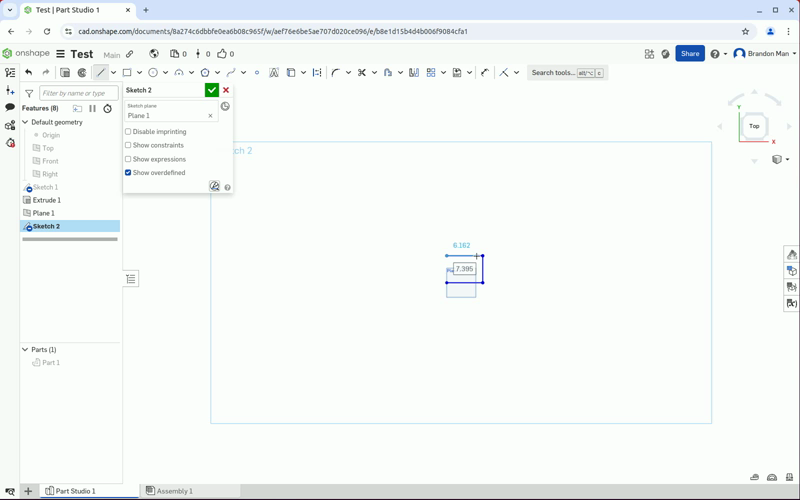
mouse_move(446, 282)
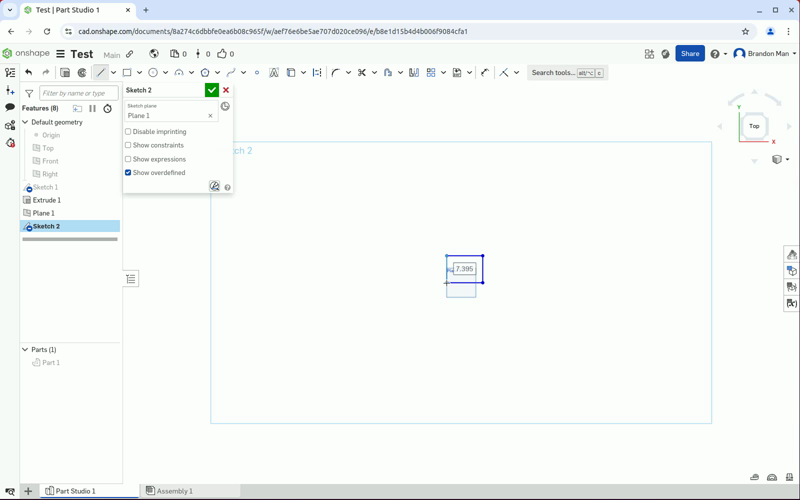
key_up(shift)
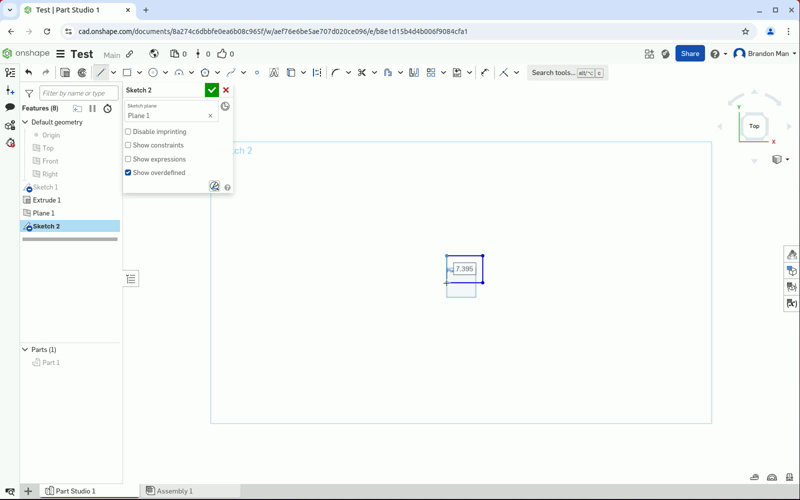
click(446, 282)
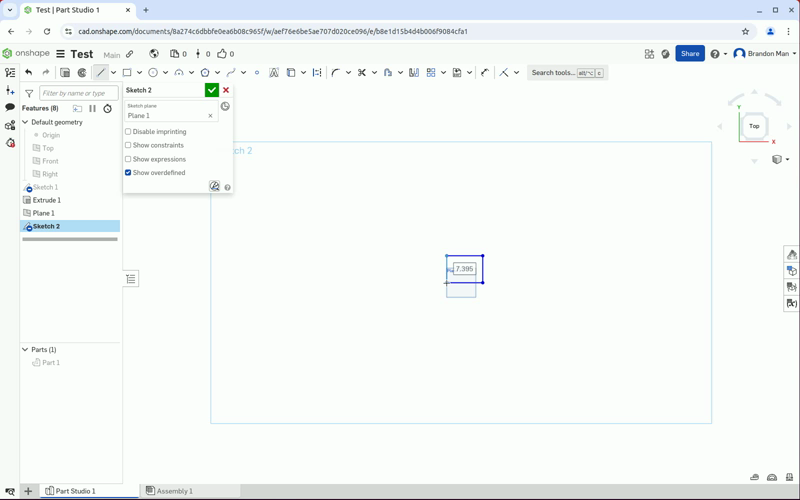
key(esc)
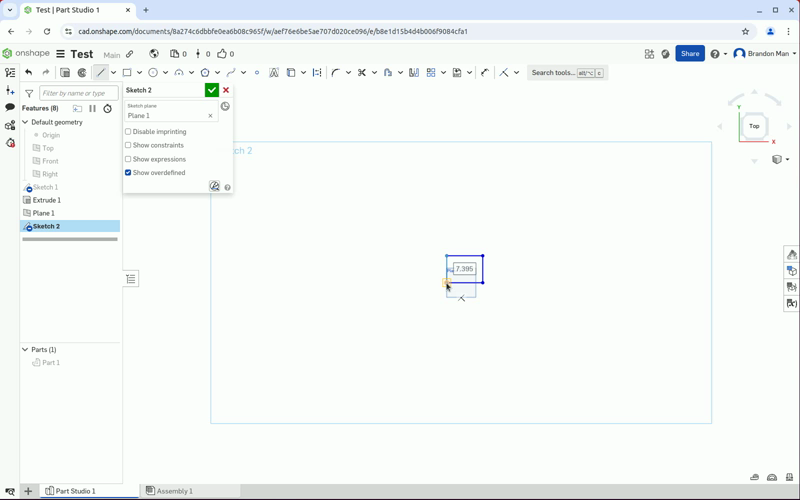
mouse_move(470, 266)
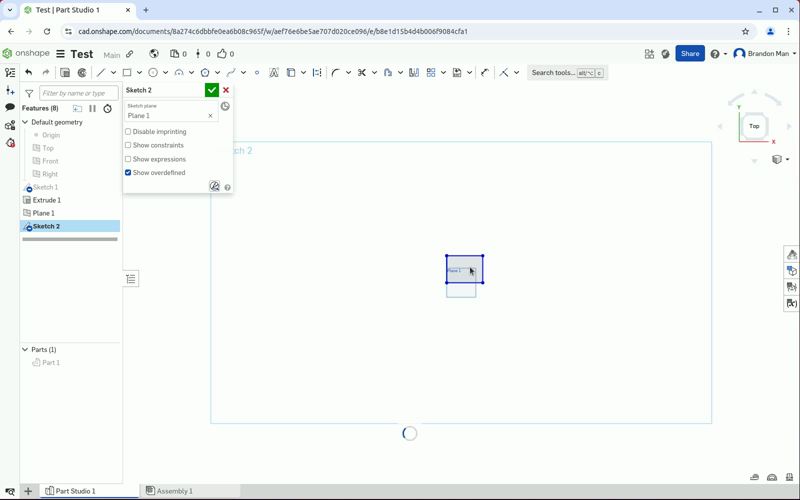
scroll(6)
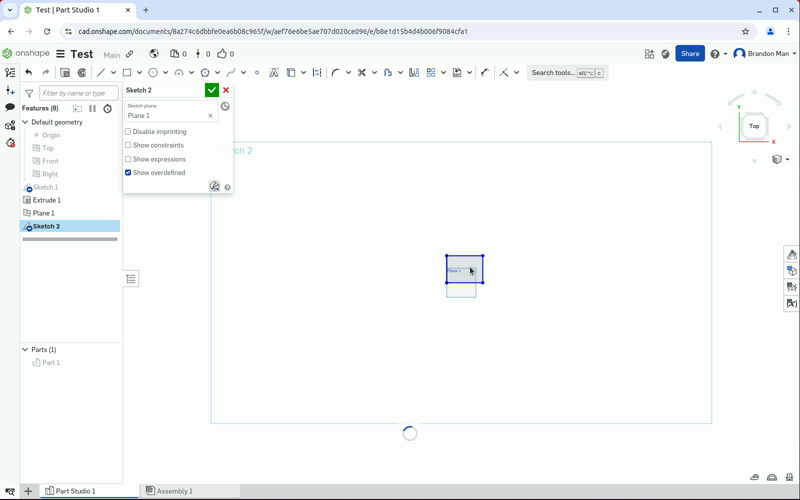
scroll(6)
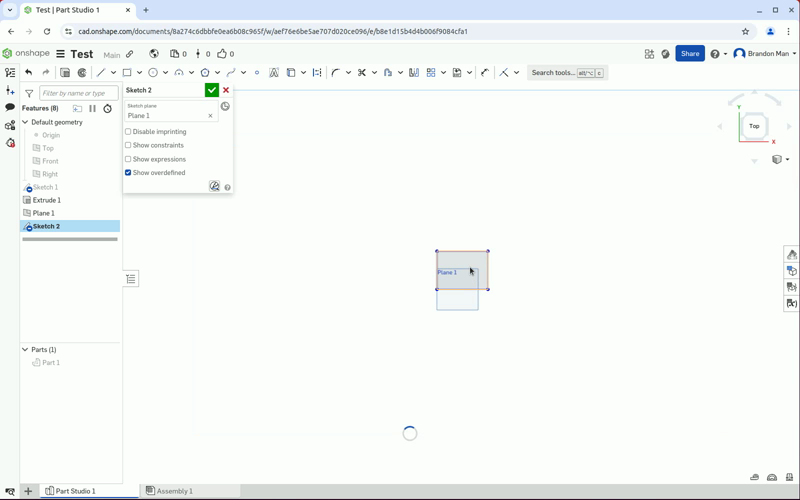
scroll(6)
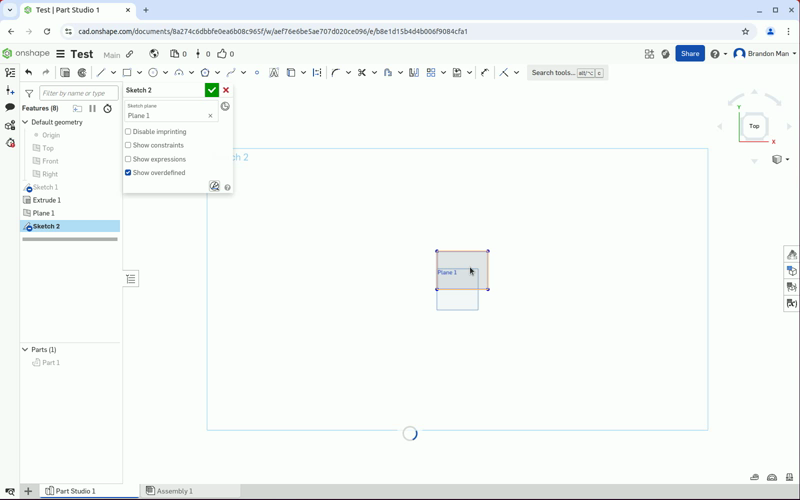
scroll(6)
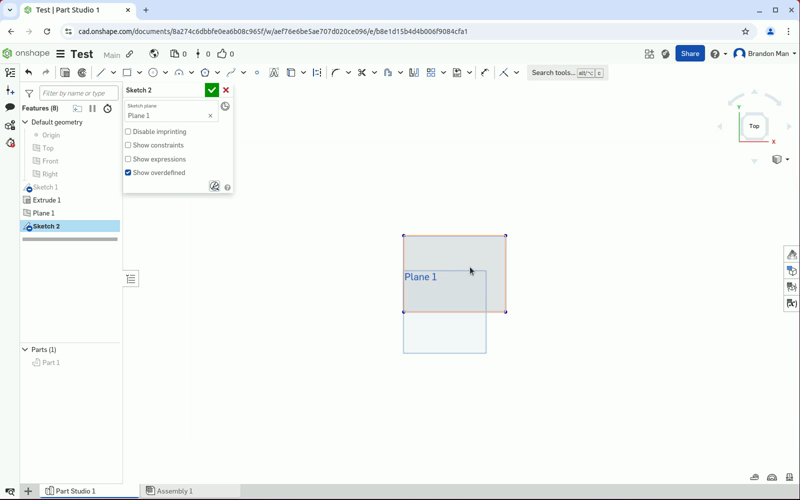
scroll(6)
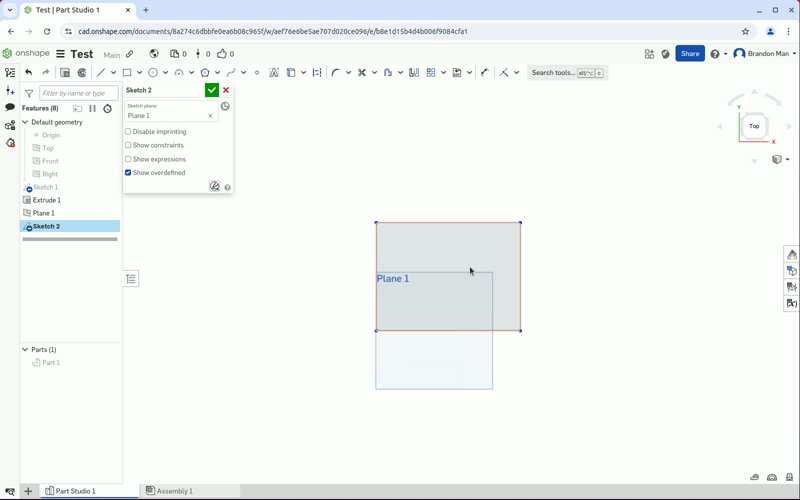
scroll(6)
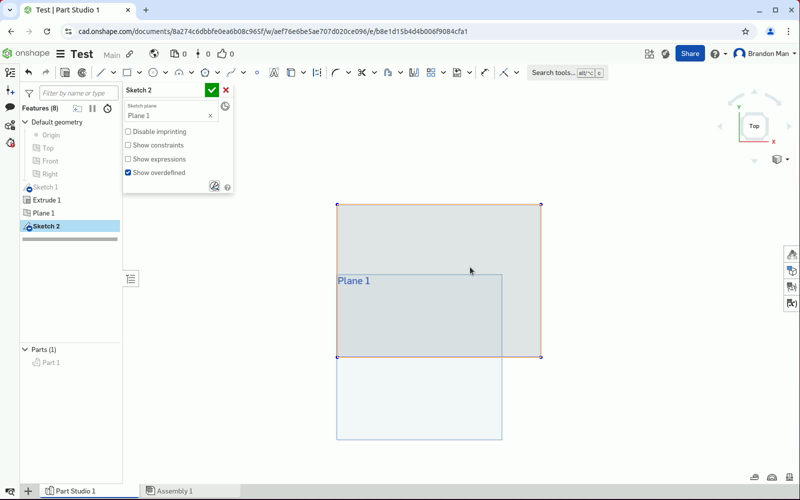
scroll(6)
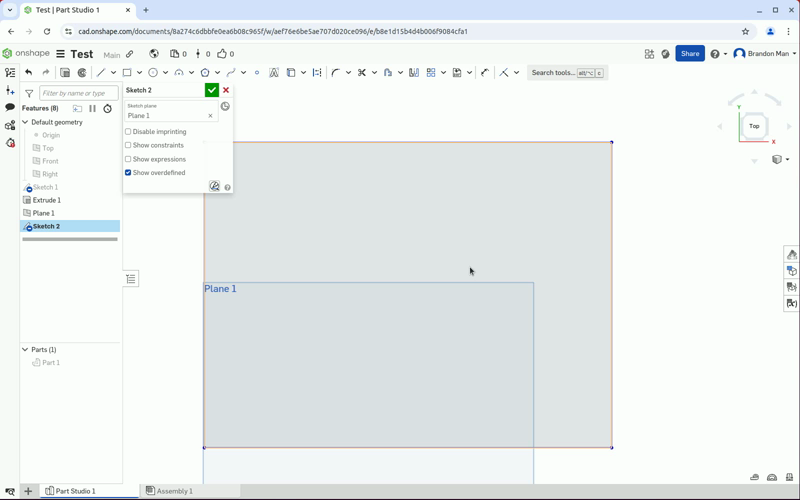
click(470, 266)
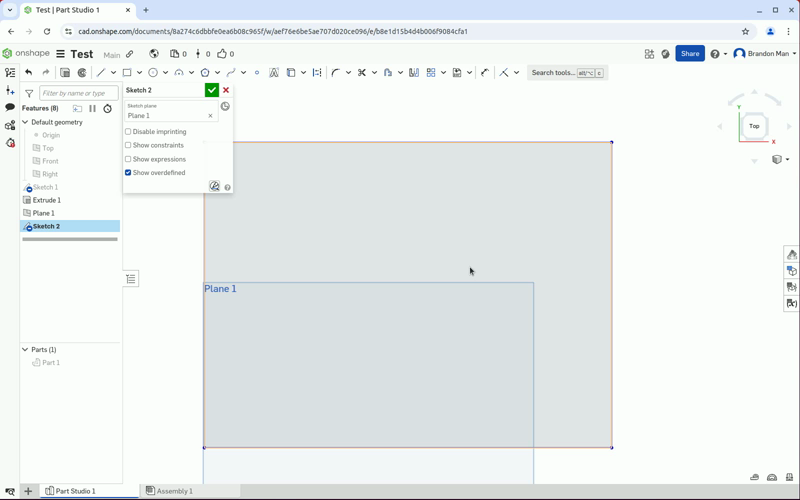
scroll(-6)
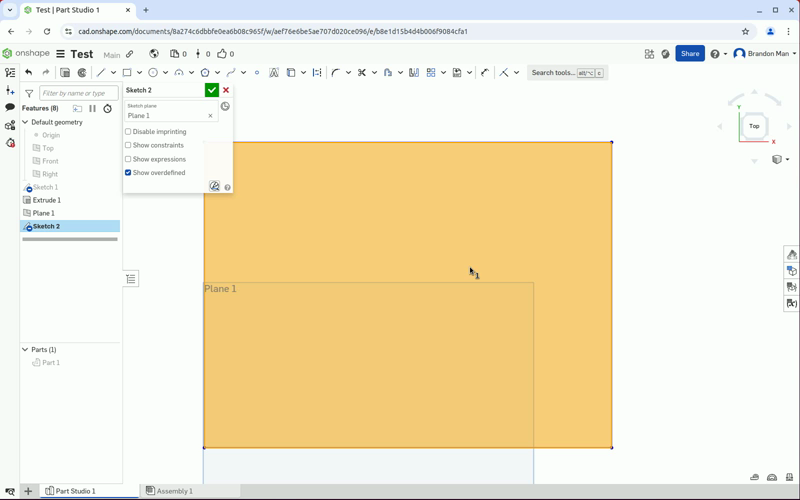
scroll(-6)
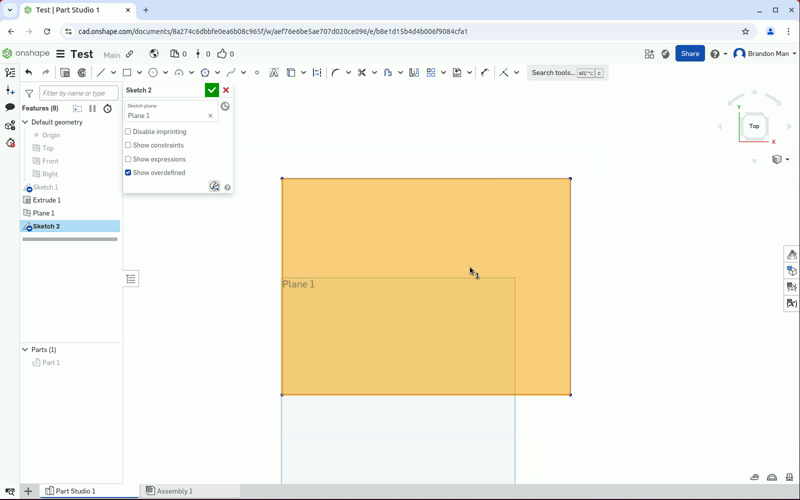
scroll(-6)
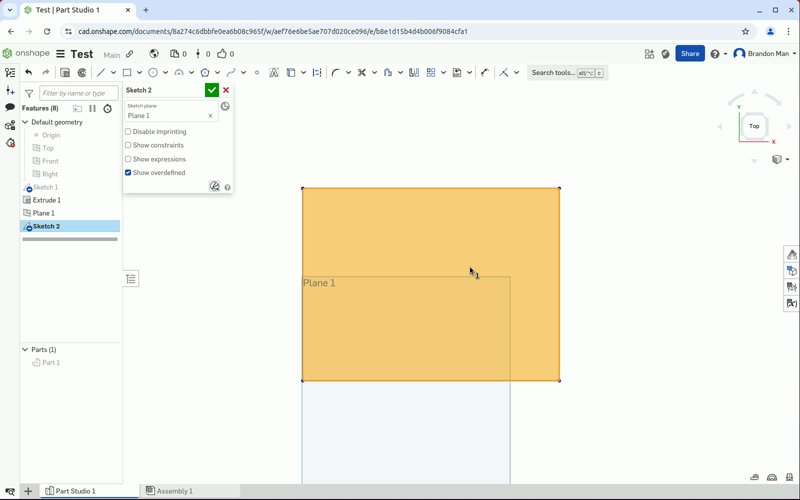
scroll(-6)
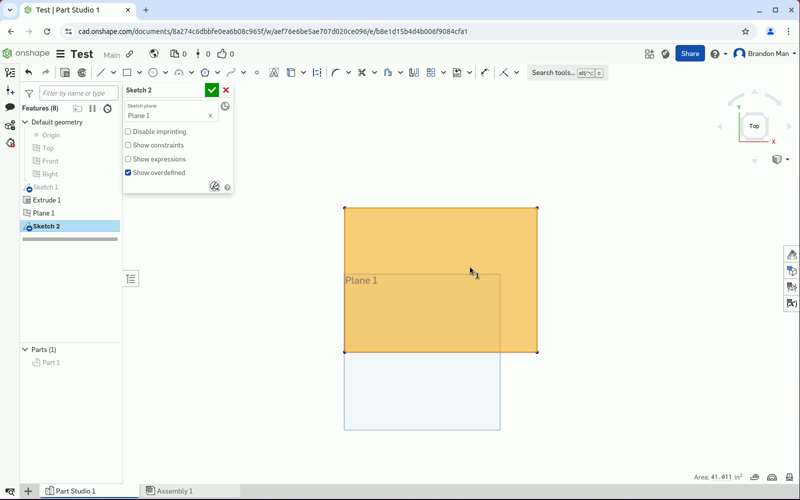
scroll(-6)
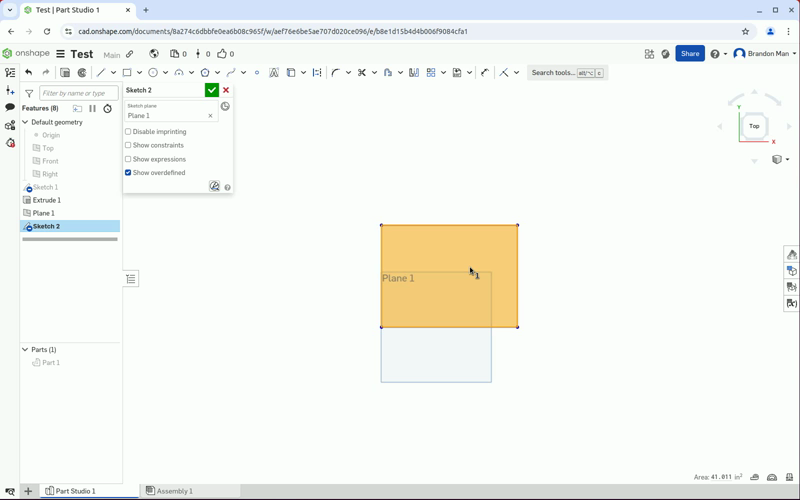
scroll(-6)
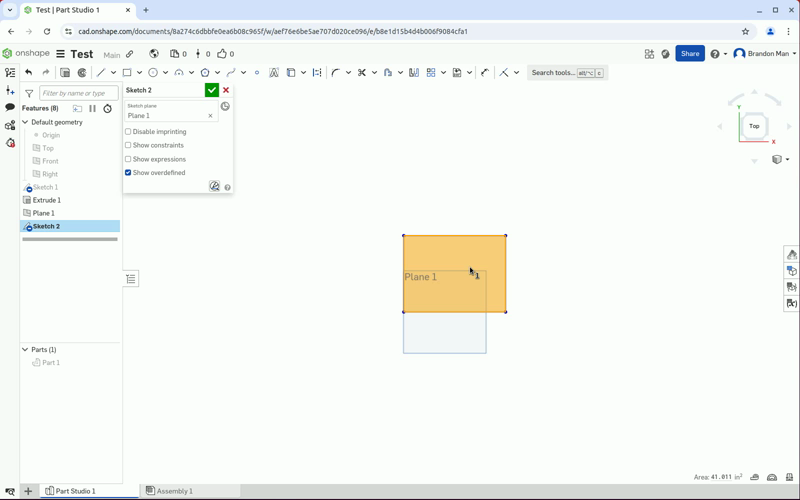
scroll(-6)
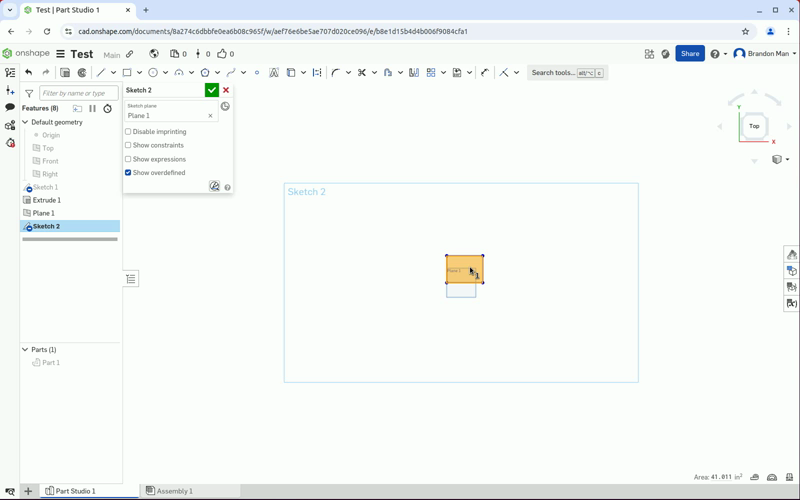
mouse_move(73, 352)
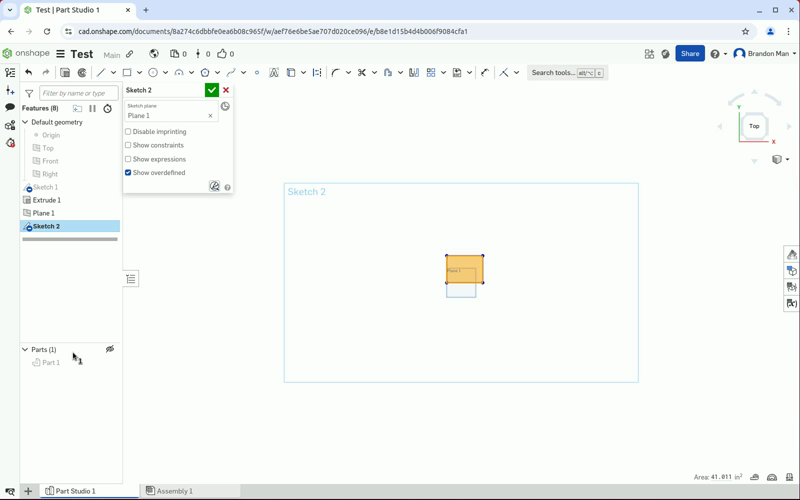
key(shift+y)
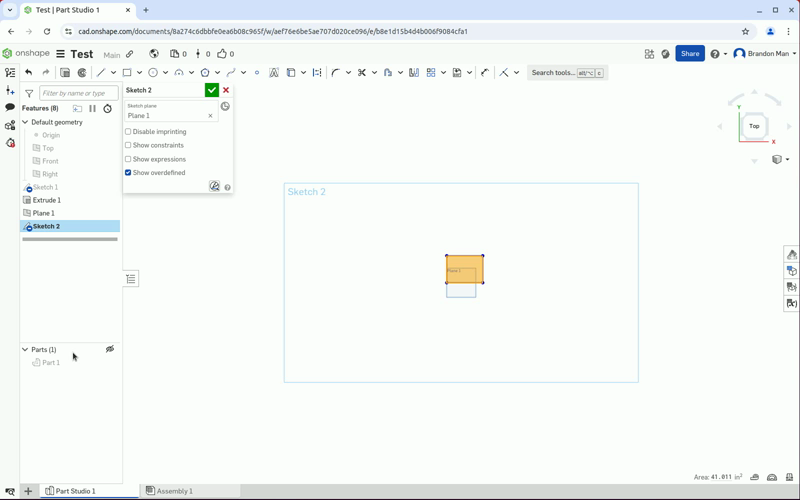
key(shift+e)
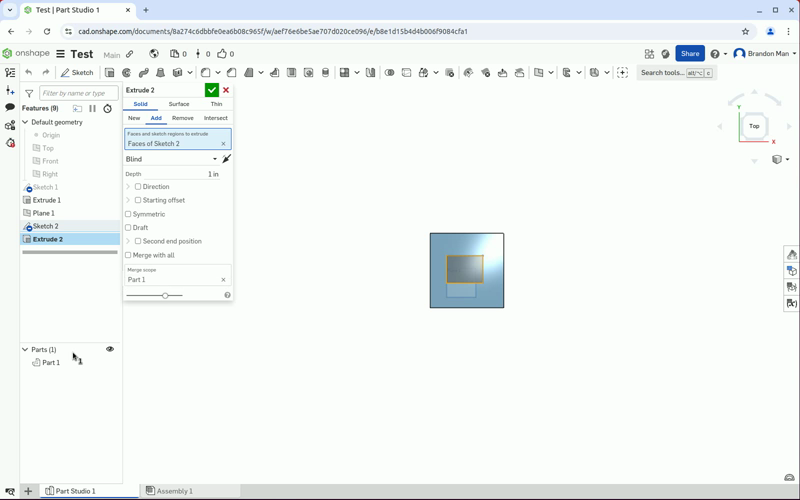
mouse_move(143, 106)
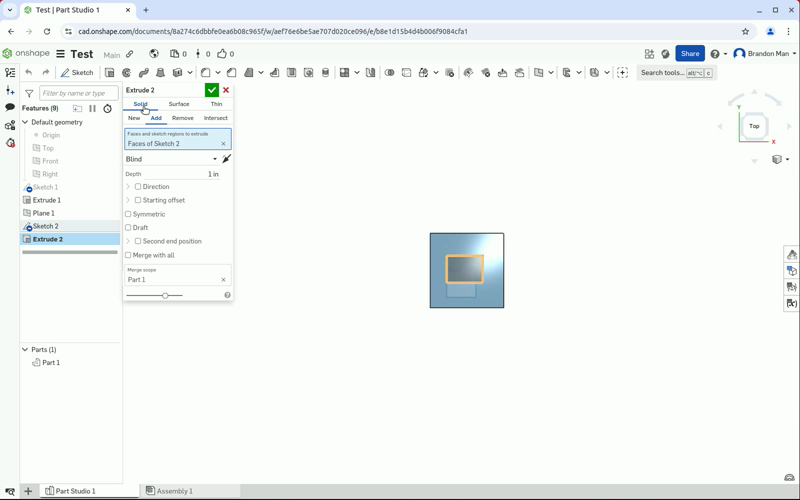
click(143, 106)
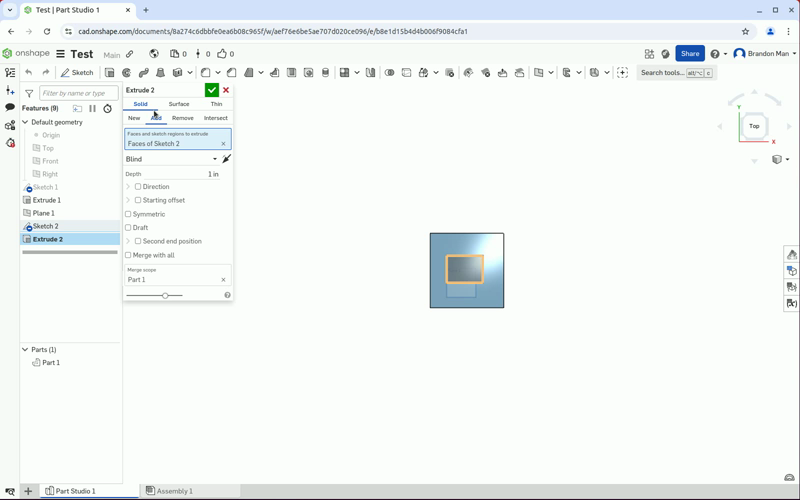
mouse_move(186, 120)
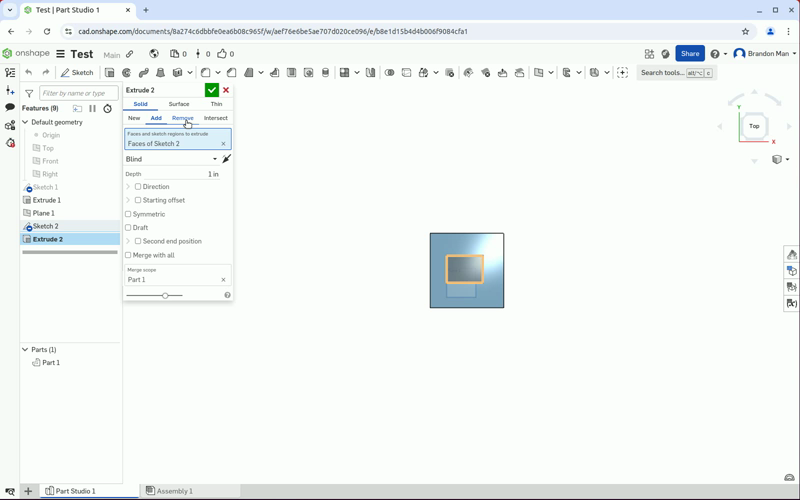
click(186, 120)
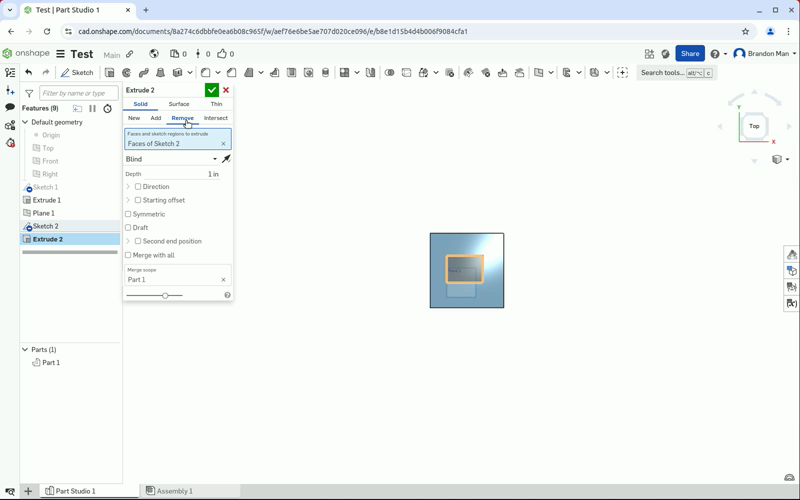
key(tab, 4)
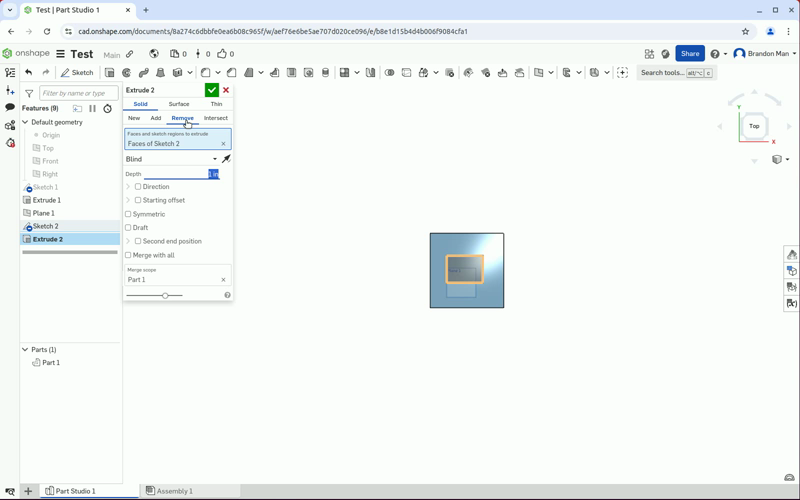
text(4.333)
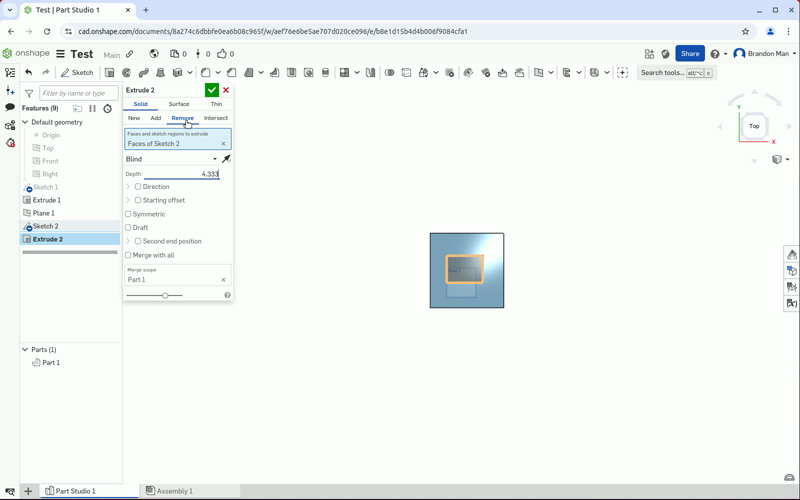
key(tab, 6)
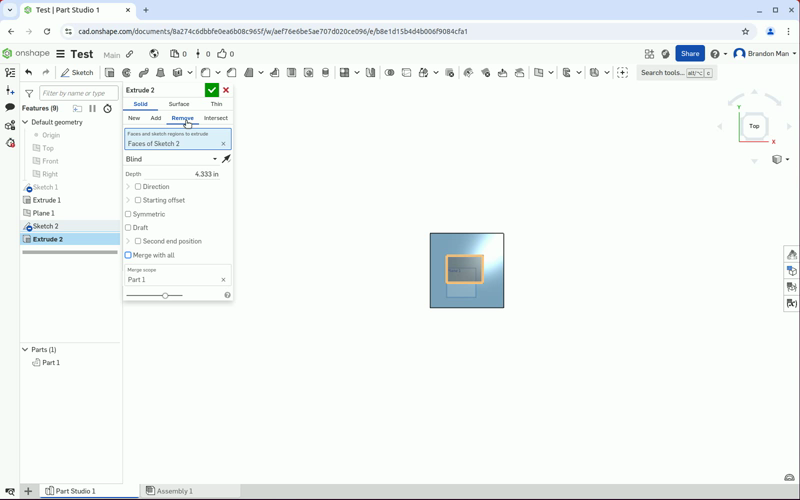
key(space)
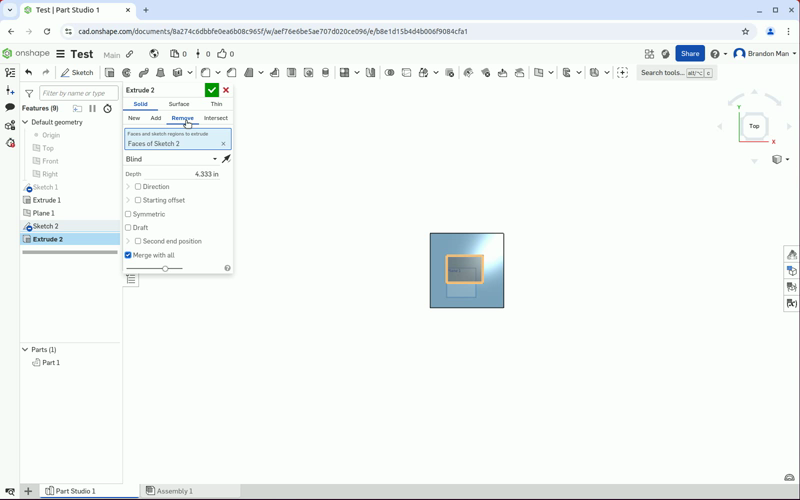
key(enter)
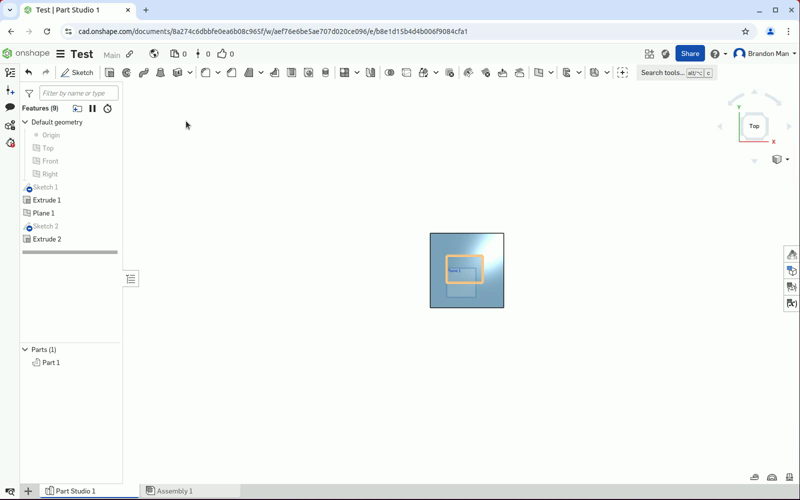
key(shift+h)
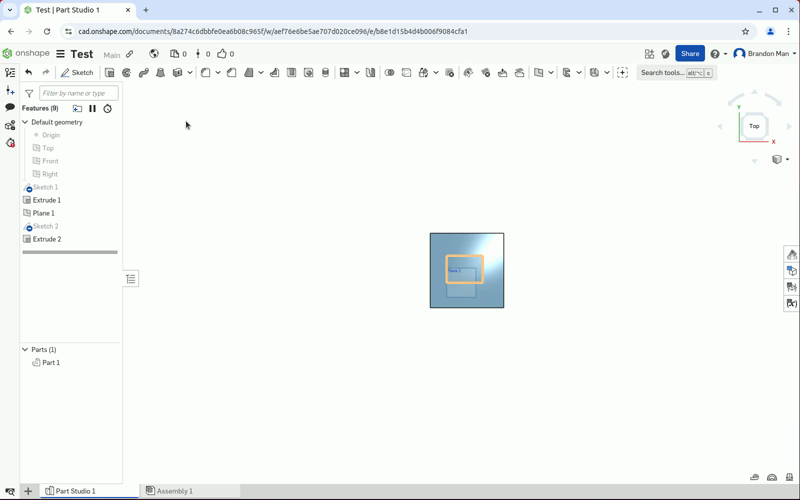
key(shift+h)
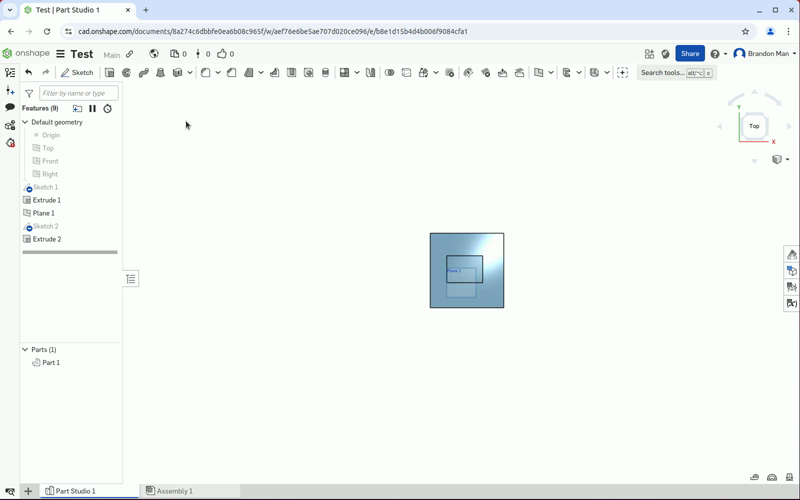
mouse_move(73, 189)
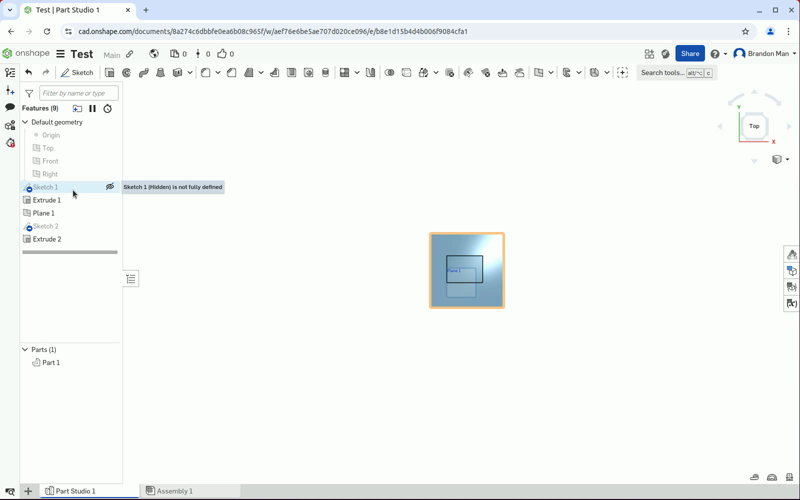
click(73, 189)
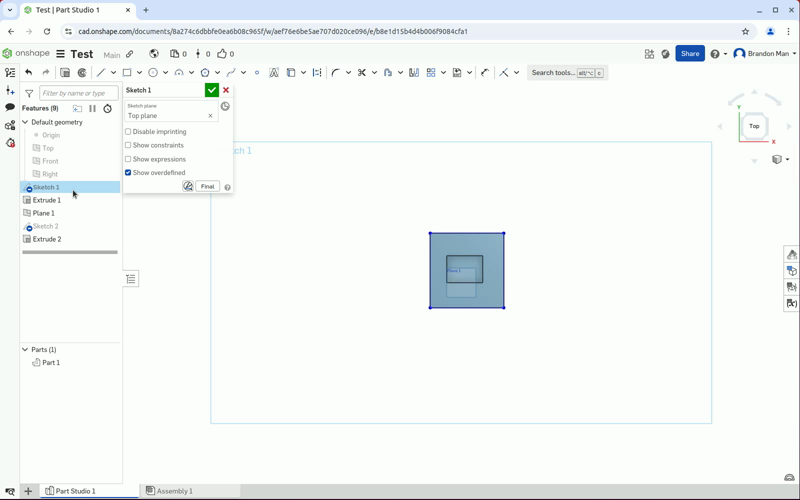
mouse_move(229, 92)
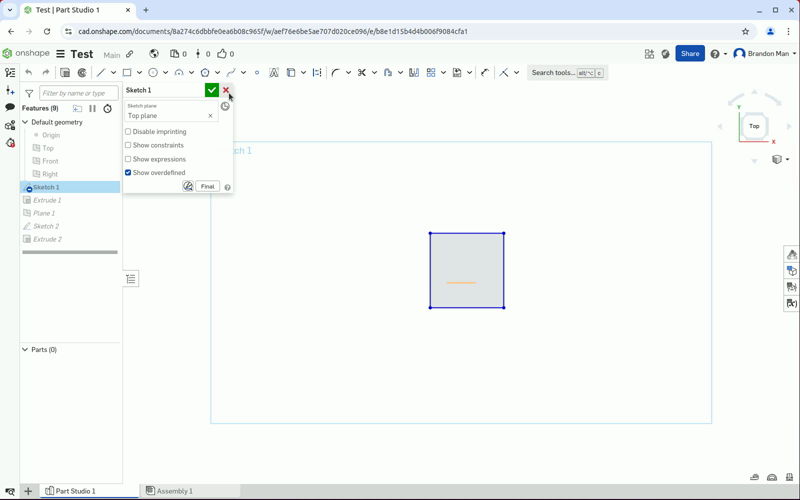
click(229, 92)
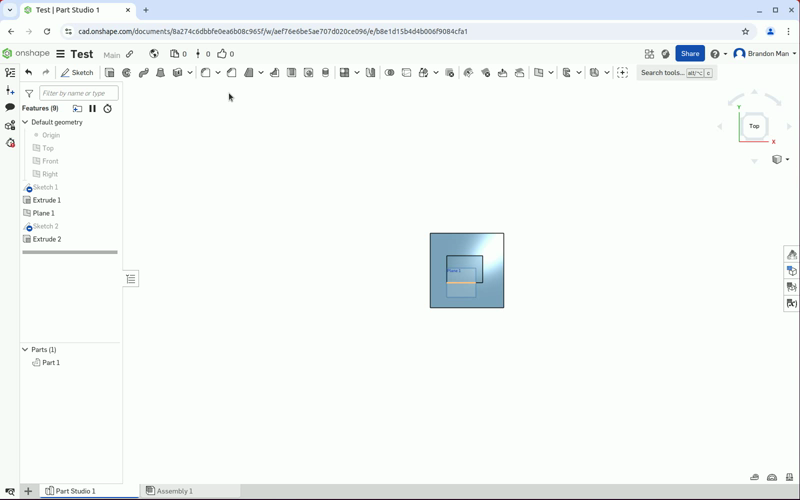
mouse_move(73, 352)
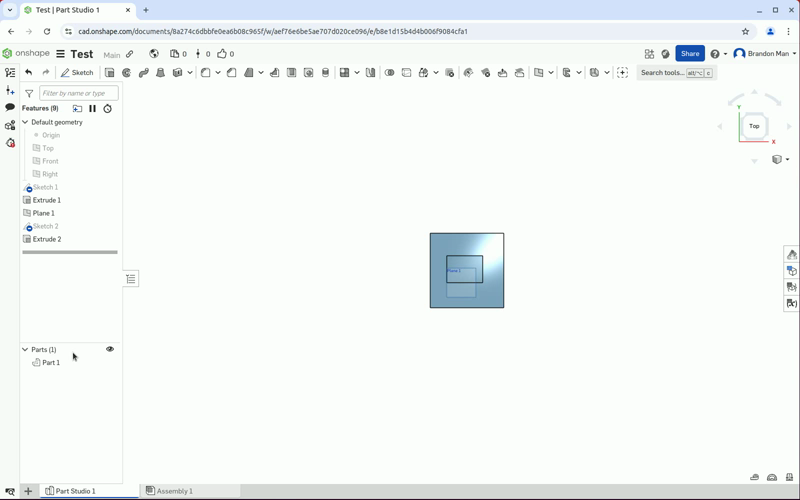
key(y)
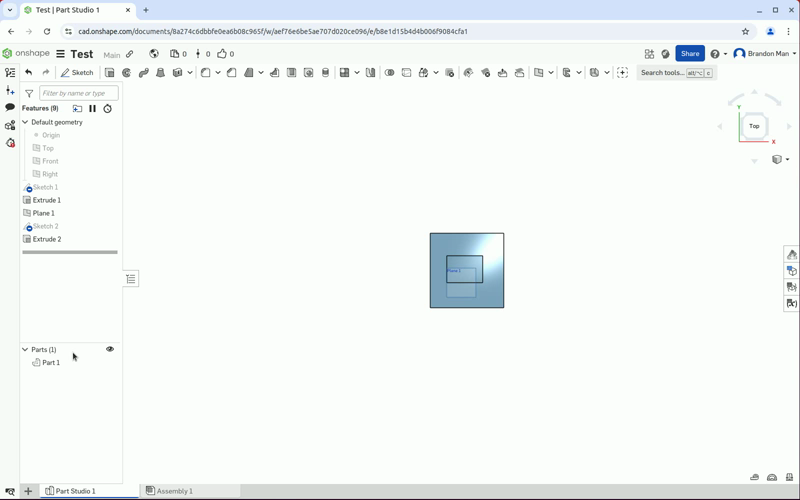
key(shift+p)
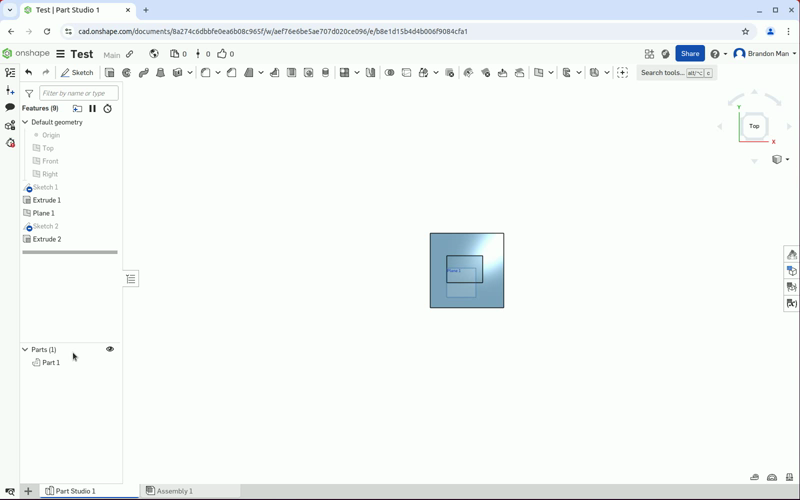
key(space)
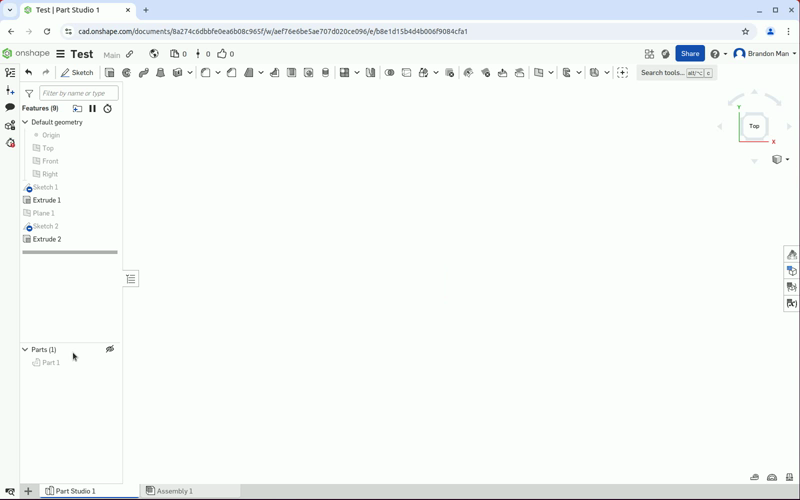
key_down(shift)
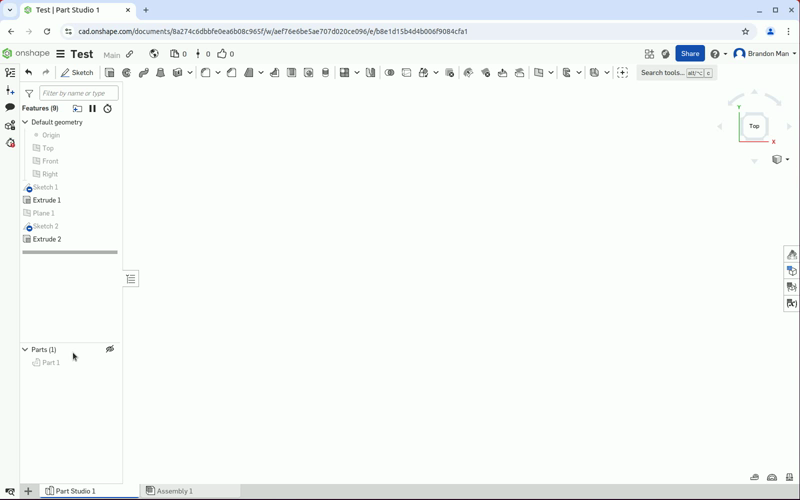
key(up)
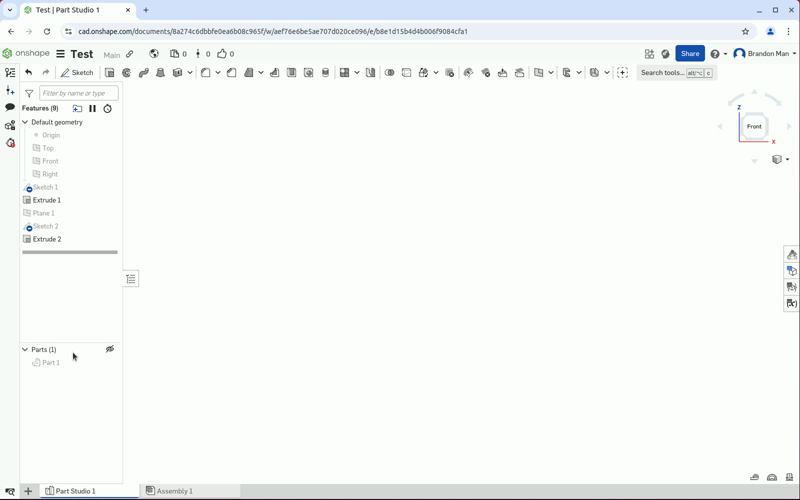
key_up(shift)
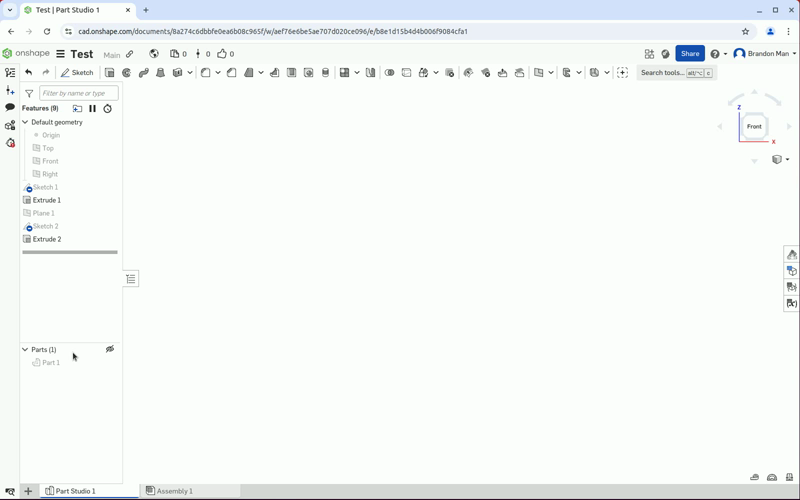
mouse_move(73, 352)
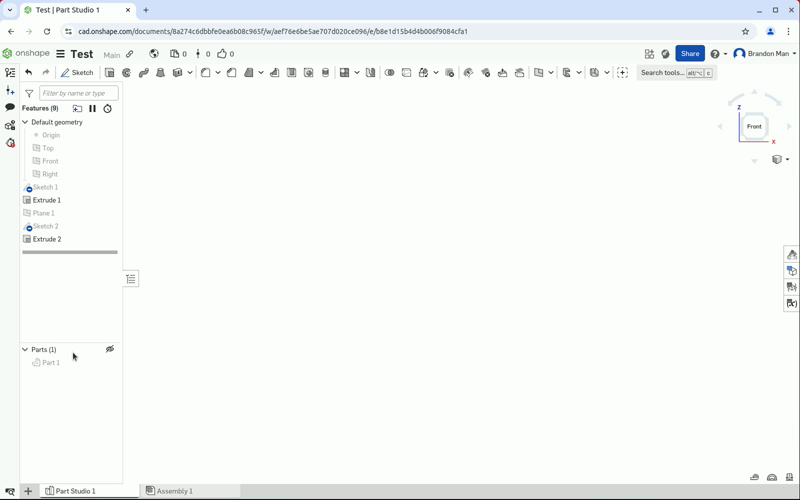
key(shift+y)
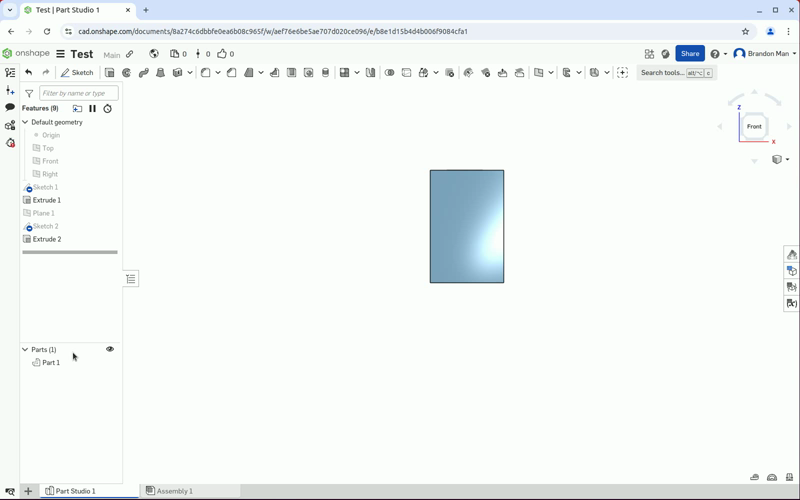
mouse_move(541, 75)
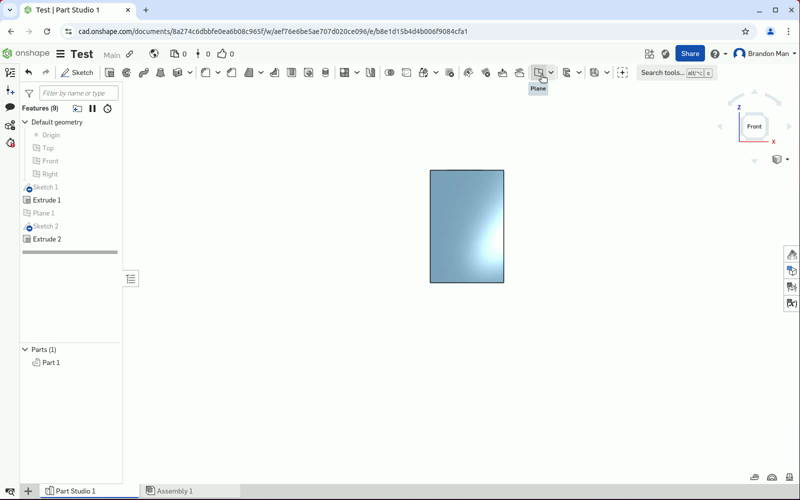
click(541, 75)
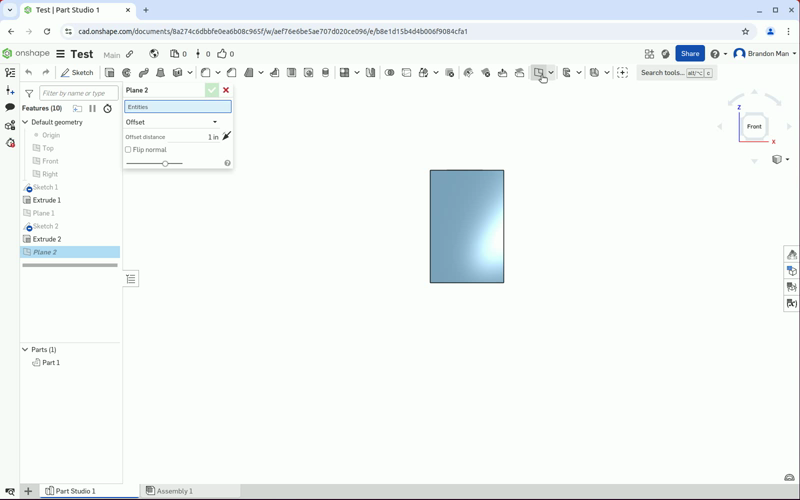
mouse_move(73, 163)
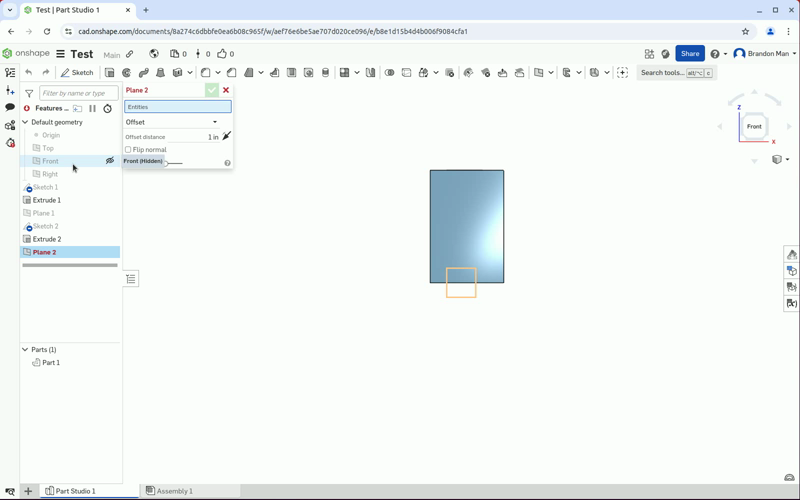
click(73, 163)
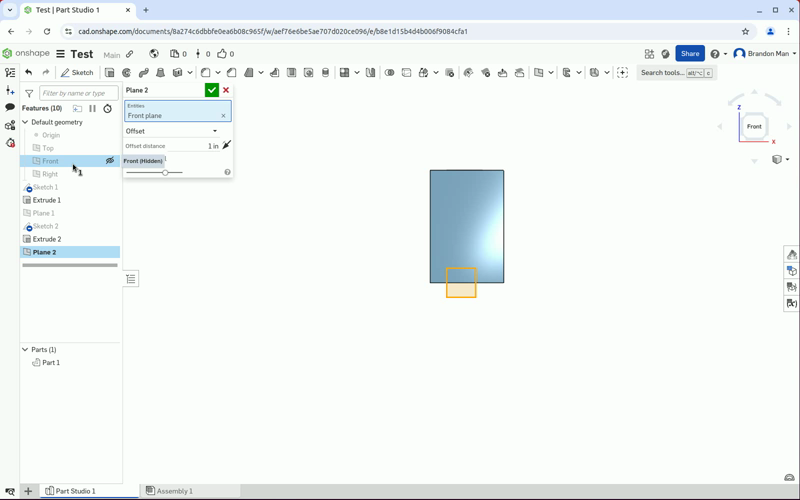
key(tab, 2)
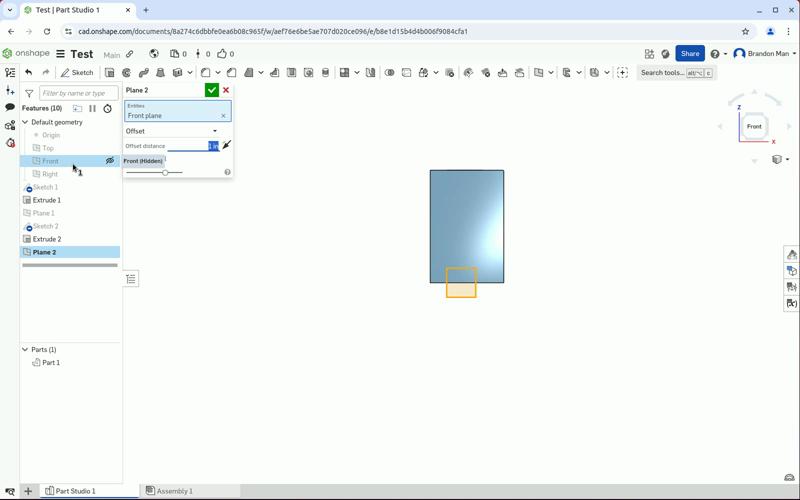
text(5.053)
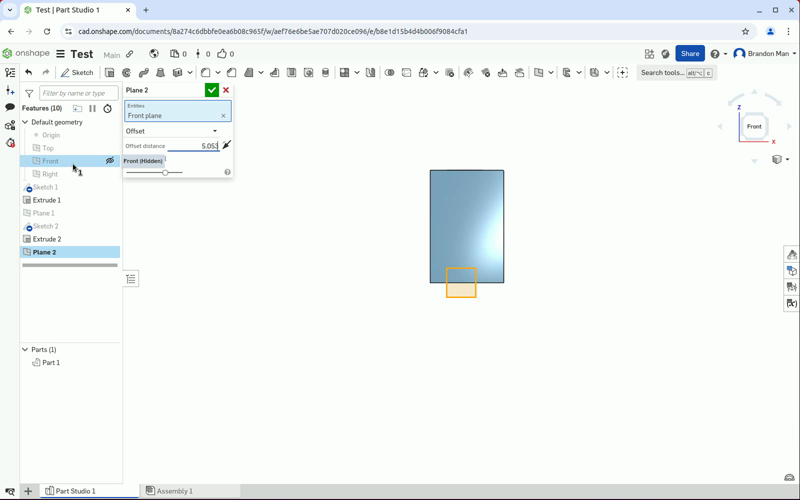
key(enter, 2)
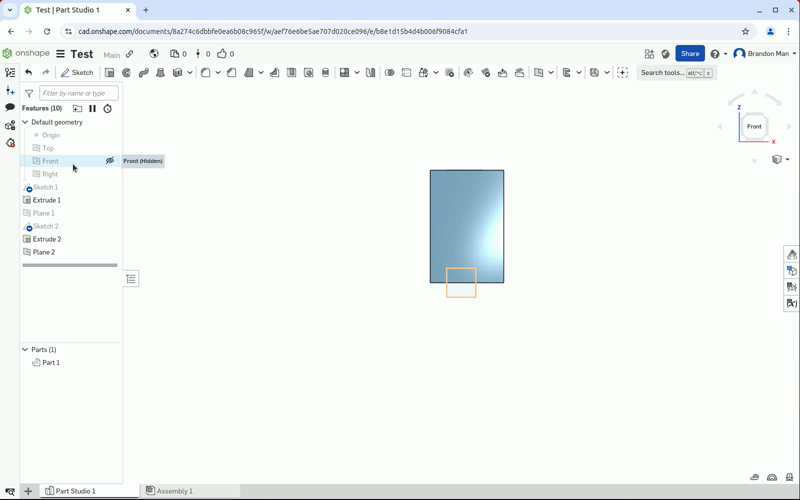
key(shift+s)
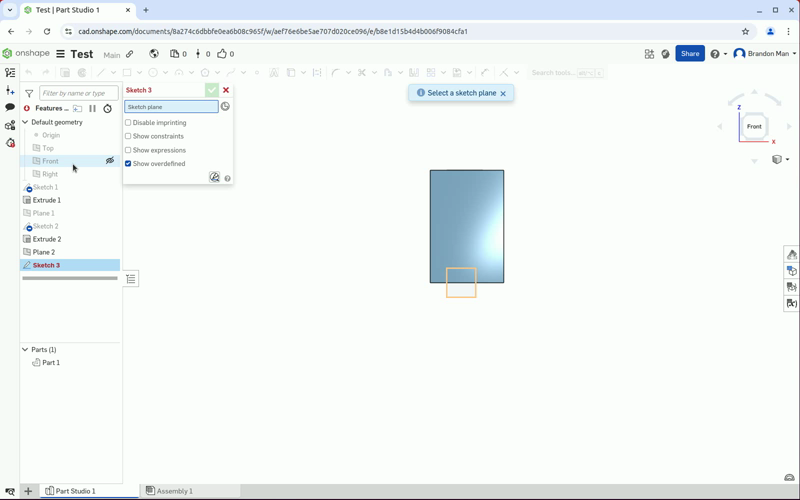
mouse_move(73, 254)
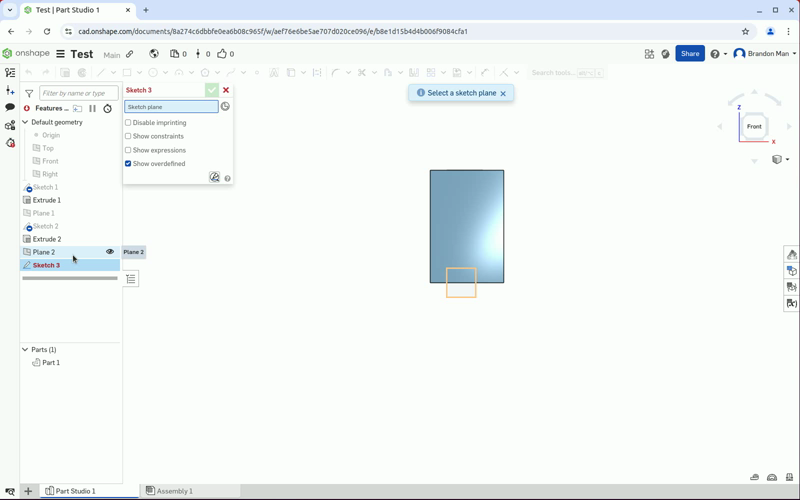
click(73, 254)
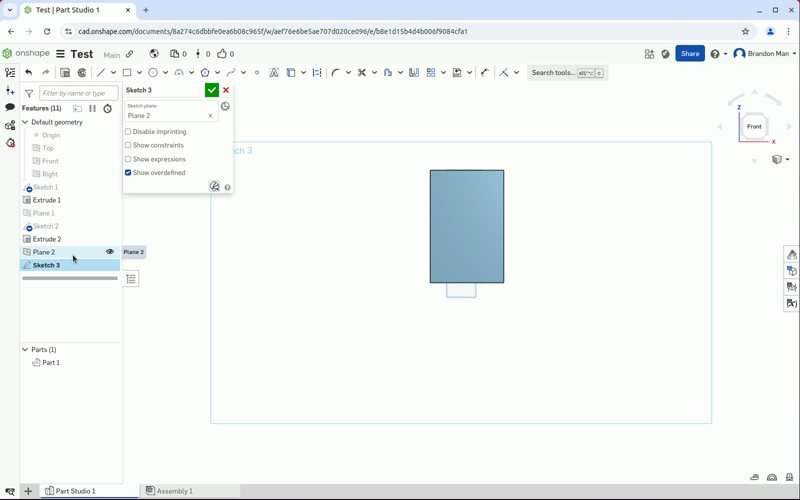
mouse_move(73, 352)
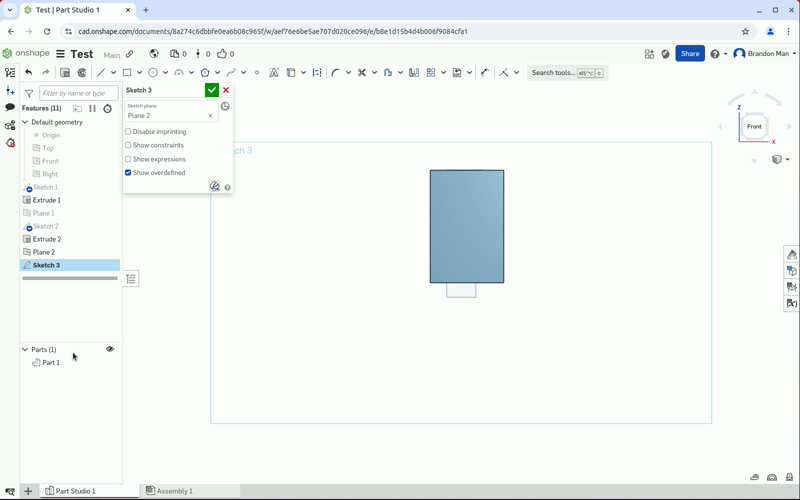
key(y)
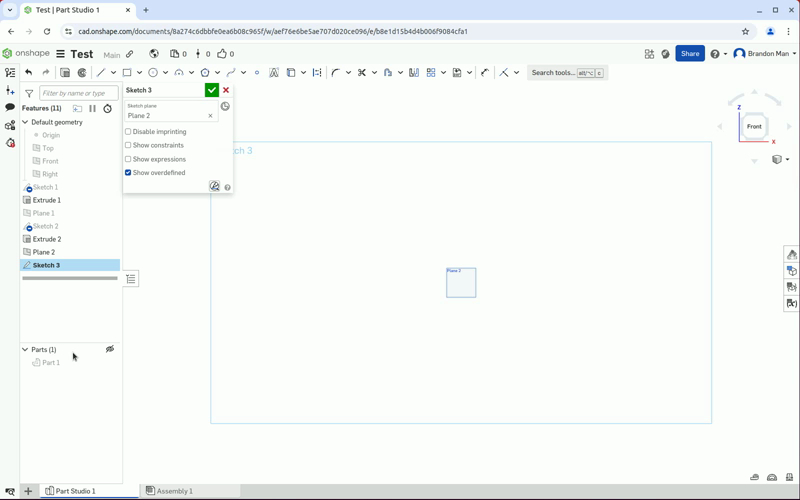
key(l)
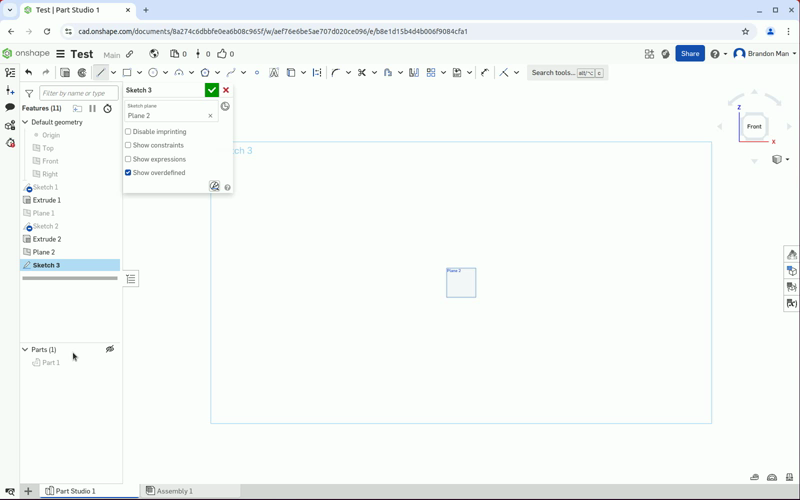
key_down(shift)
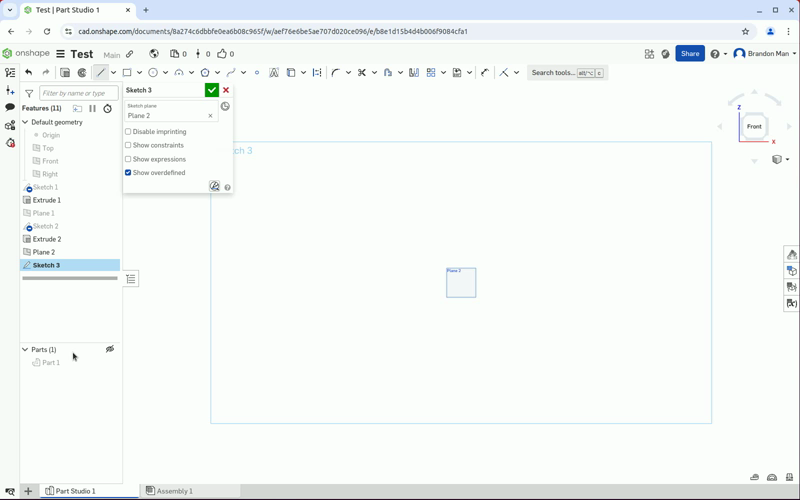
mouse_move(444, 252)
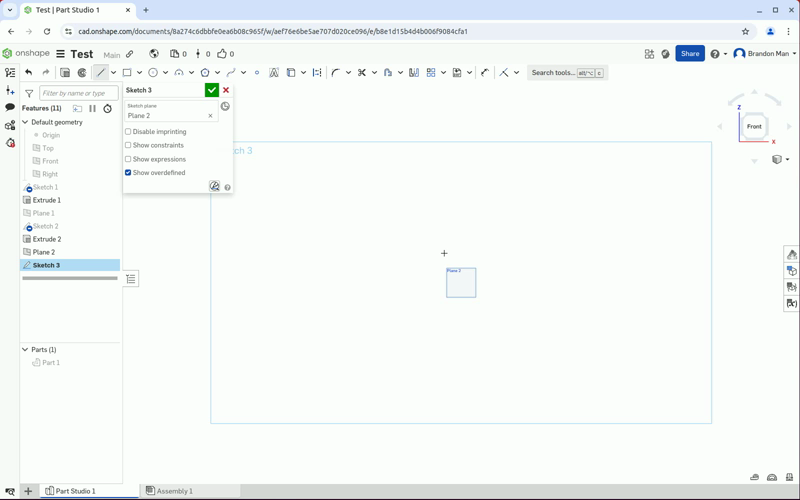
click(444, 252)
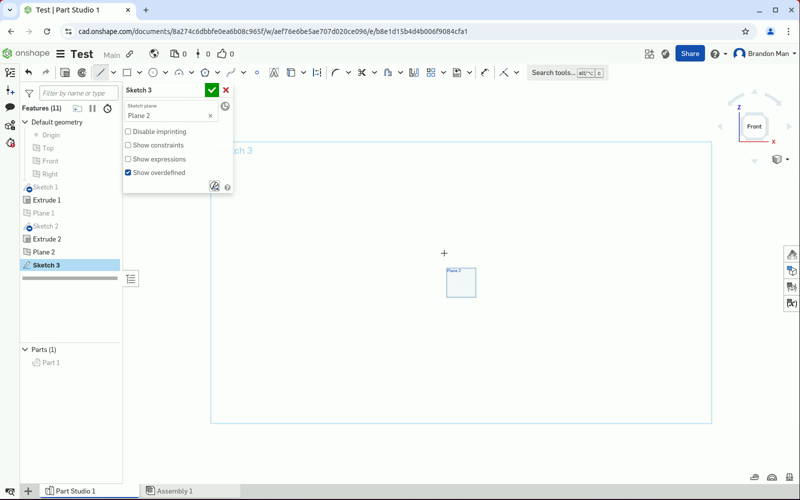
key_up(shift)
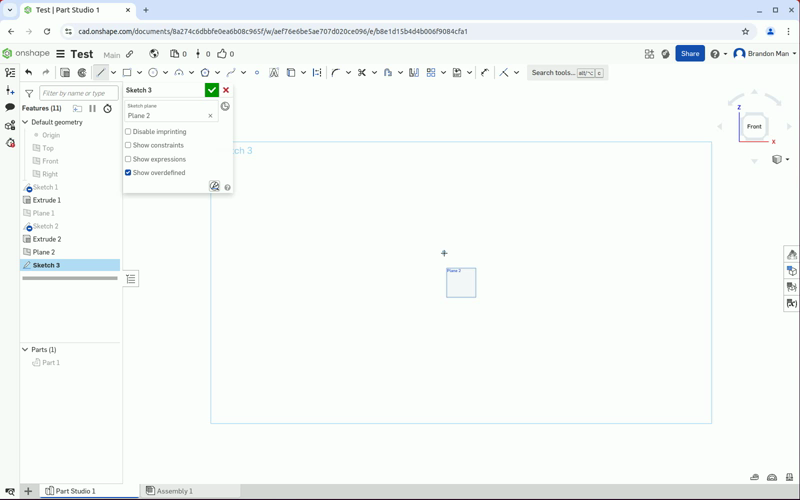
key_down(shift)
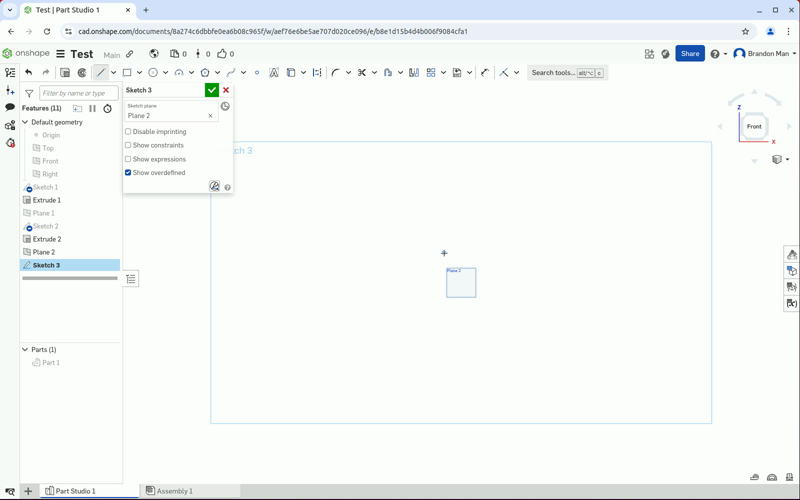
mouse_move(474, 252)
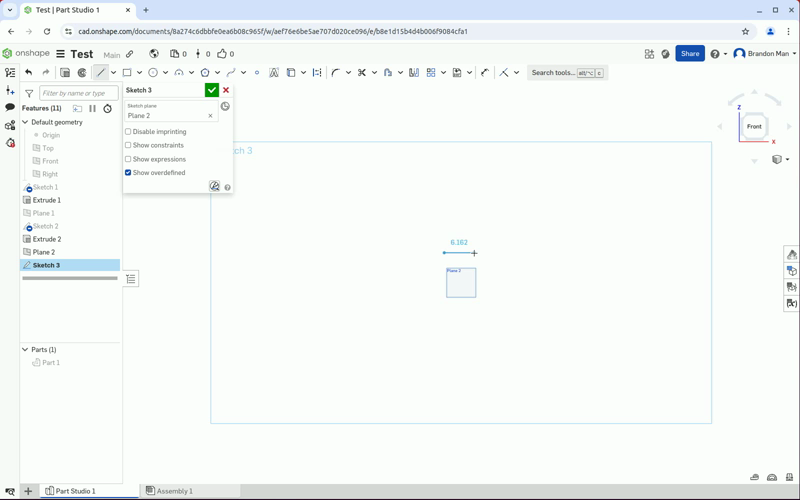
mouse_move(484, 252)
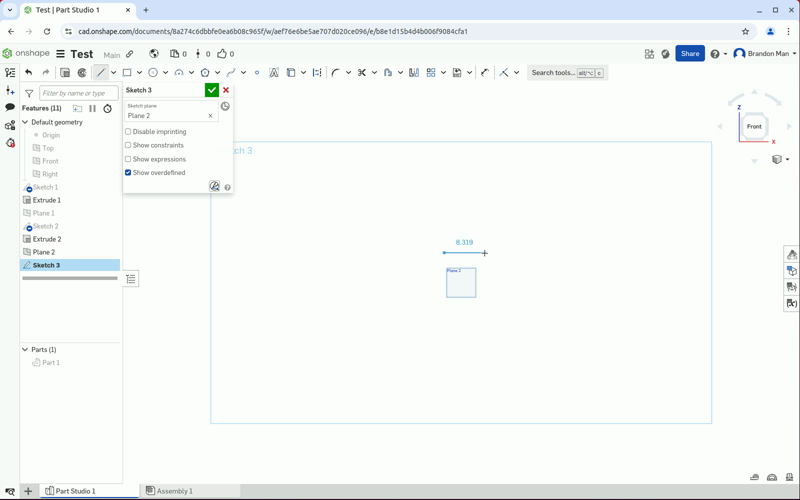
click(484, 252)
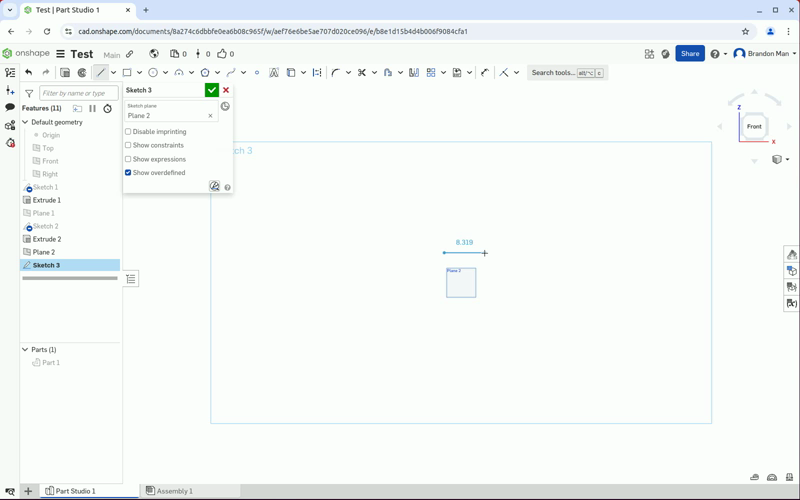
key_up(shift)
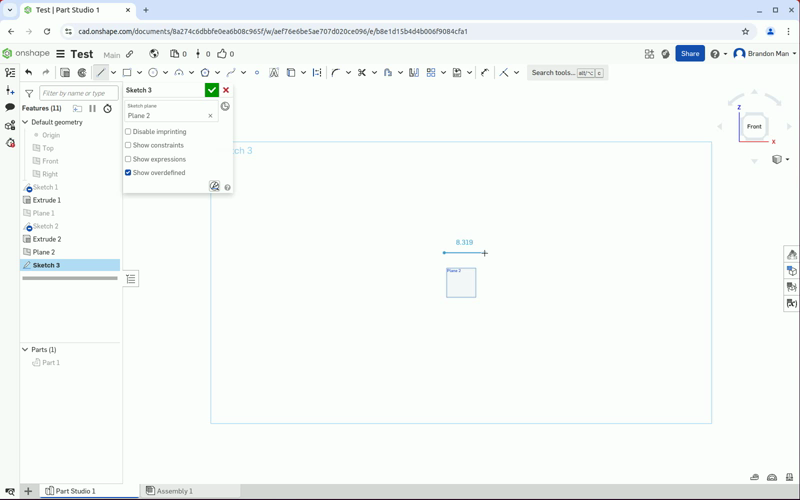
key_down(shift)
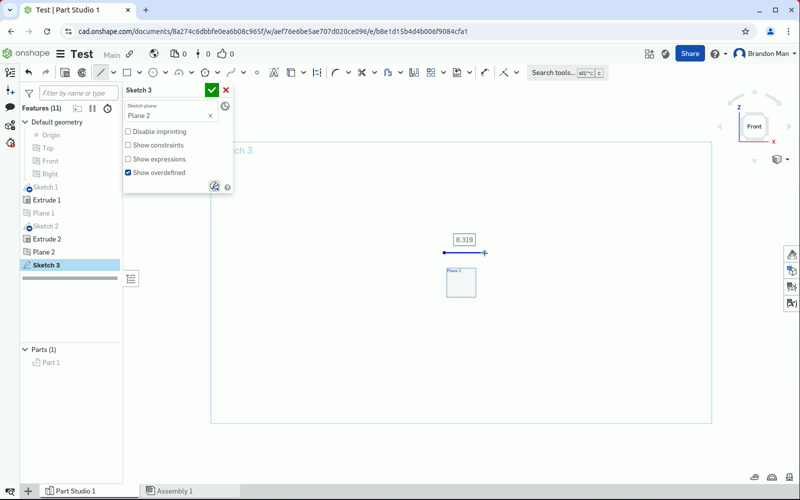
mouse_move(514, 252)
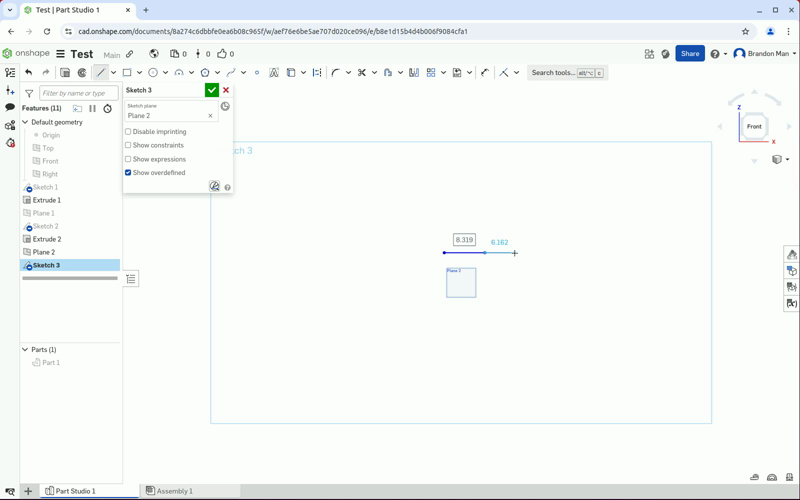
mouse_move(484, 202)
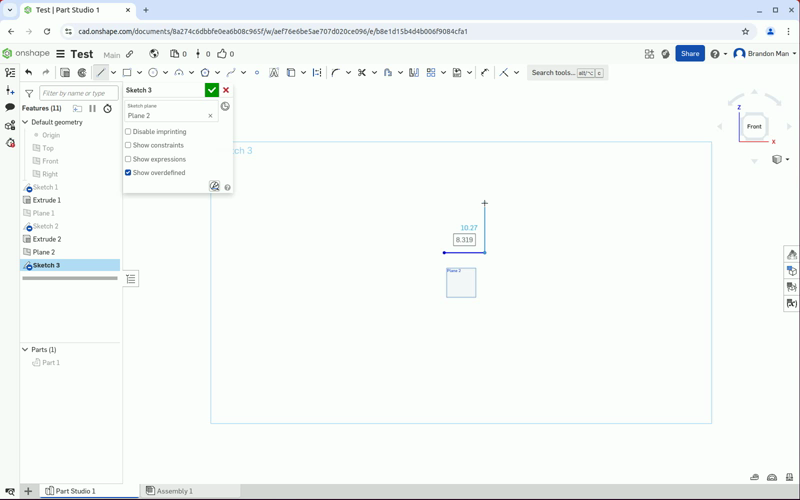
click(484, 202)
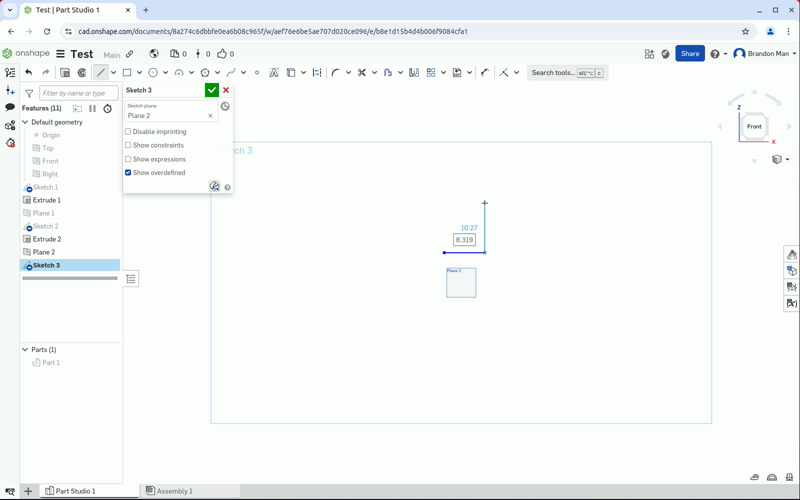
key_up(shift)
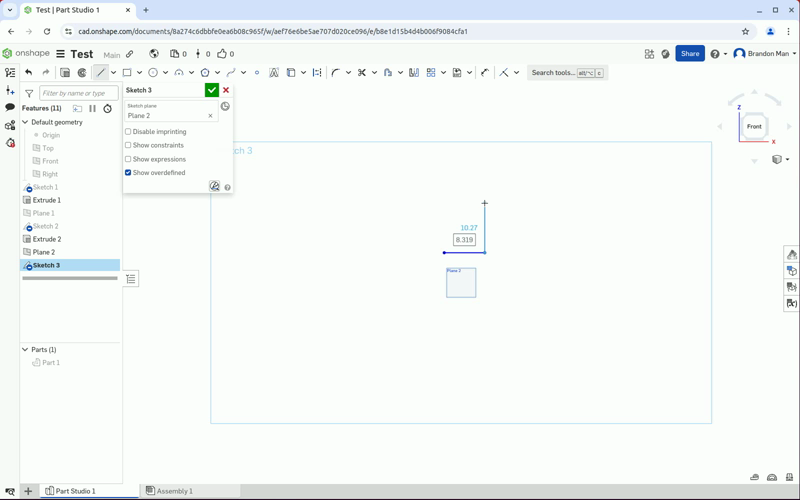
key_down(shift)
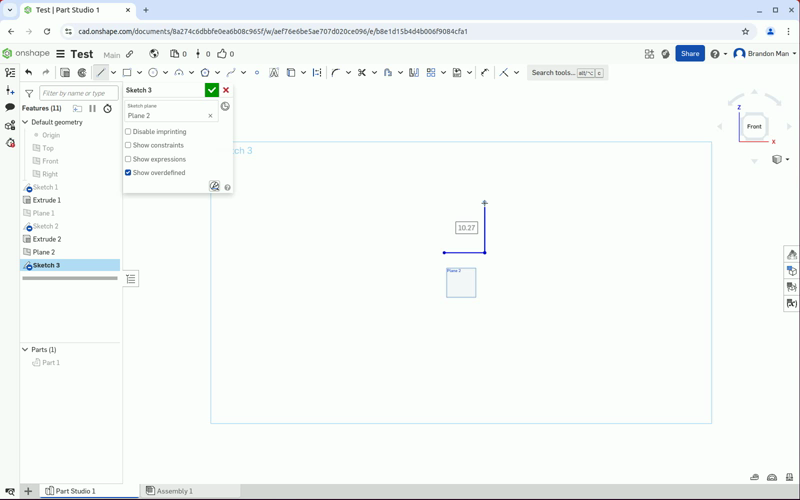
mouse_move(514, 202)
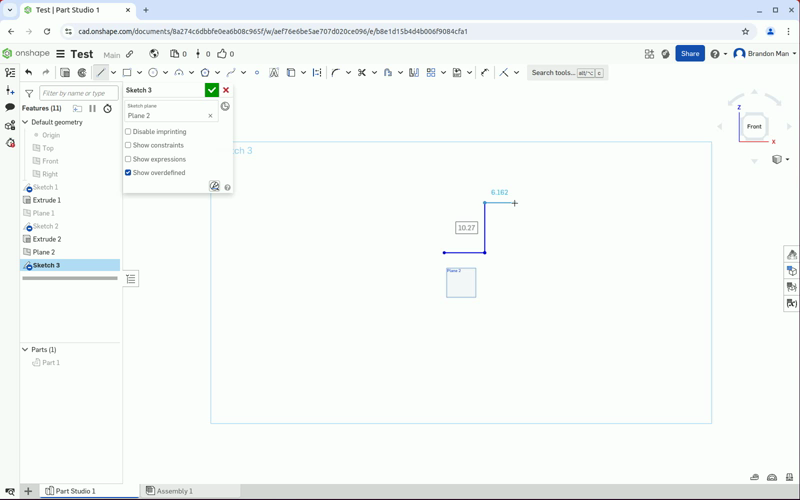
mouse_move(444, 202)
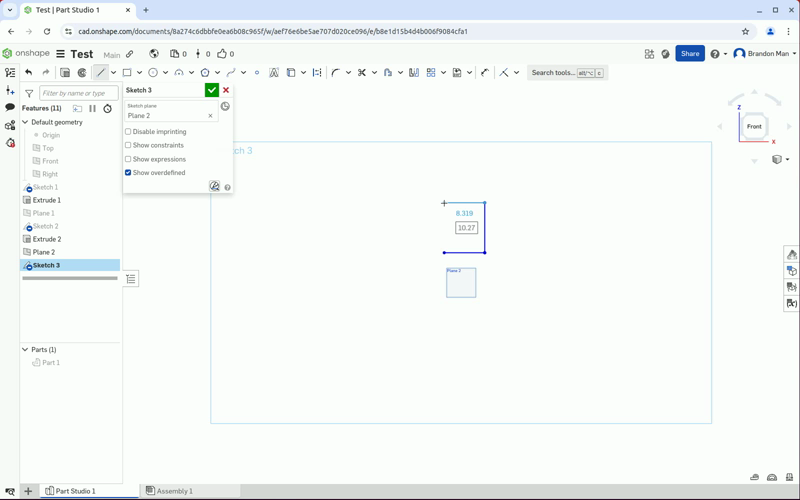
click(444, 202)
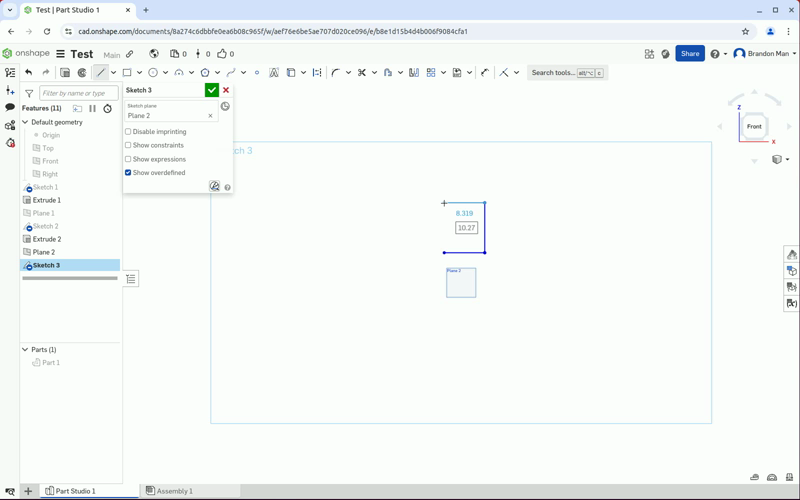
key_up(shift)
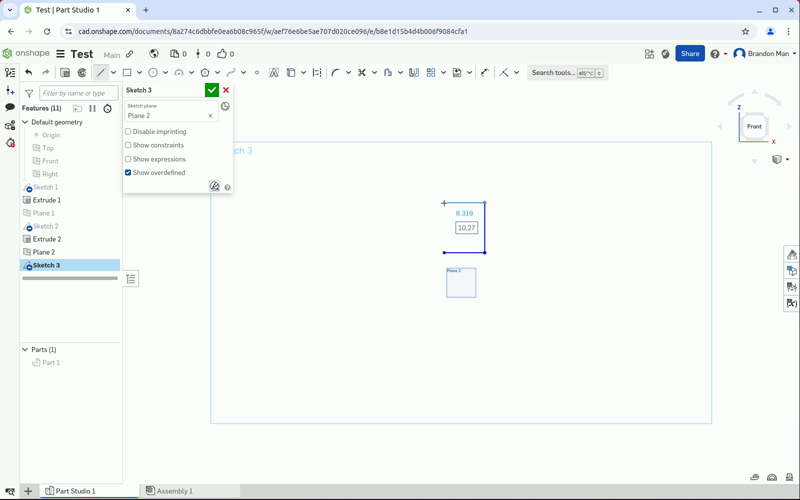
mouse_move(474, 202)
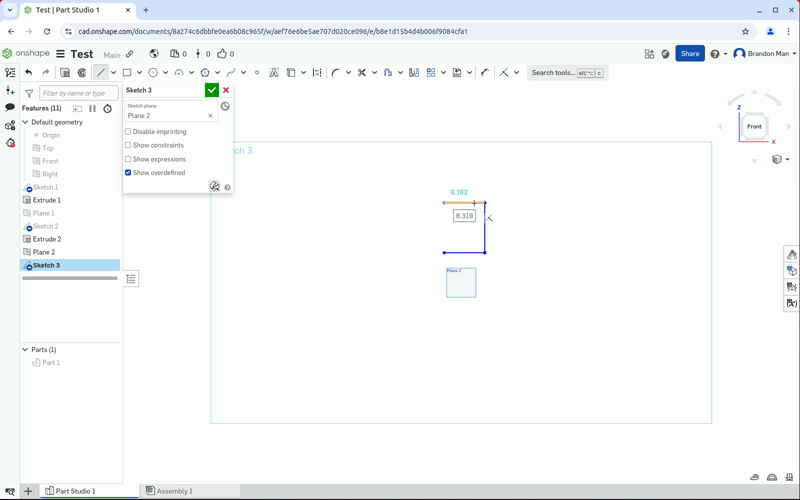
key_down(shift)
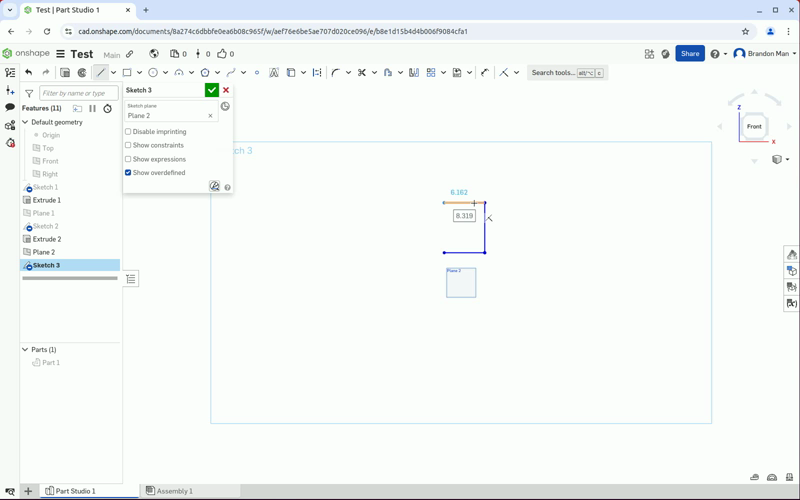
mouse_move(444, 252)
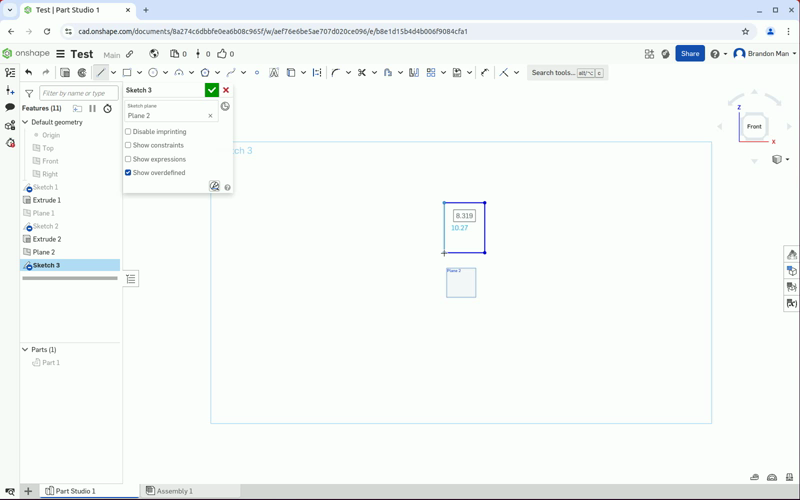
key_up(shift)
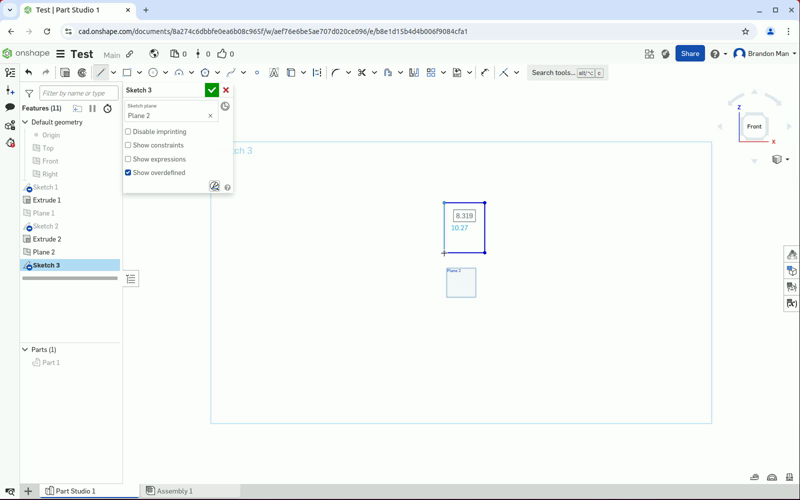
click(444, 252)
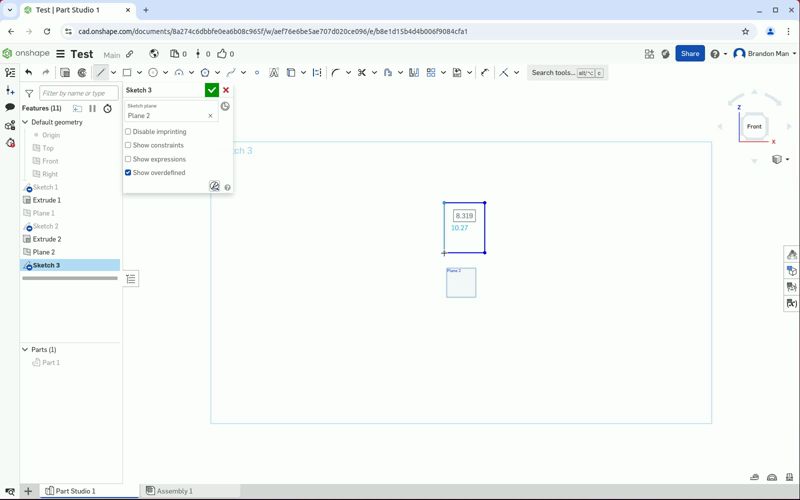
key(esc)
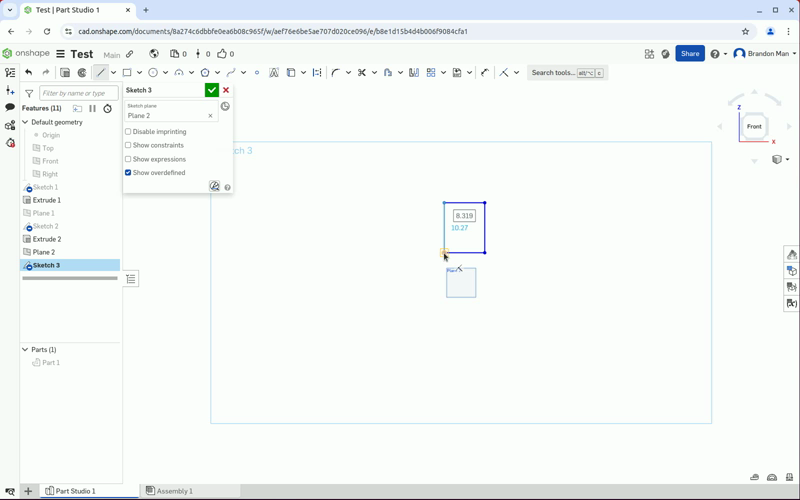
mouse_move(450, 238)
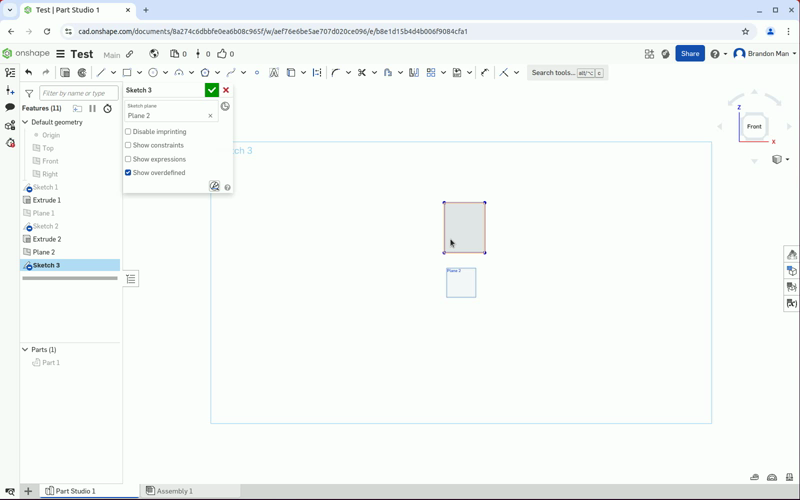
click(450, 238)
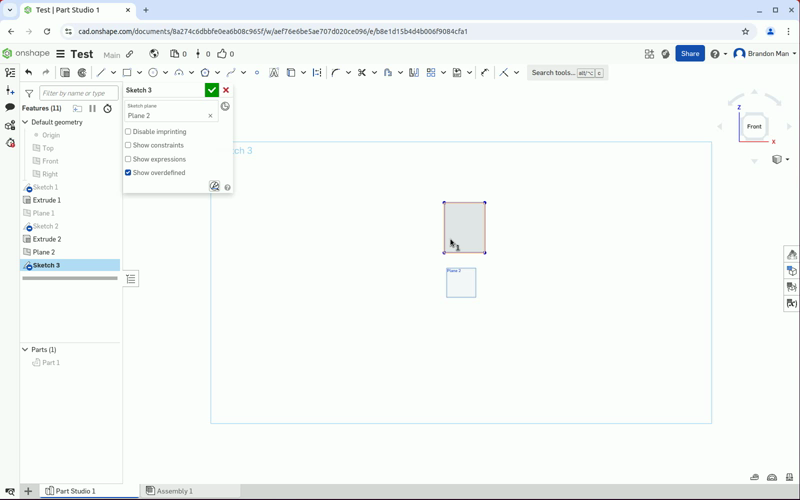
mouse_move(73, 352)
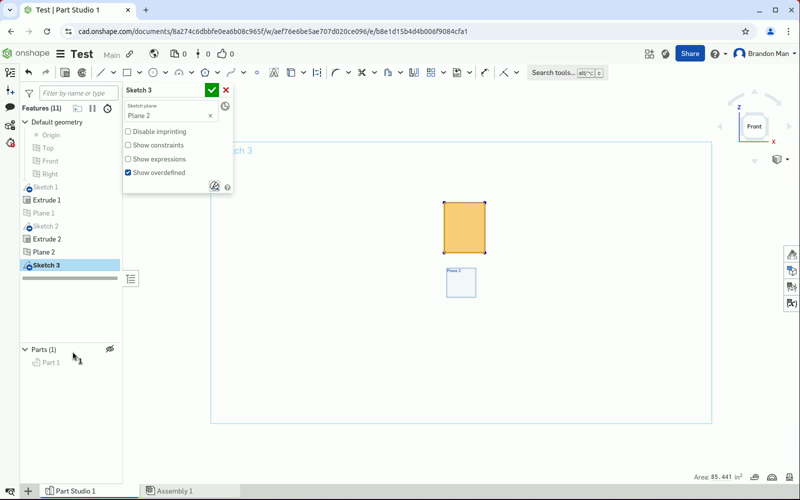
key(shift+y)
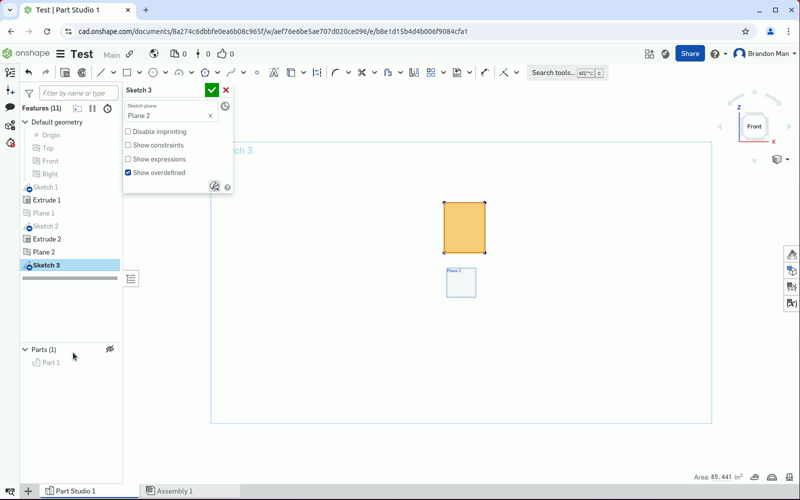
key(shift+e)
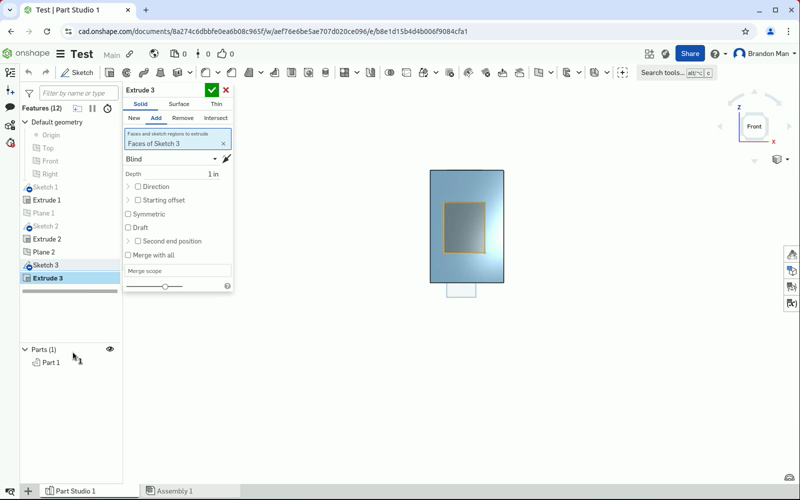
mouse_move(143, 106)
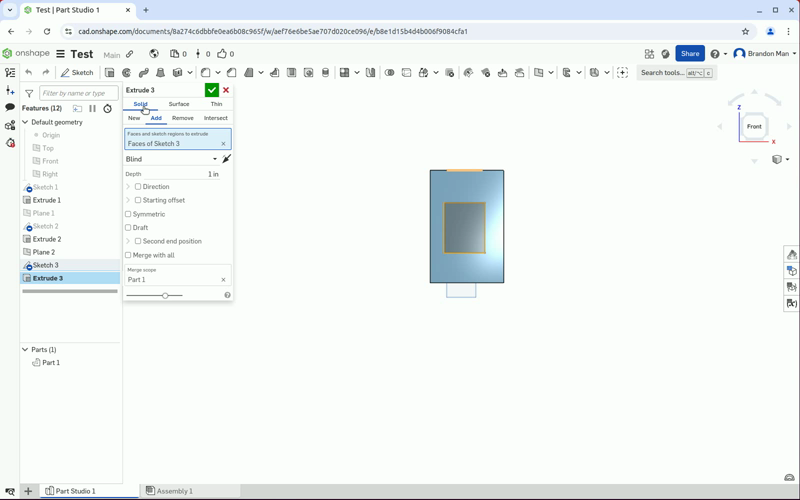
click(143, 106)
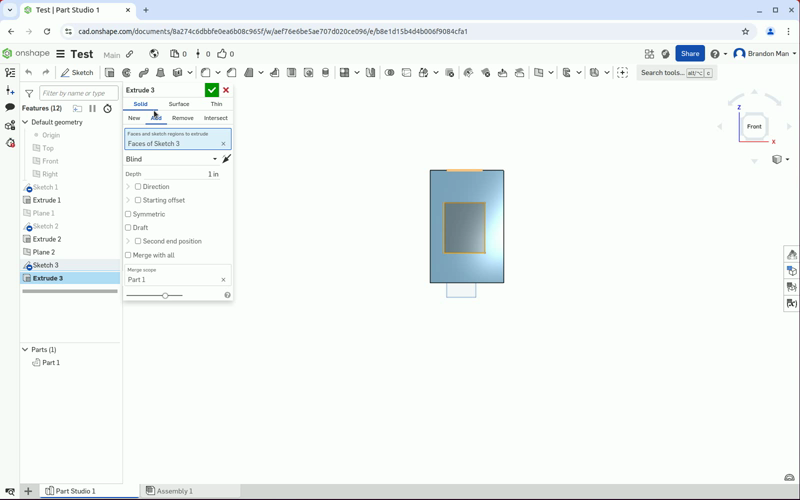
mouse_move(186, 120)
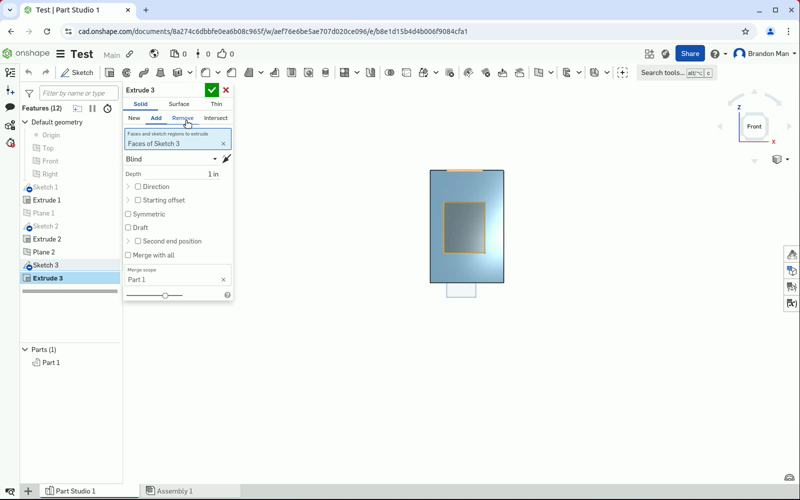
click(186, 120)
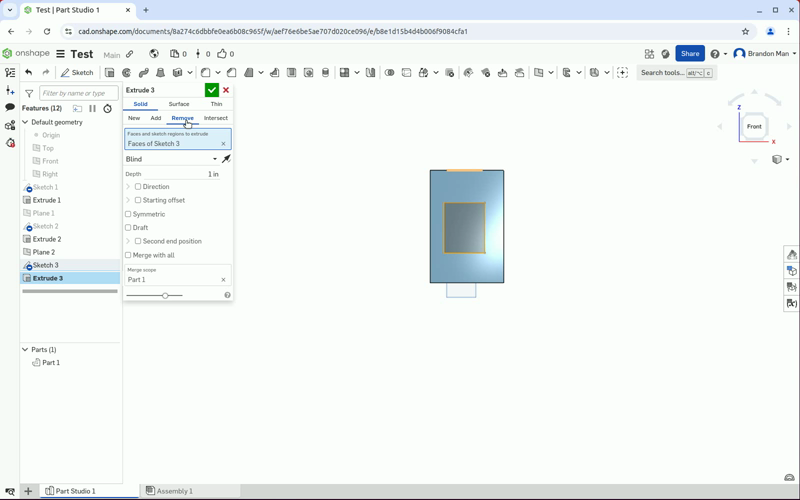
key(tab, 4)
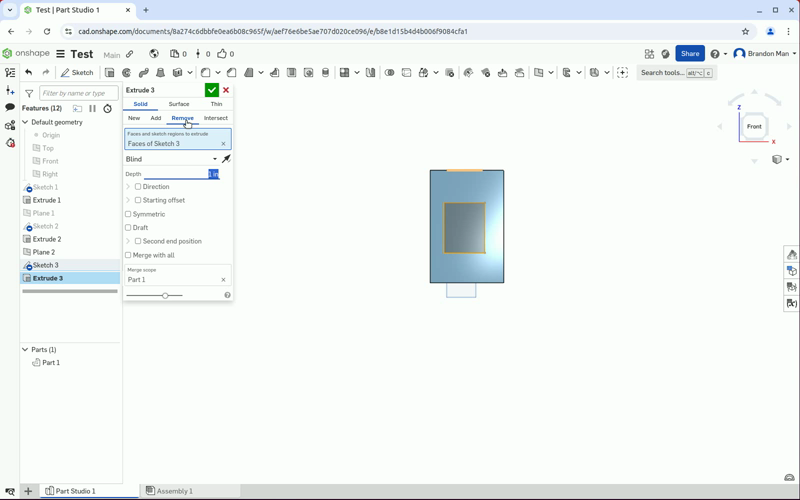
text(3.129)
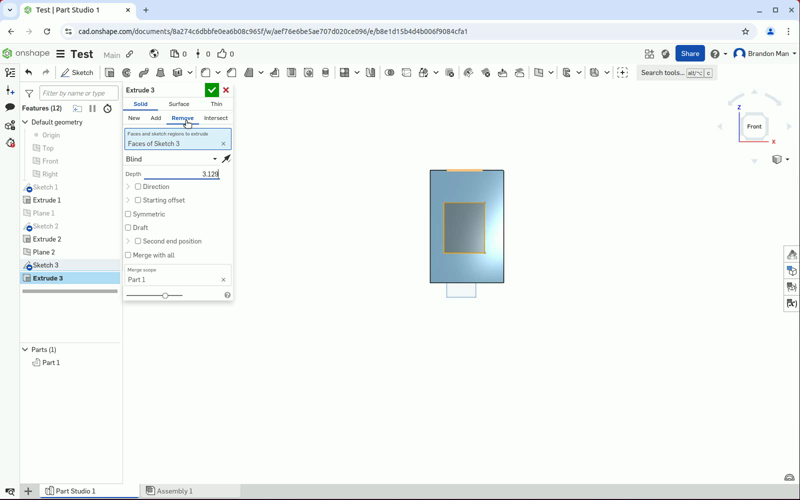
key(tab, 6)
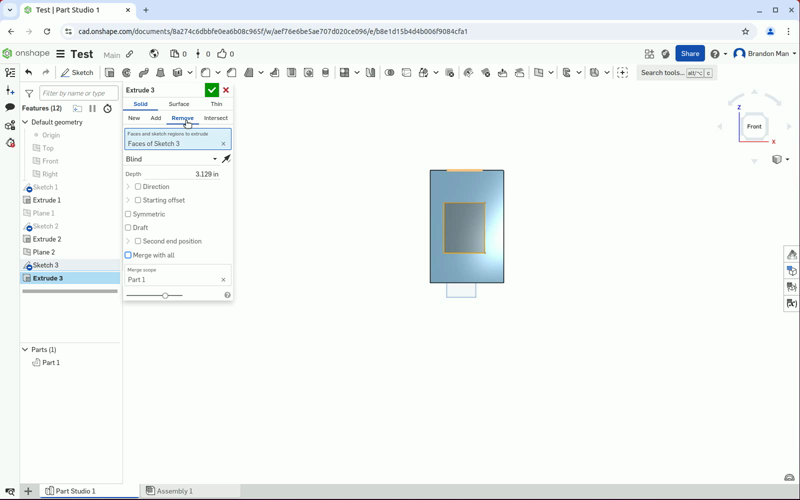
key(space)
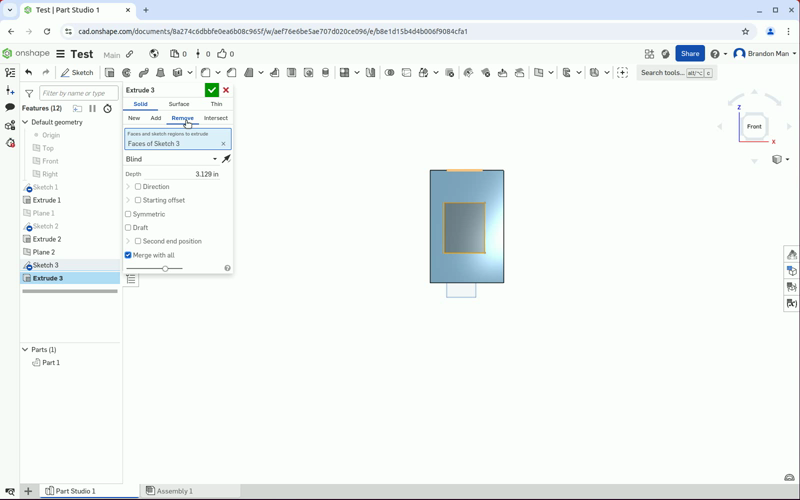
key(enter)
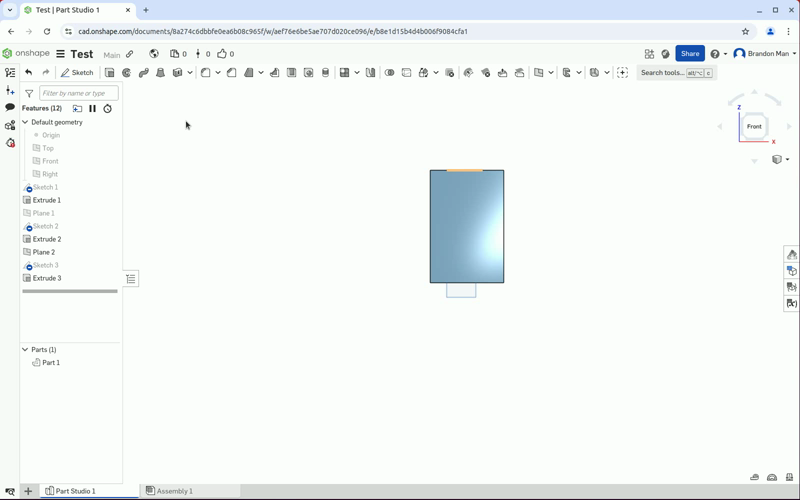
key(shift+h)
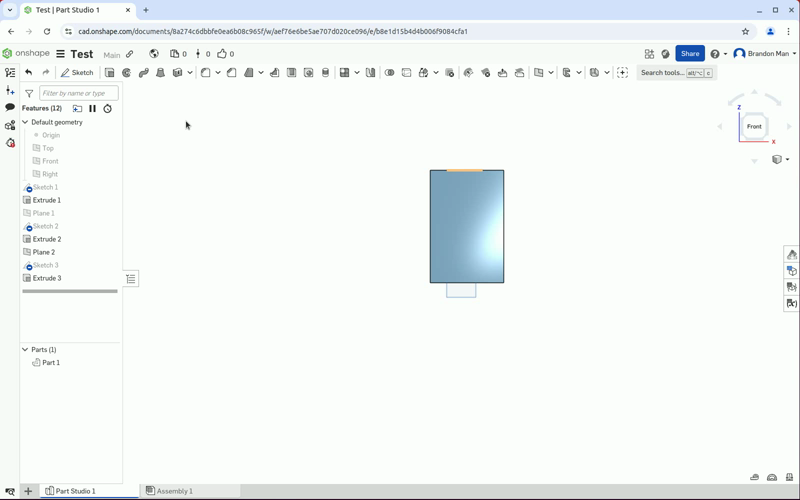
key(shift+h)
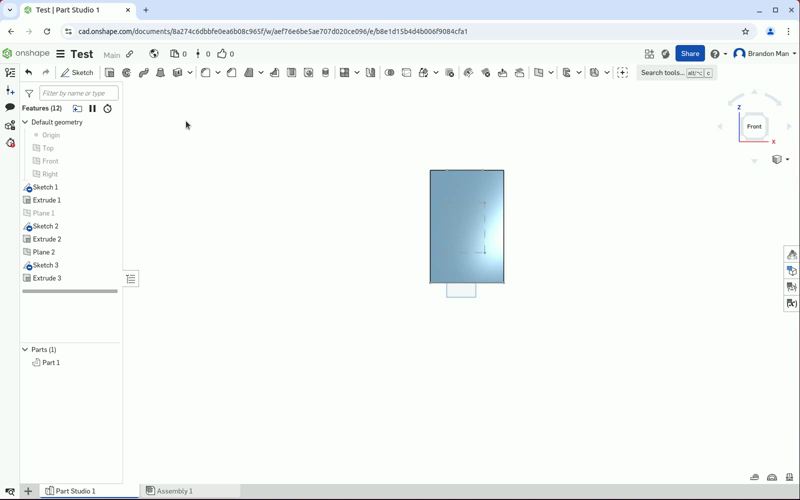
key(shift+7)
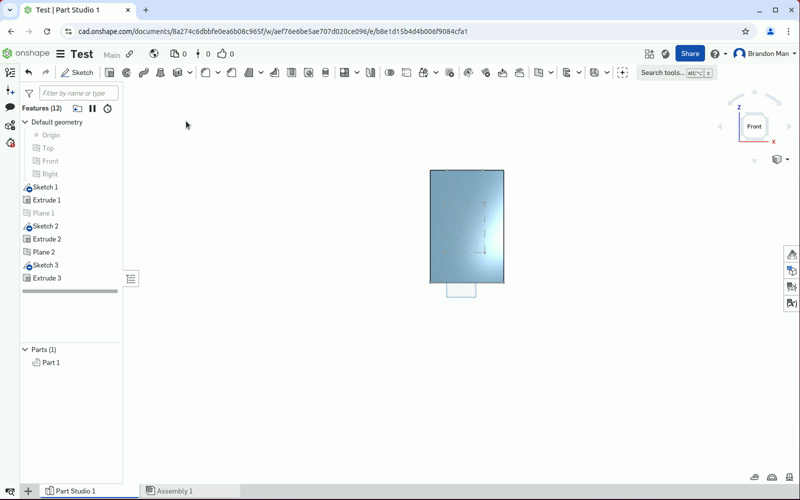
key(left, 2)
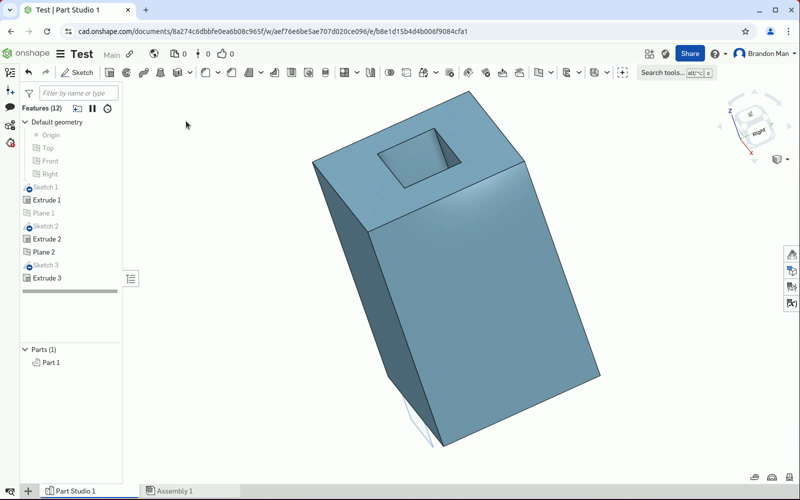
key(down, 2)
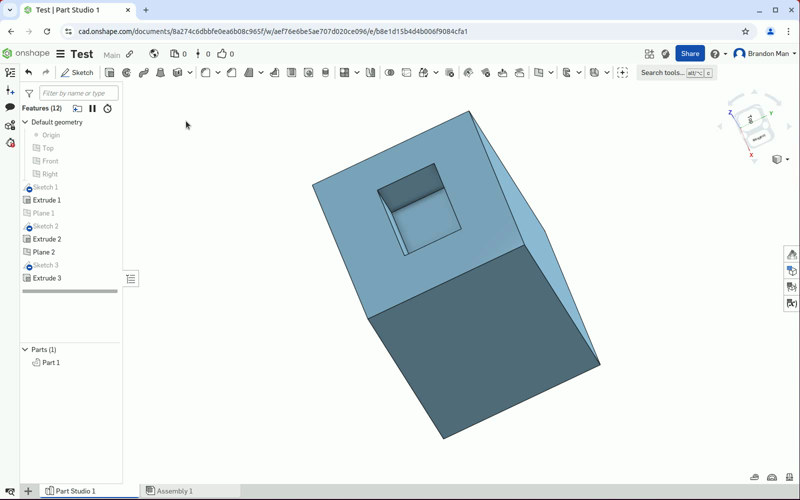
key(up, 2)
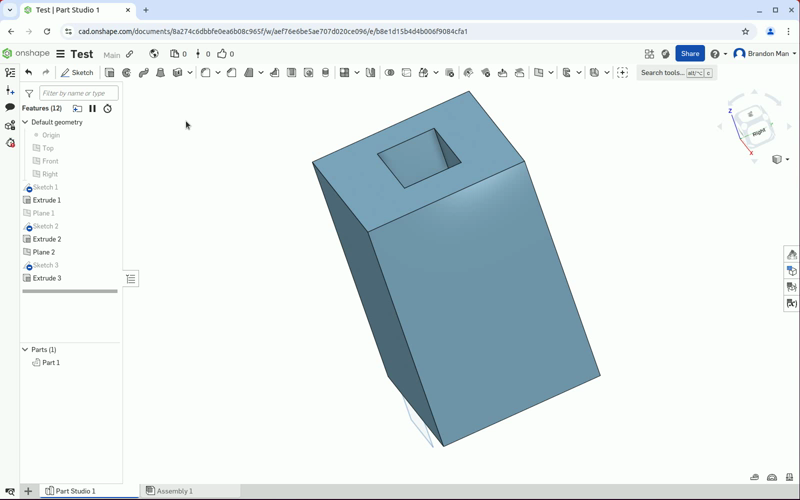
key(right, 2)
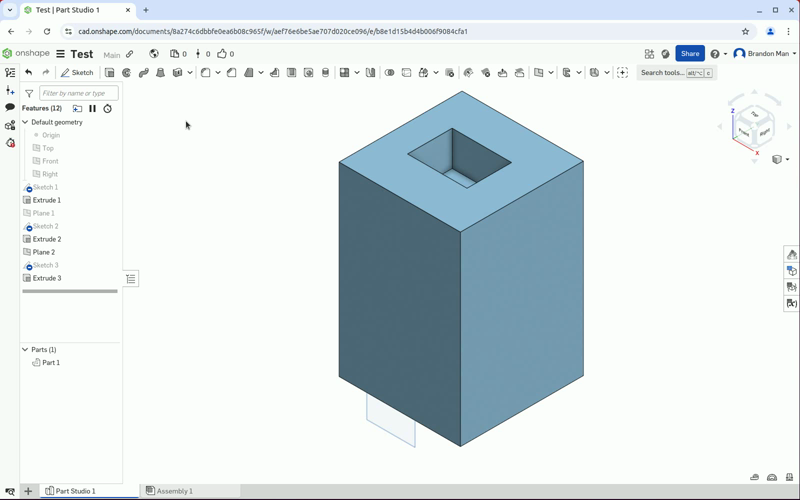
mouse_move(73, 189)
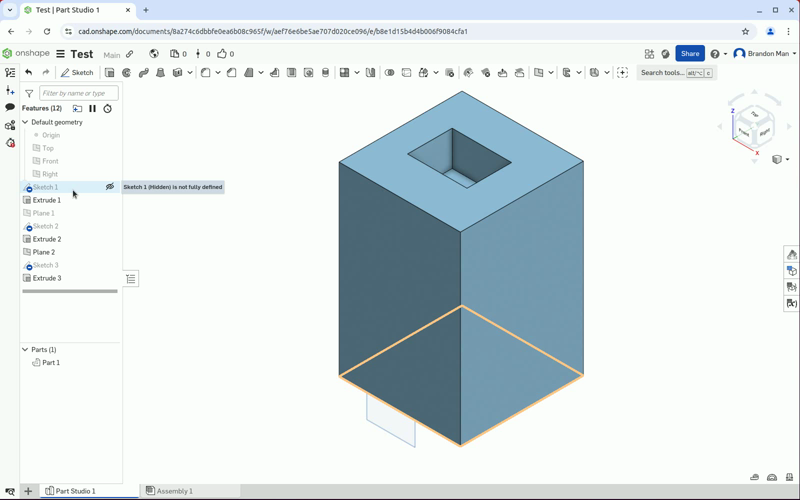
click(73, 189)